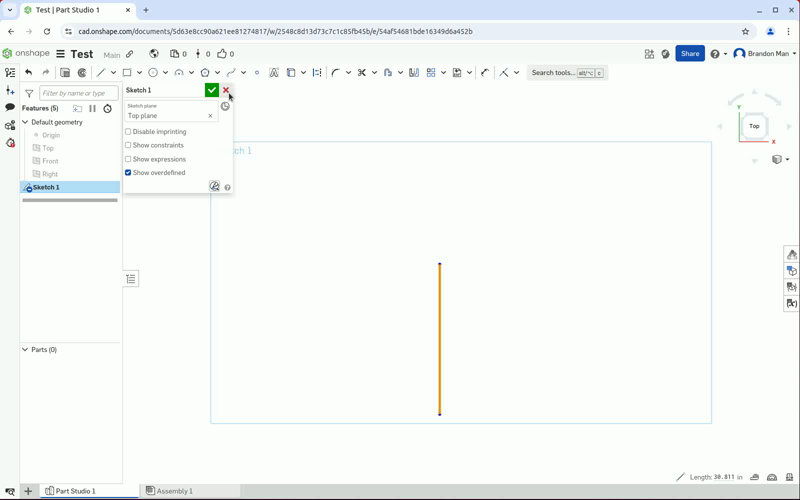
key(shift+h)
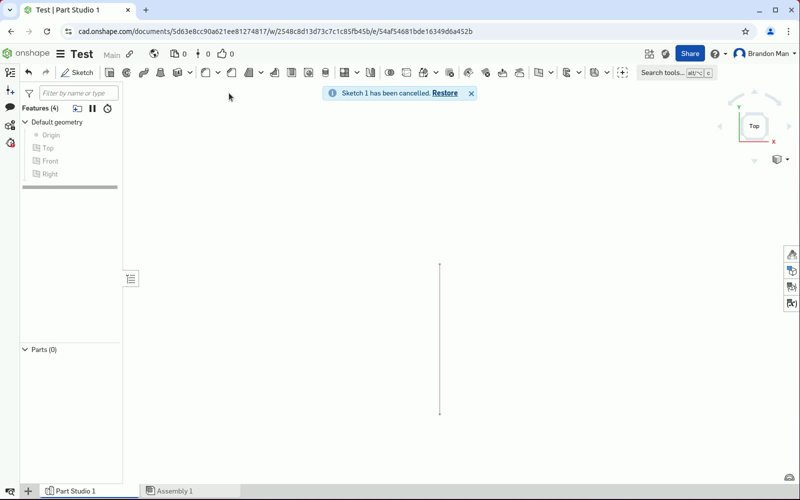
mouse_move(73, 352)
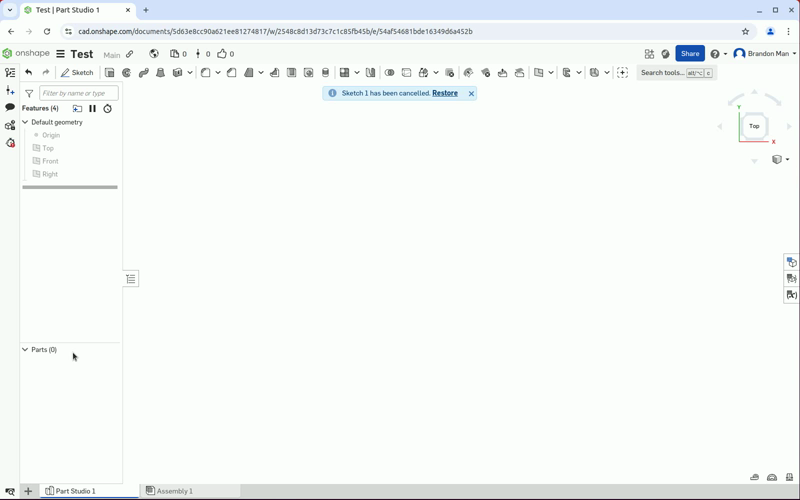
key(y)
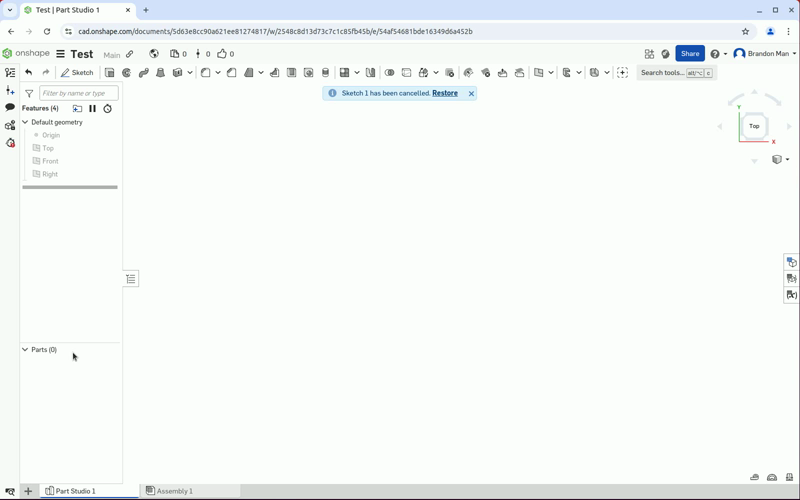
key(shift+p)
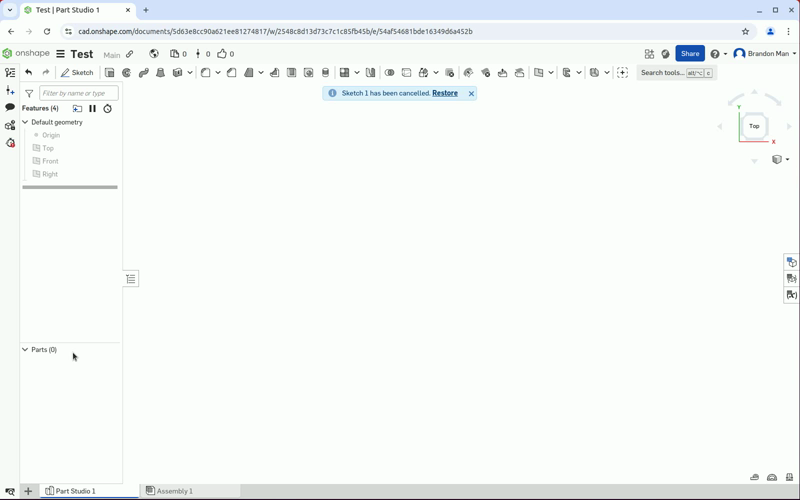
key(space)
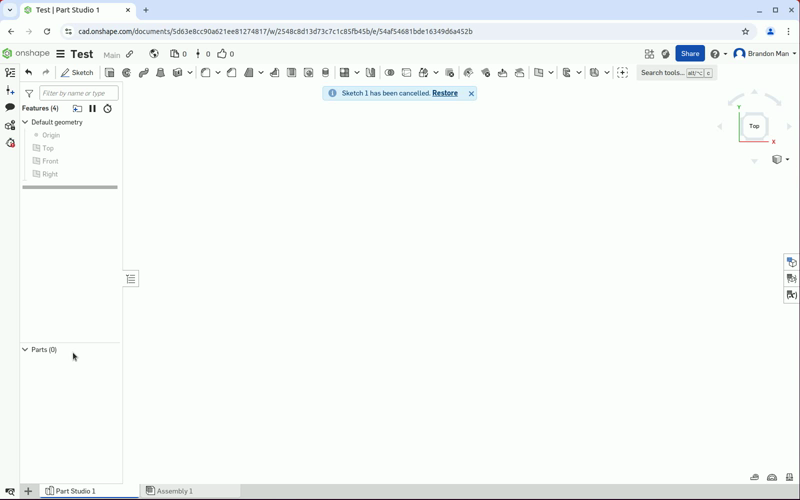
key_down(shift)
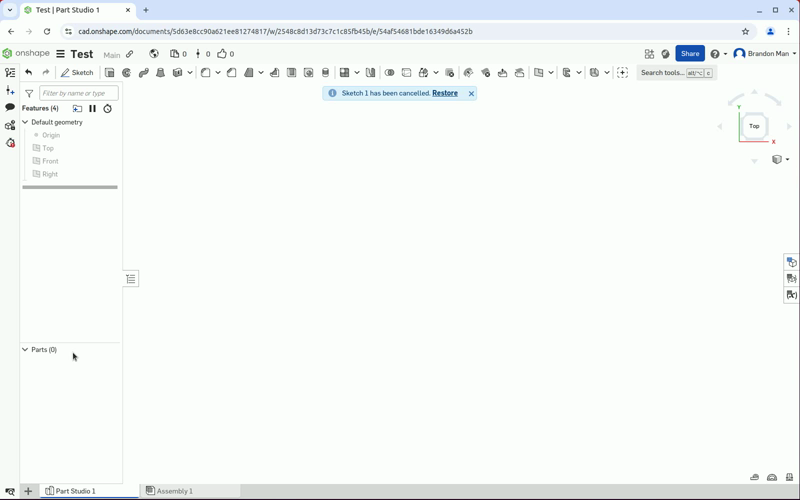
key(up)
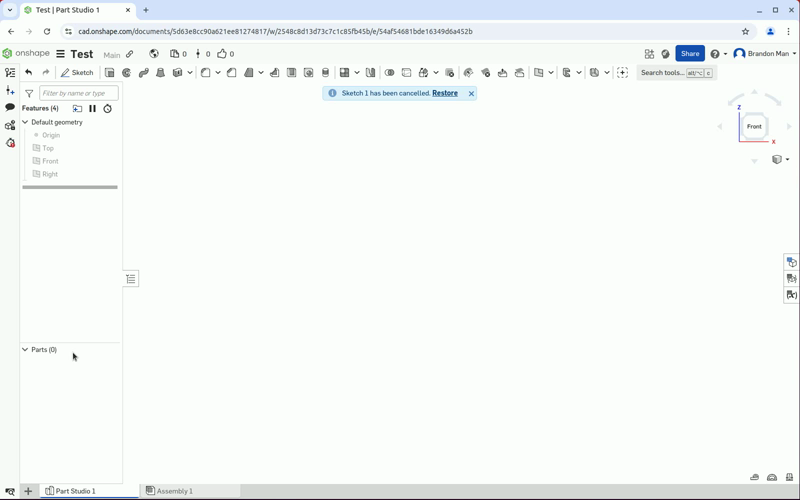
key_up(shift)
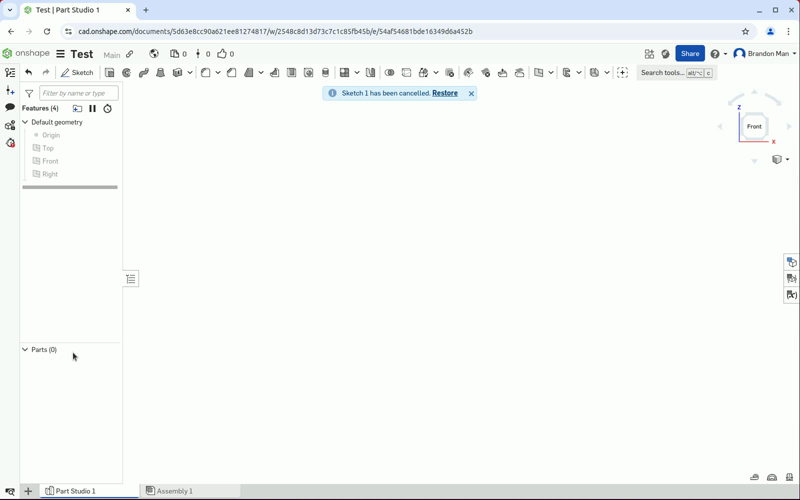
mouse_move(73, 352)
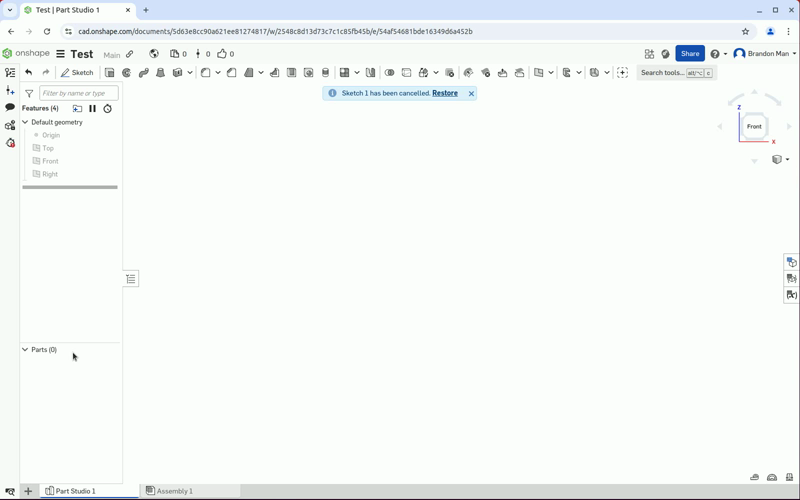
key(shift+y)
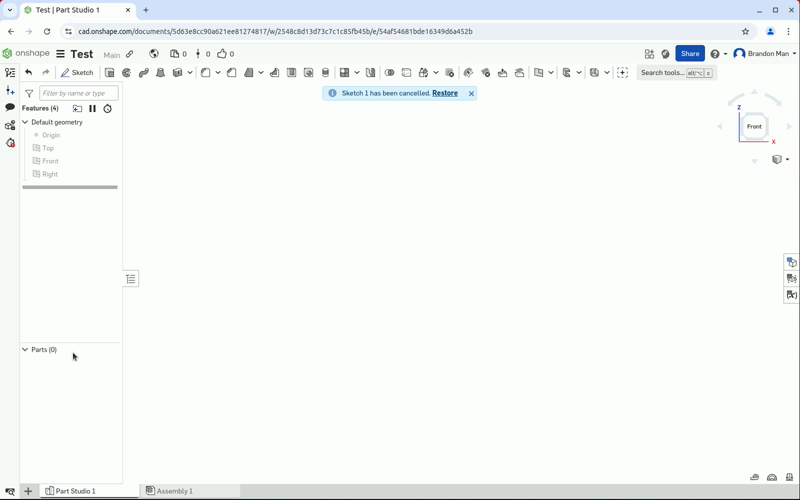
key(shift+s)
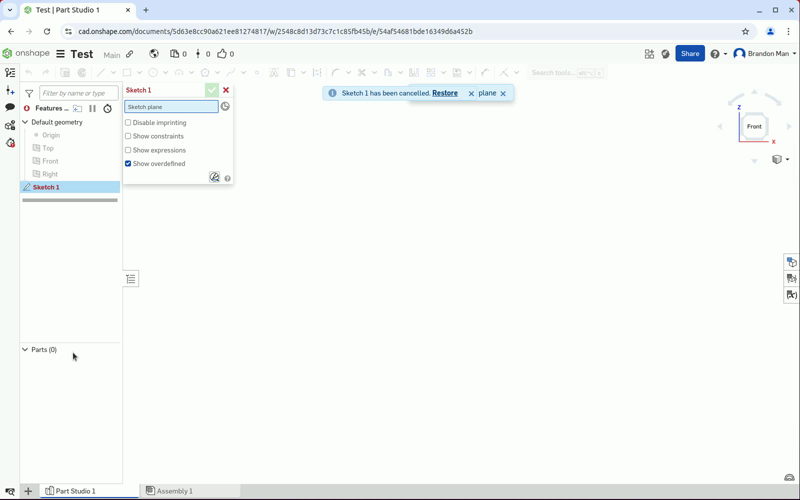
mouse_move(73, 163)
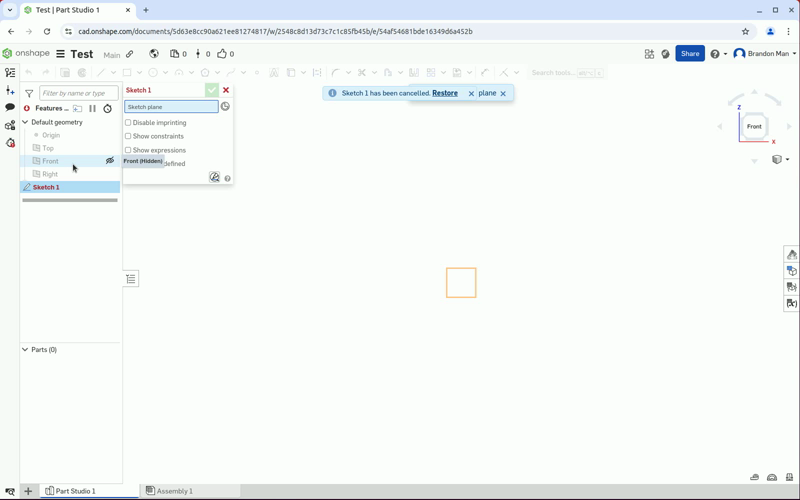
click(73, 163)
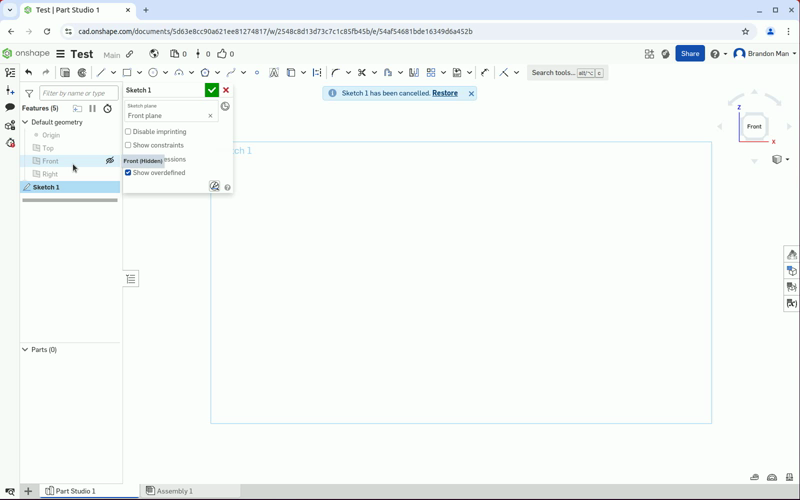
mouse_move(73, 352)
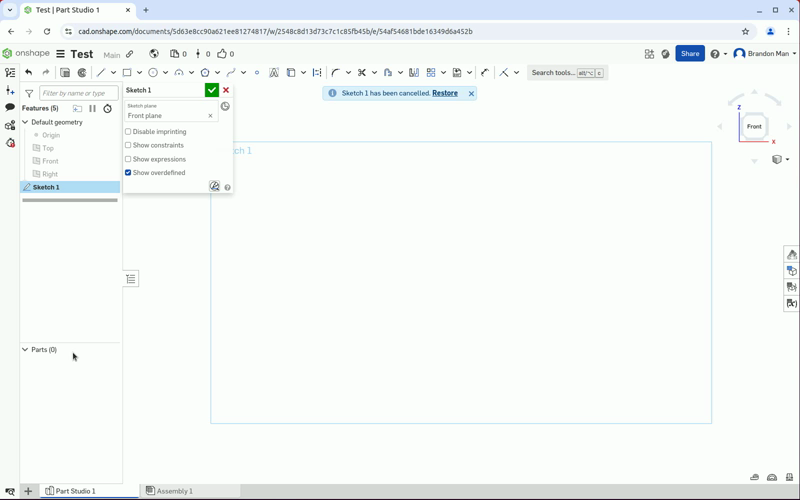
key(y)
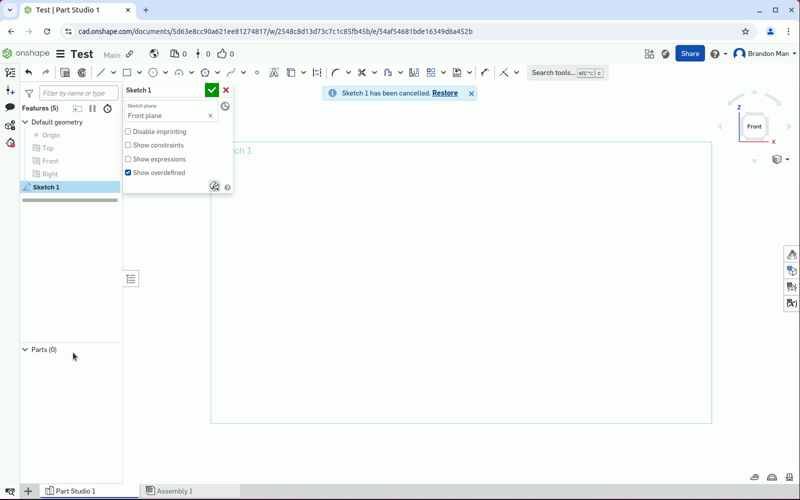
key(a)
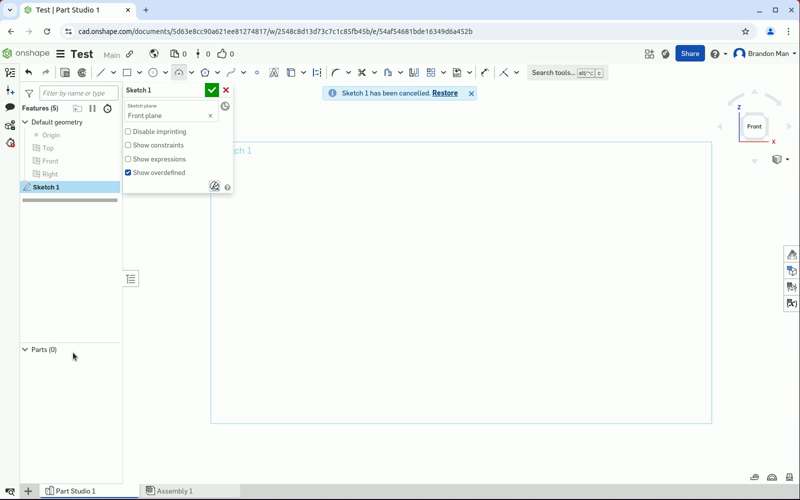
key_down(shift)
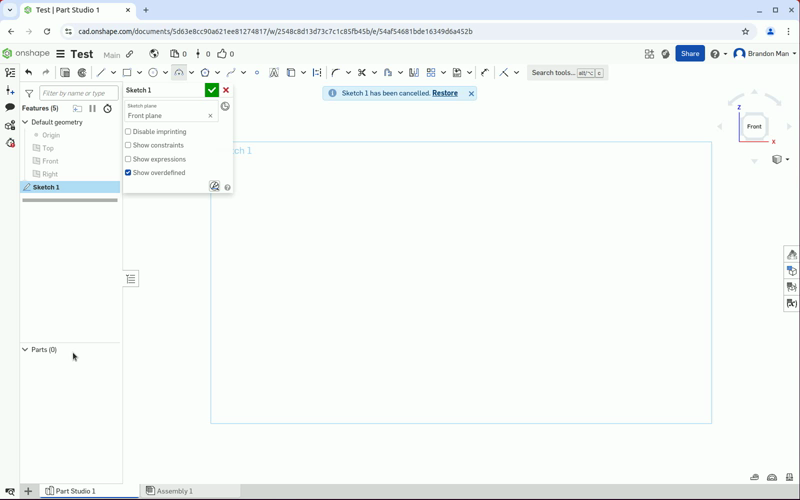
mouse_move(348, 303)
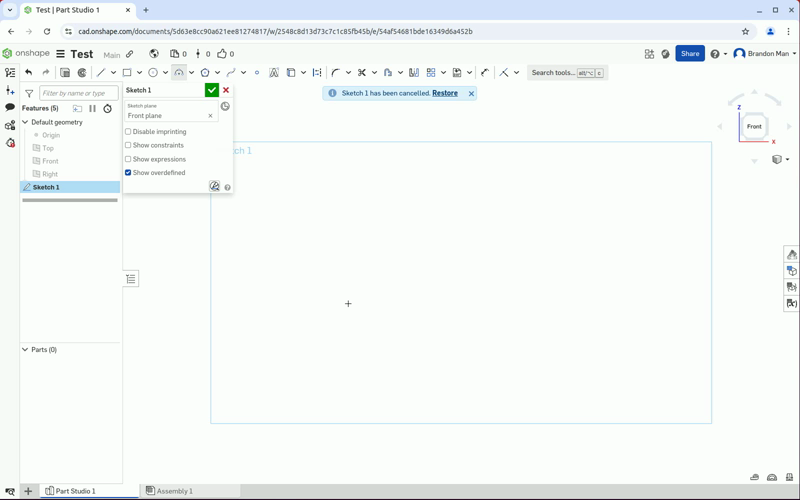
click(348, 303)
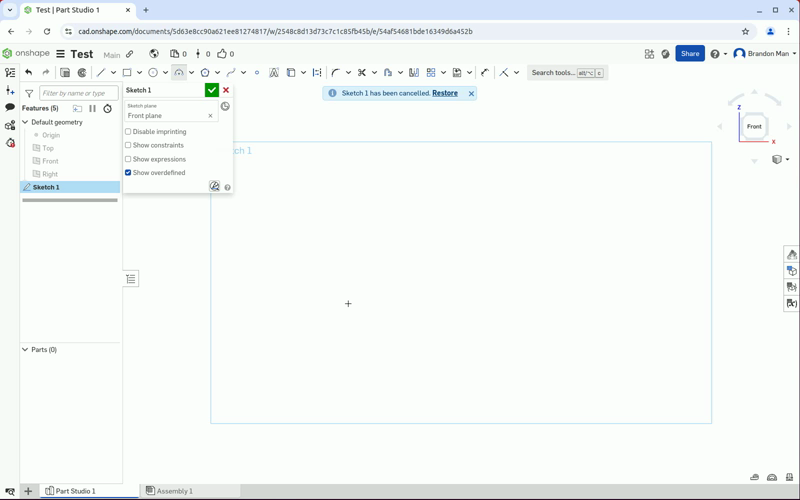
key_up(shift)
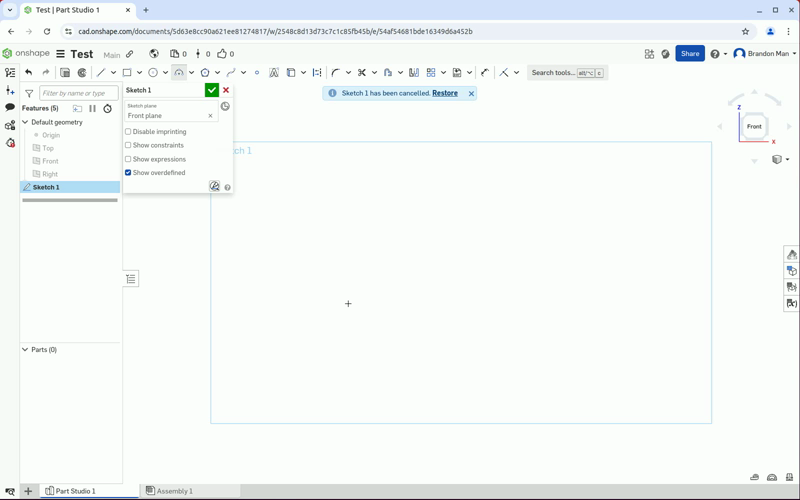
key_down(shift)
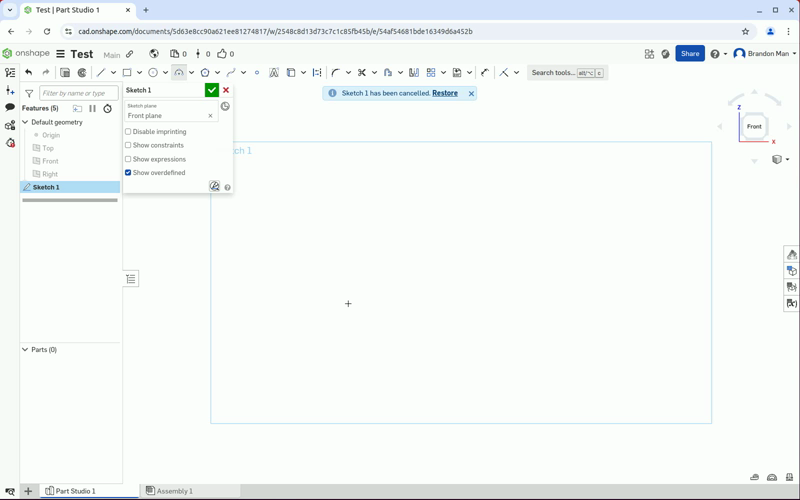
mouse_move(357, 312)
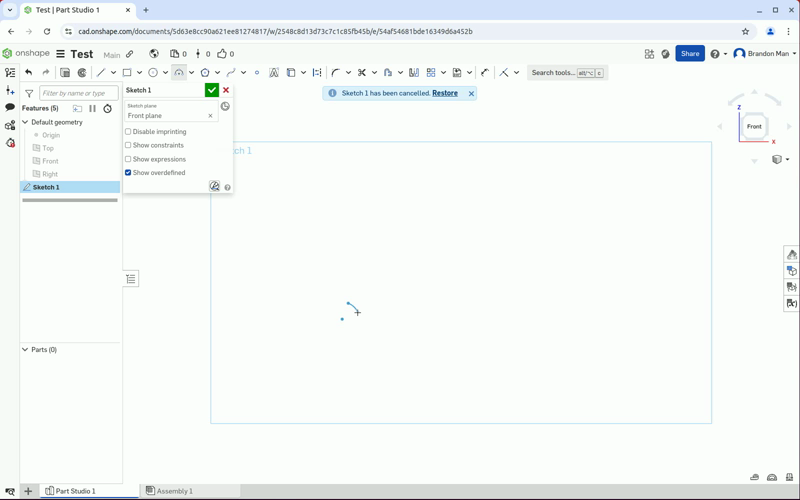
click(357, 312)
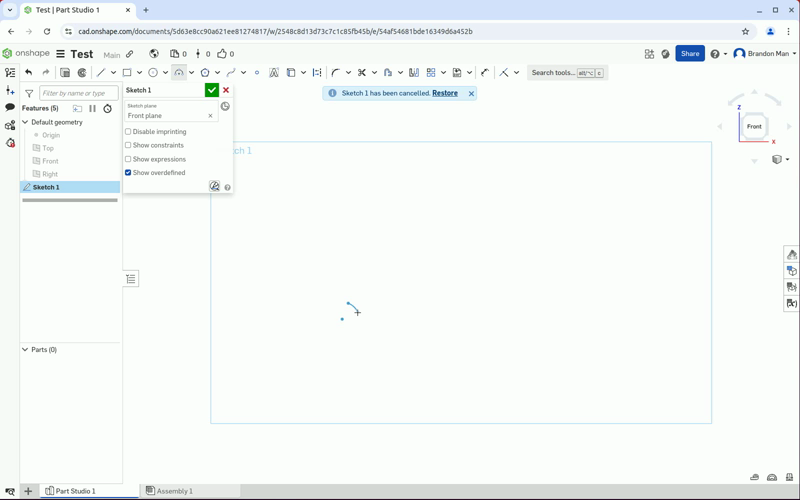
mouse_move(350, 309)
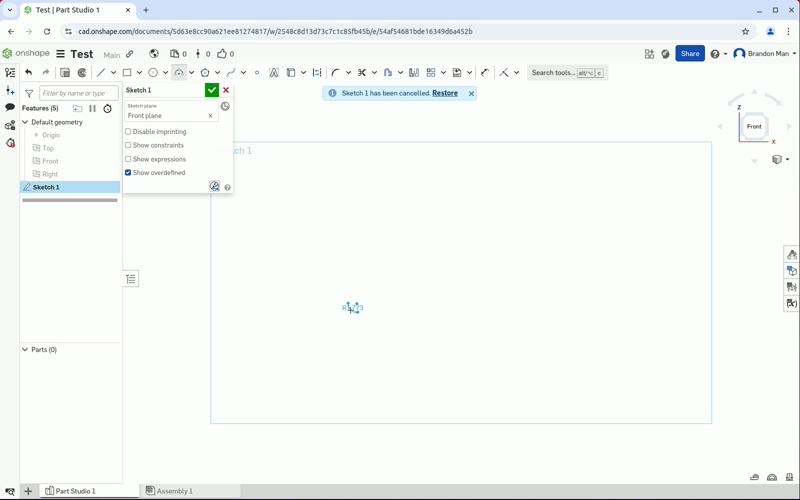
click(350, 309)
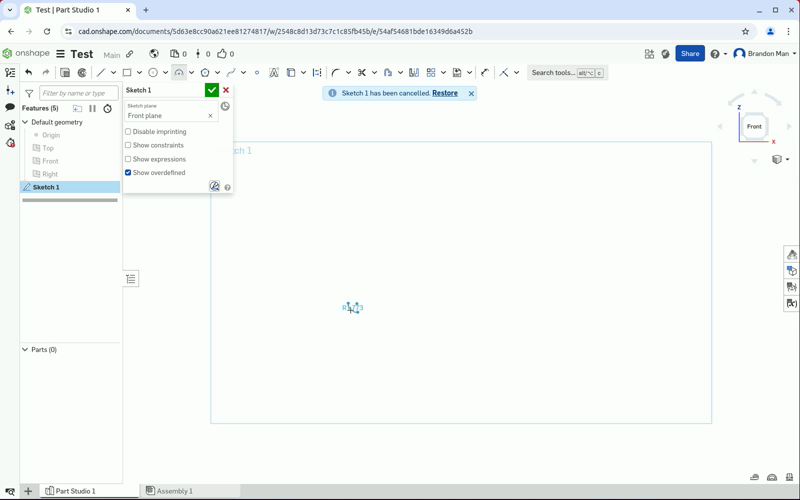
key_up(shift)
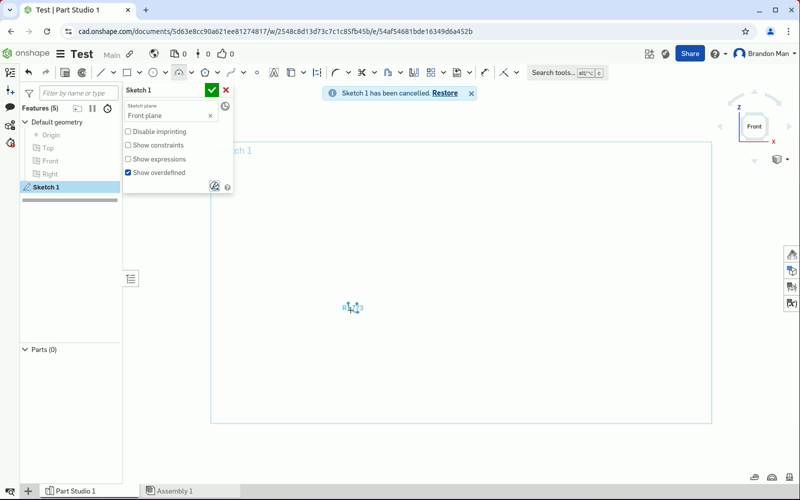
key(esc)
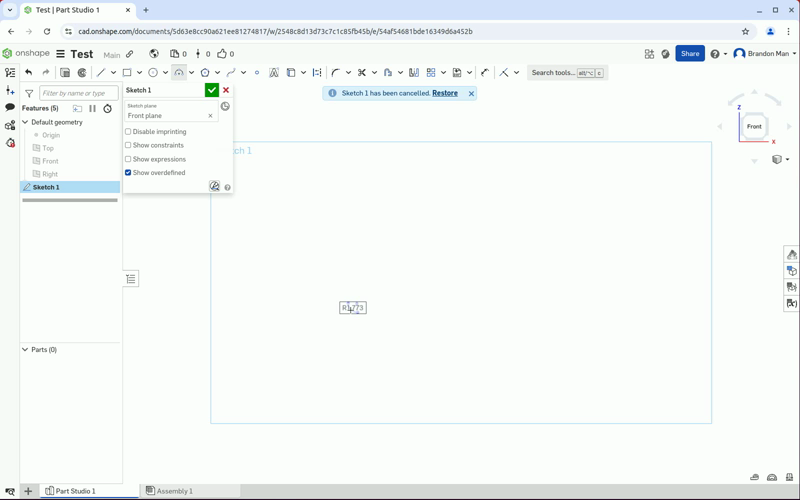
key(l)
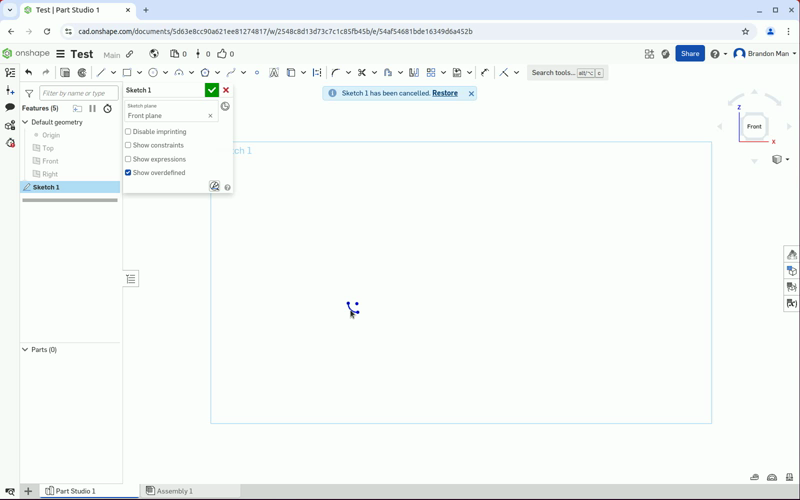
mouse_move(357, 312)
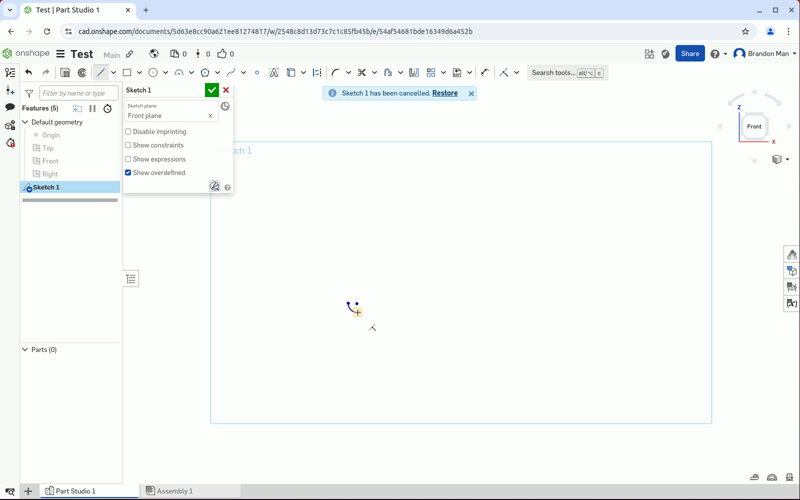
click(357, 312)
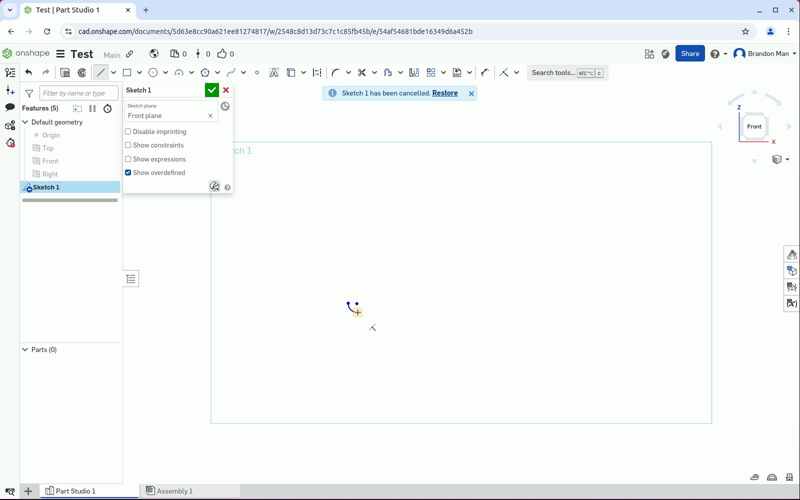
key_down(shift)
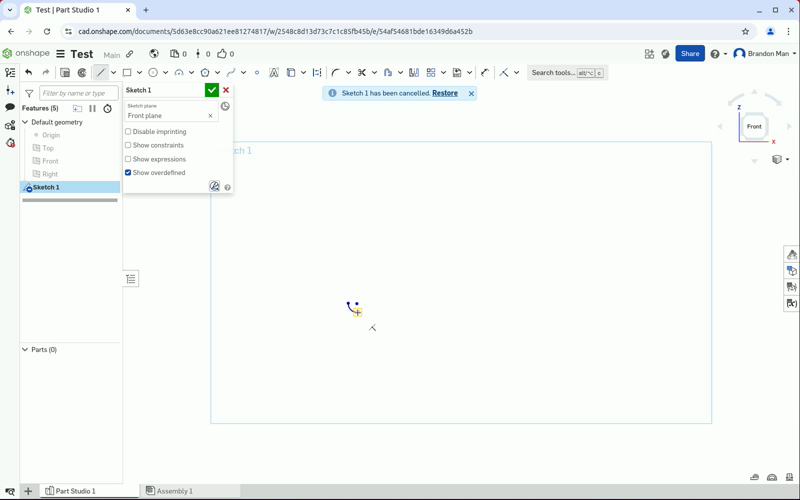
mouse_move(442, 312)
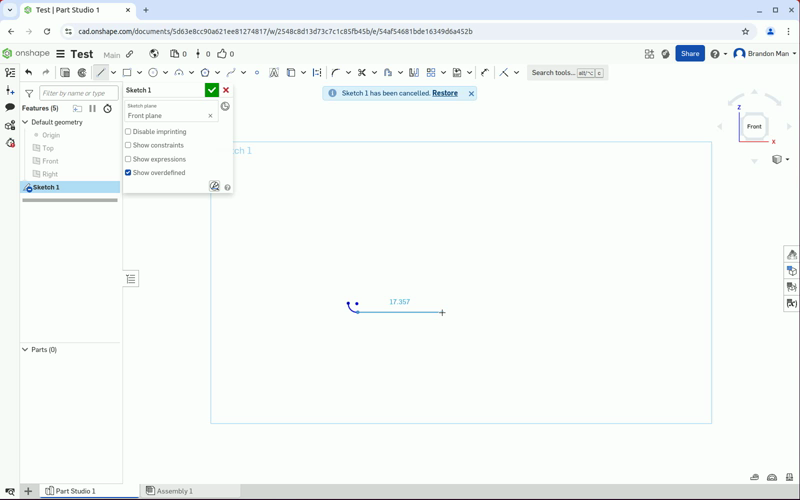
click(442, 312)
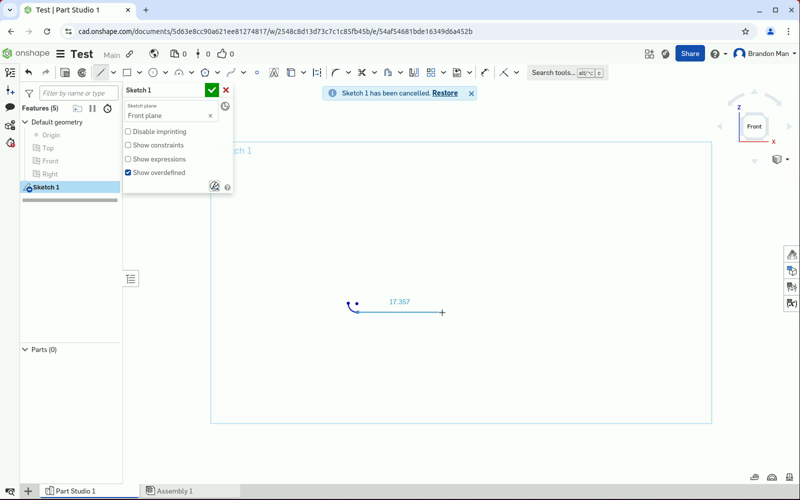
key_up(shift)
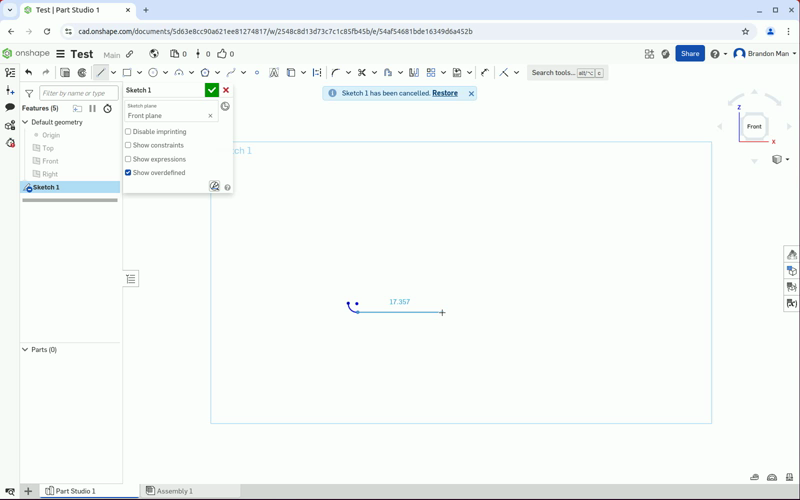
key(esc)
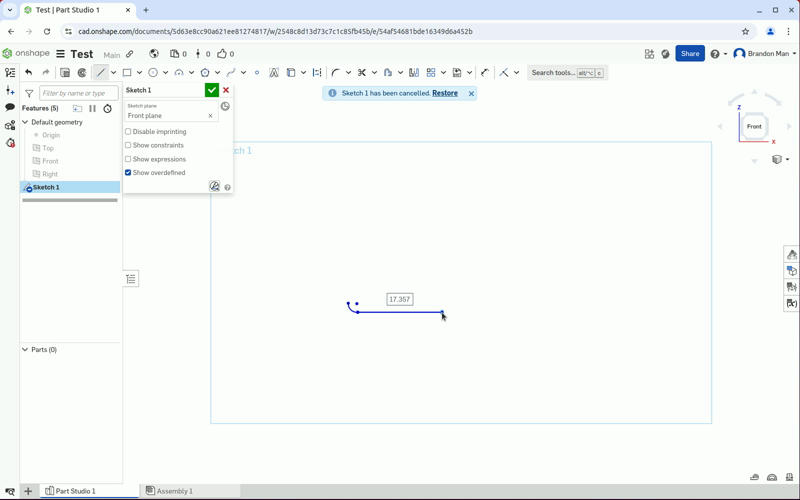
key(a)
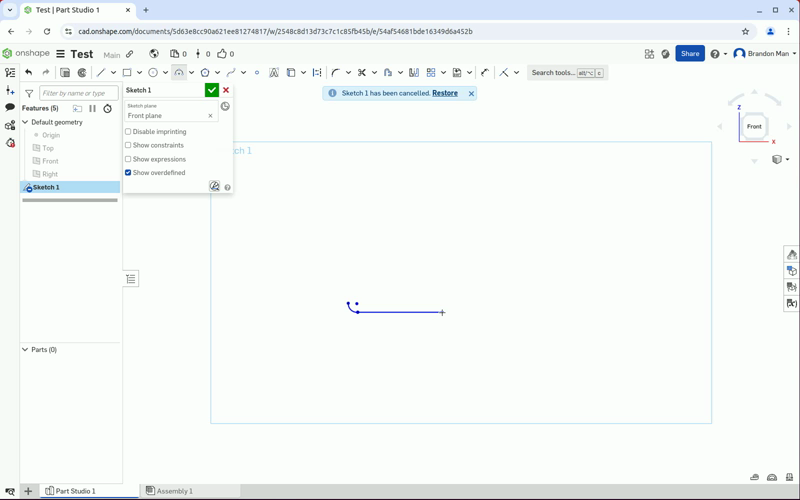
mouse_move(442, 312)
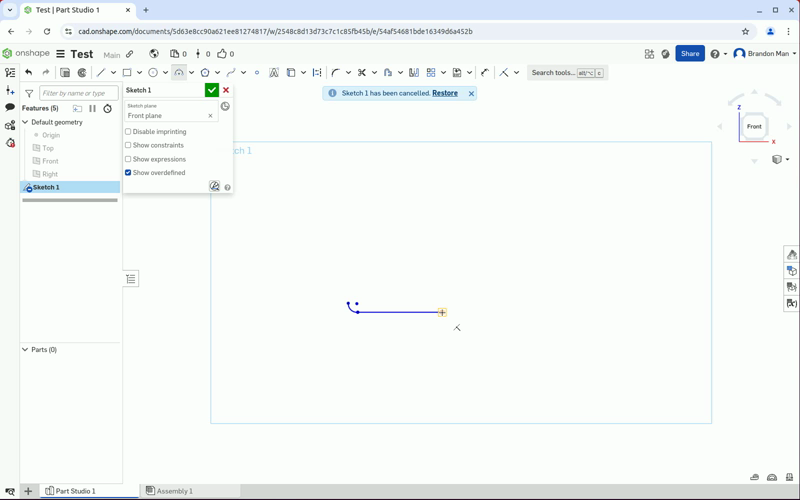
click(442, 312)
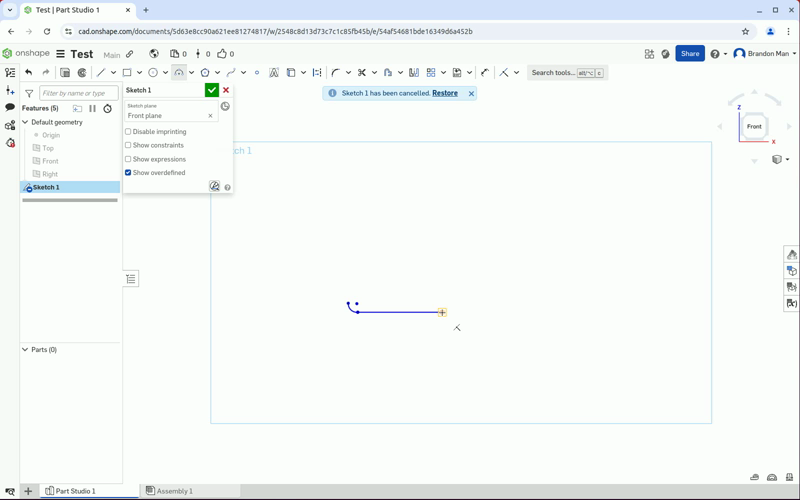
key_down(shift)
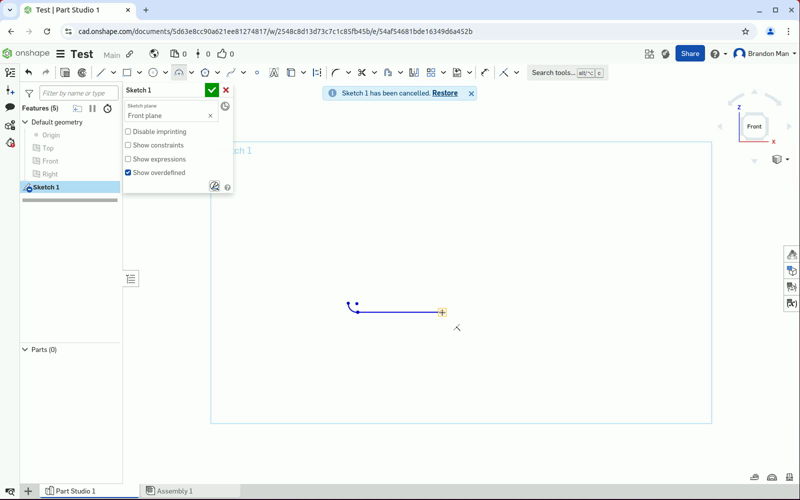
mouse_move(449, 305)
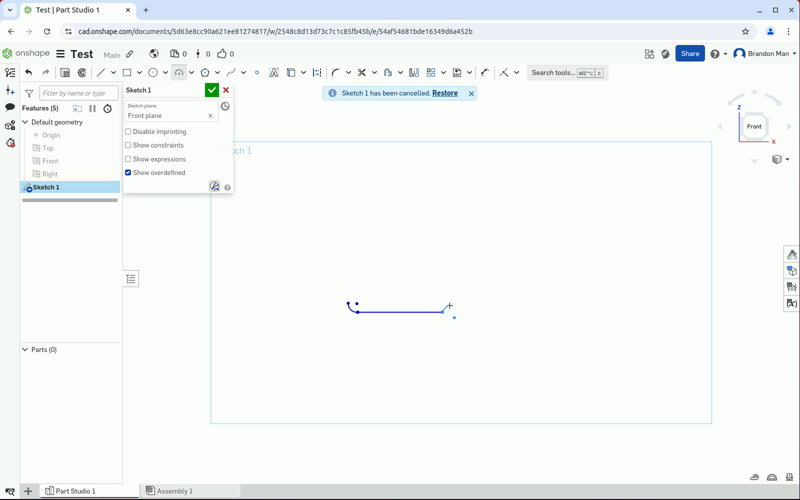
click(449, 305)
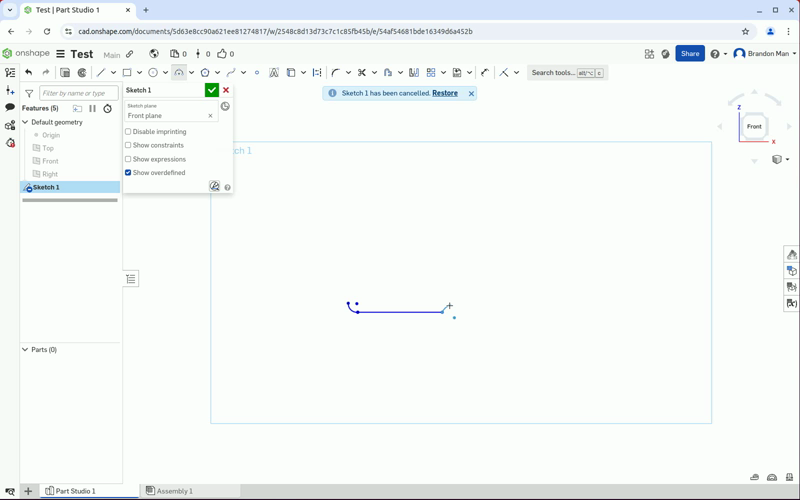
mouse_move(447, 310)
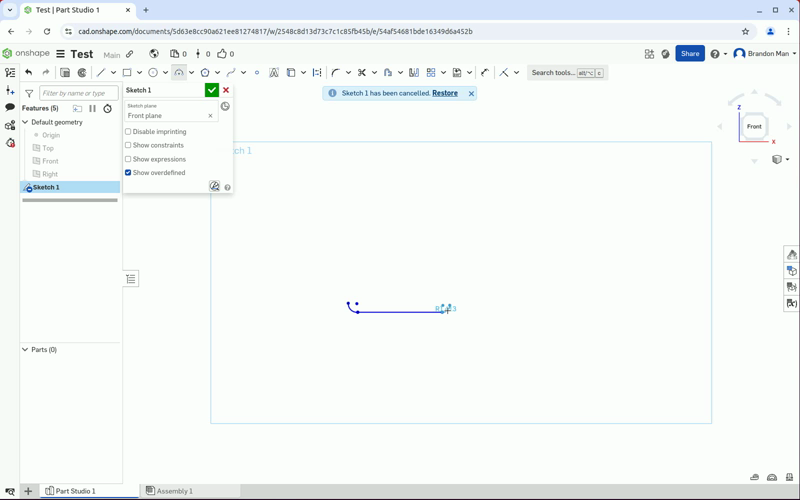
click(447, 310)
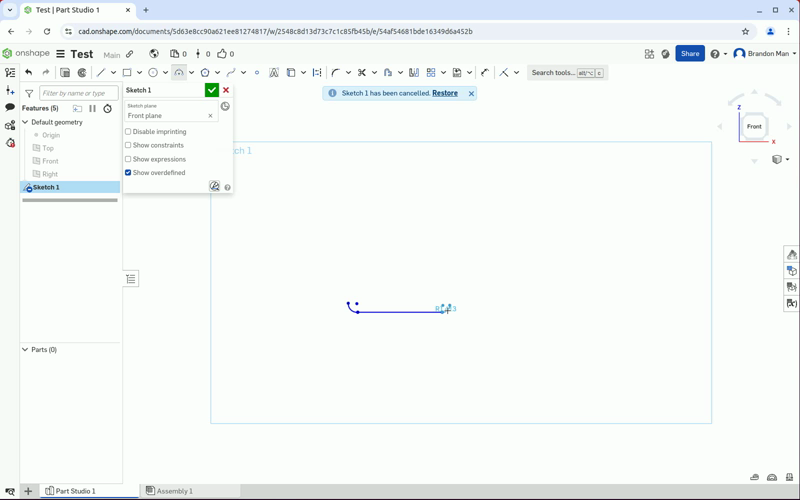
key_up(shift)
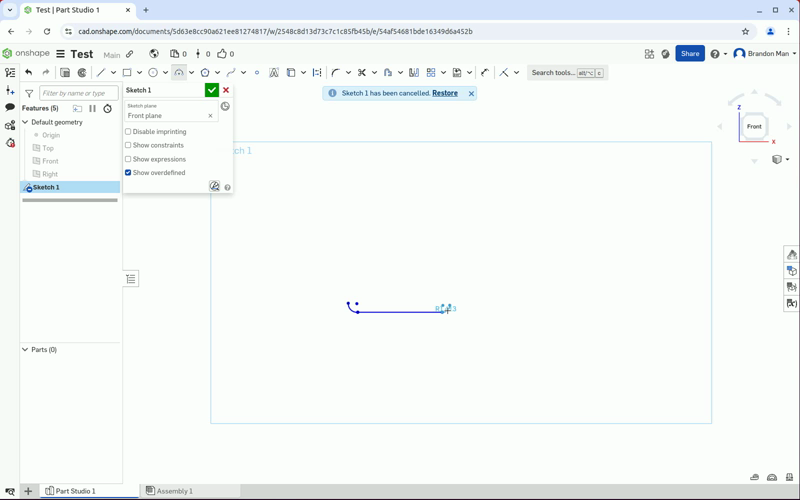
key(esc)
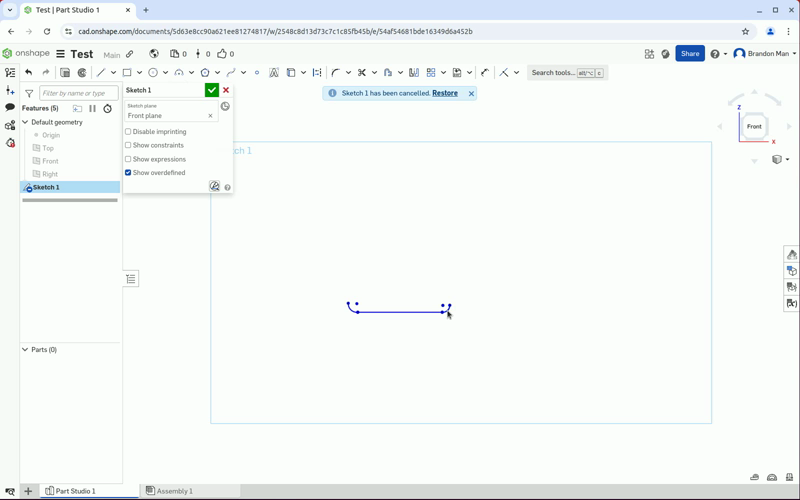
key(l)
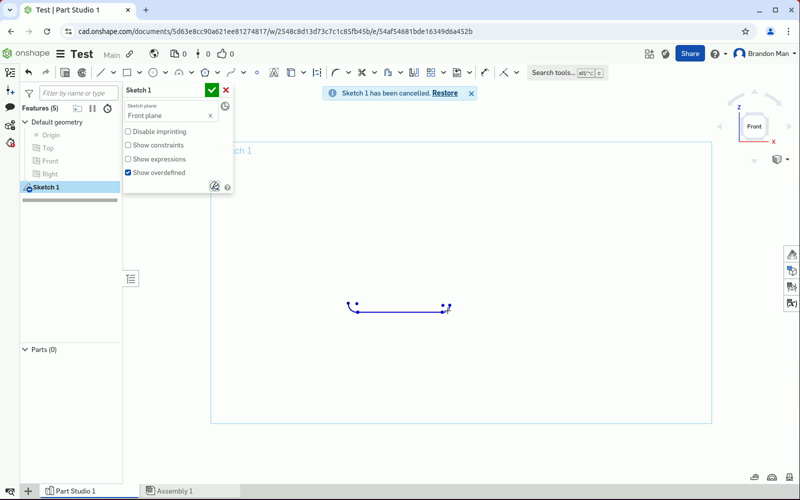
mouse_move(449, 305)
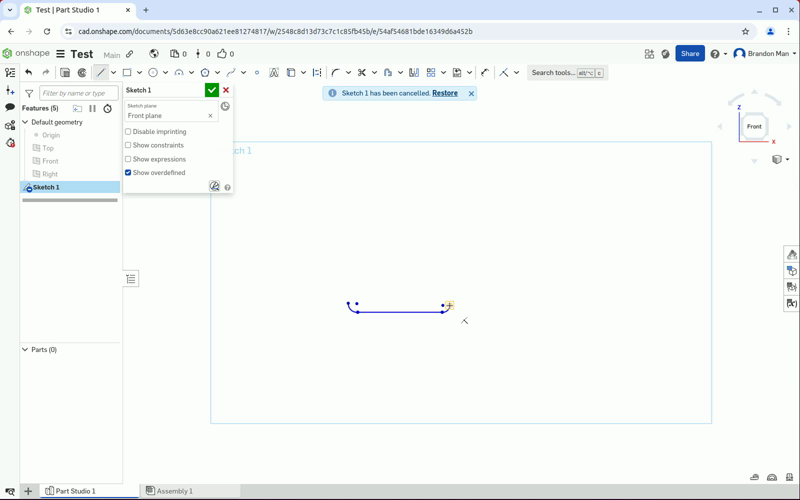
click(449, 305)
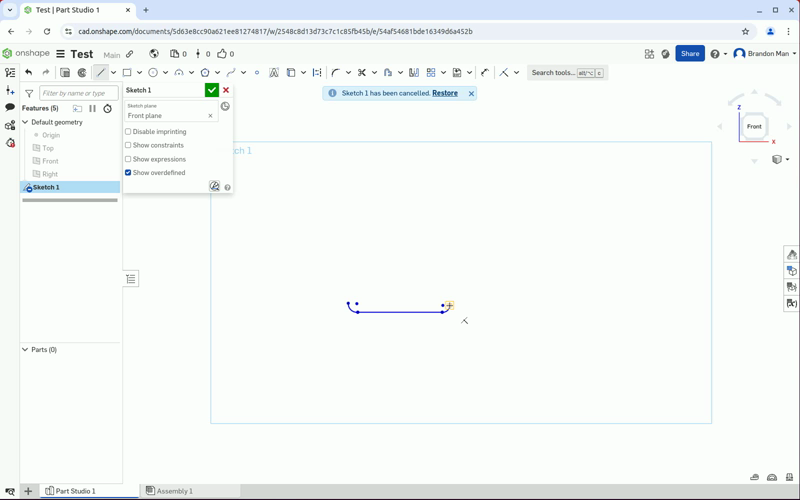
key_down(shift)
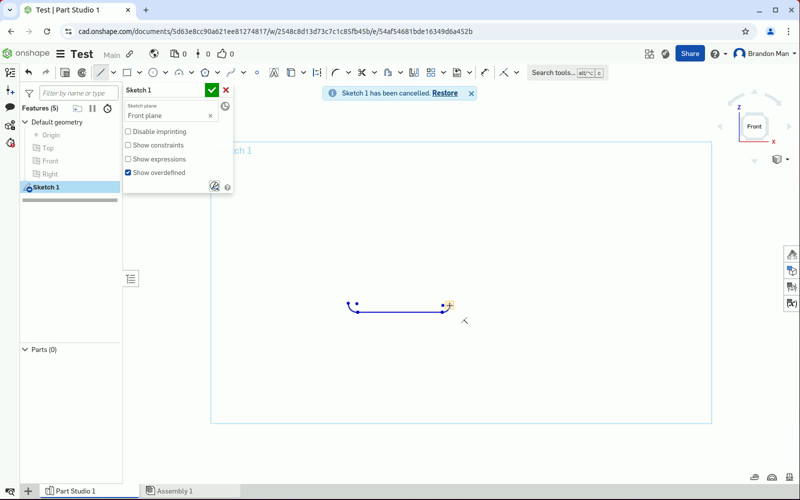
mouse_move(479, 305)
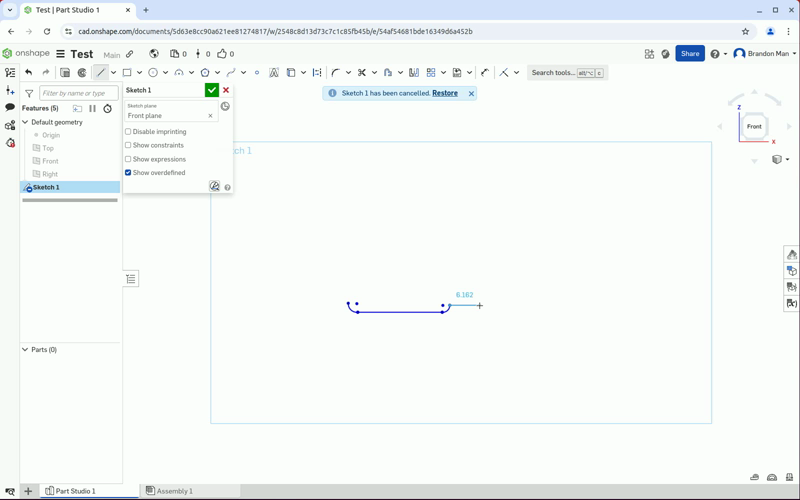
mouse_move(449, 303)
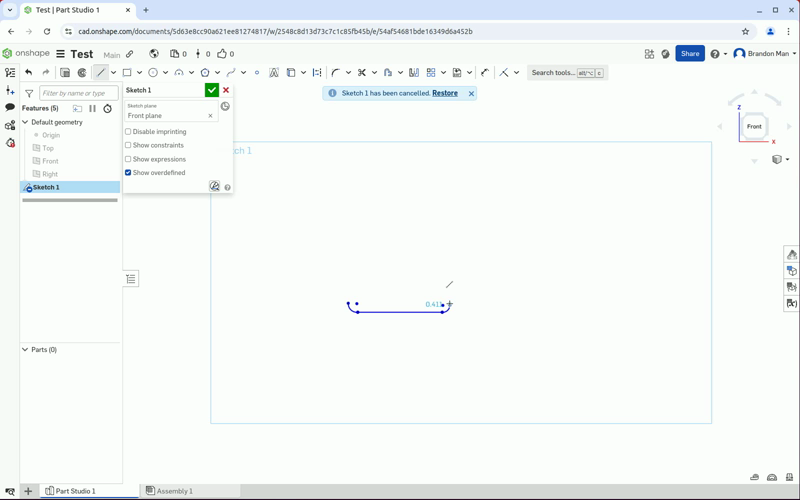
scroll(6)
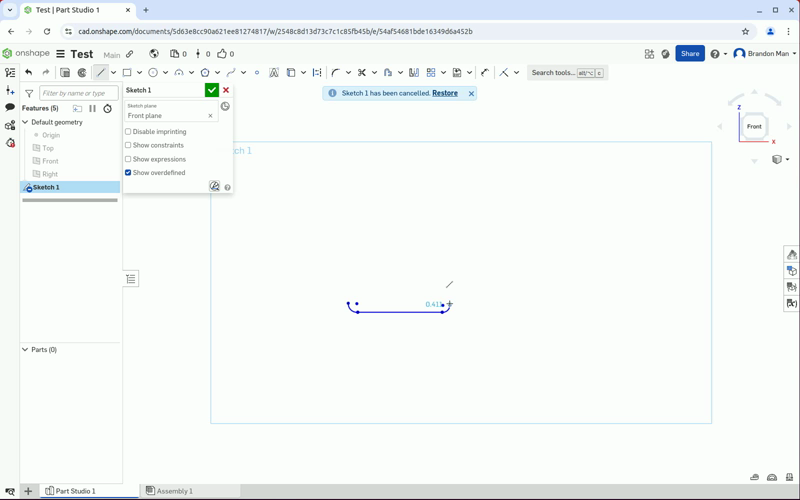
scroll(6)
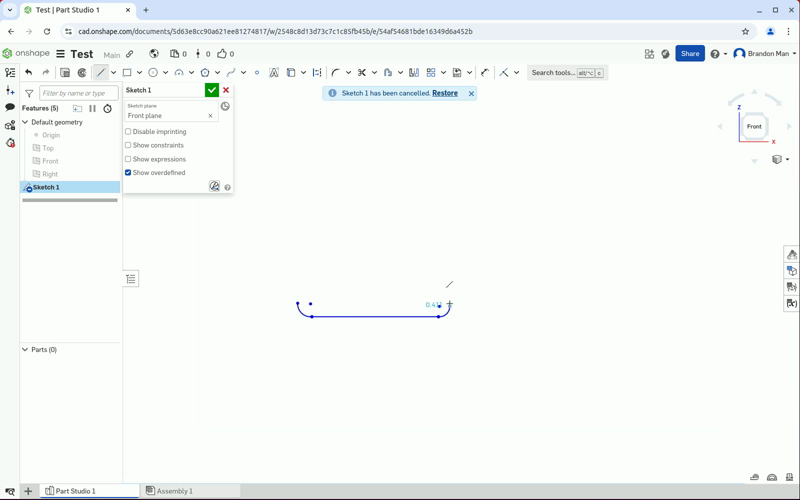
scroll(6)
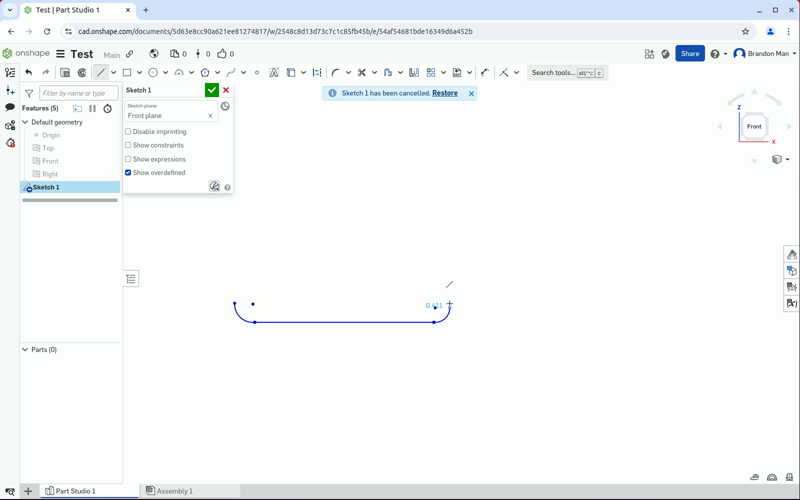
scroll(6)
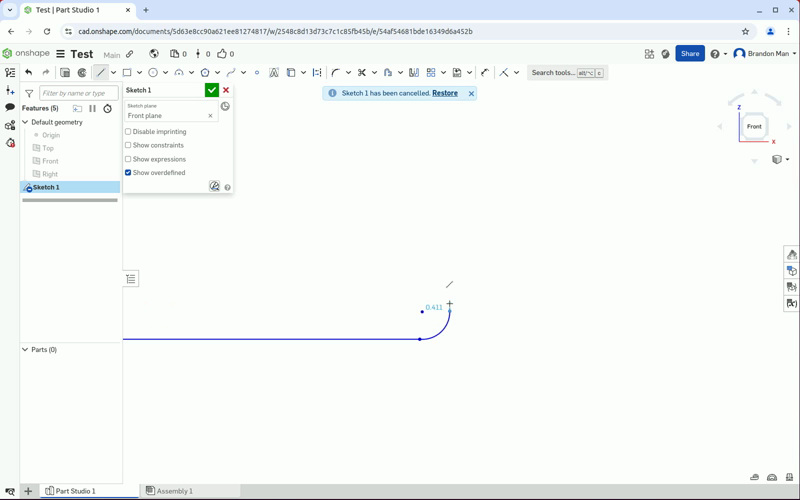
scroll(6)
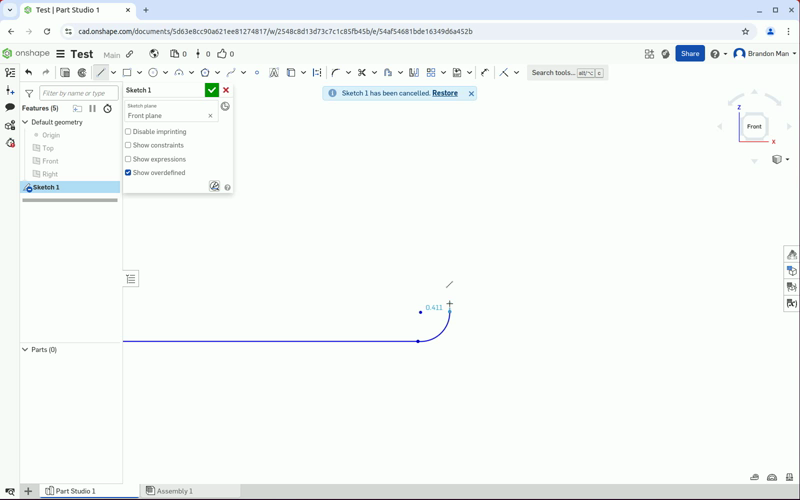
scroll(6)
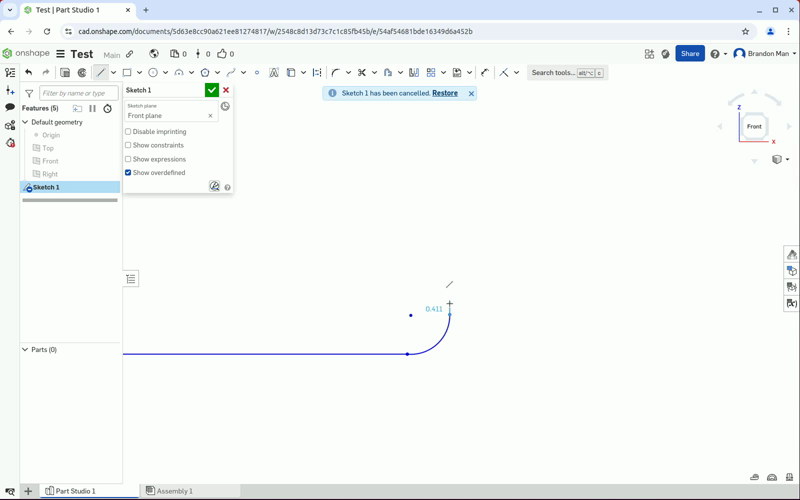
scroll(6)
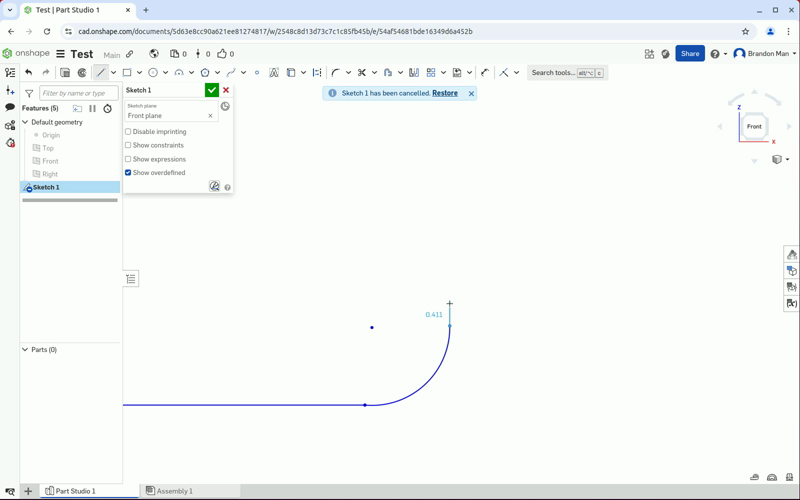
click(449, 303)
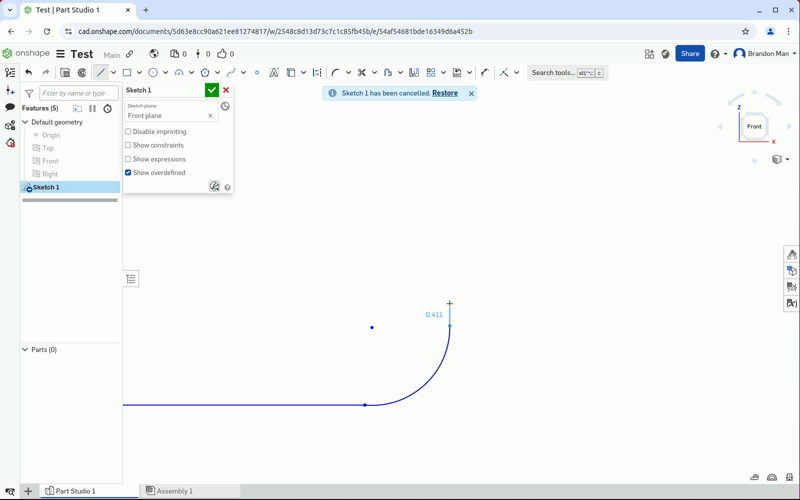
scroll(-6)
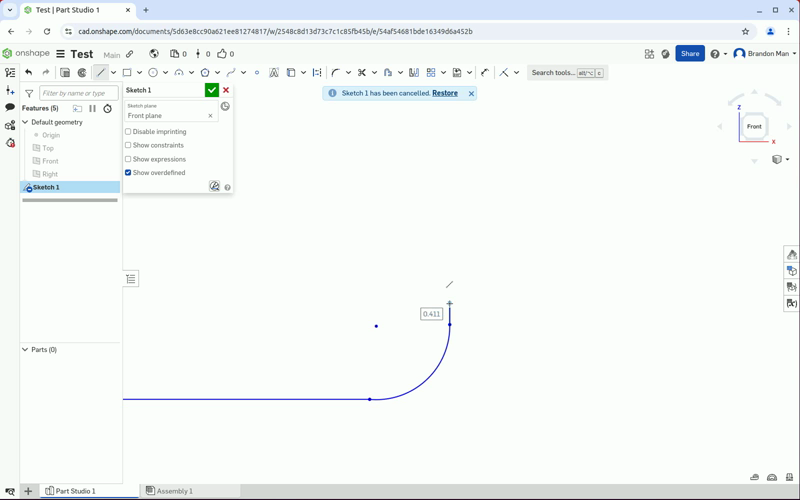
scroll(-6)
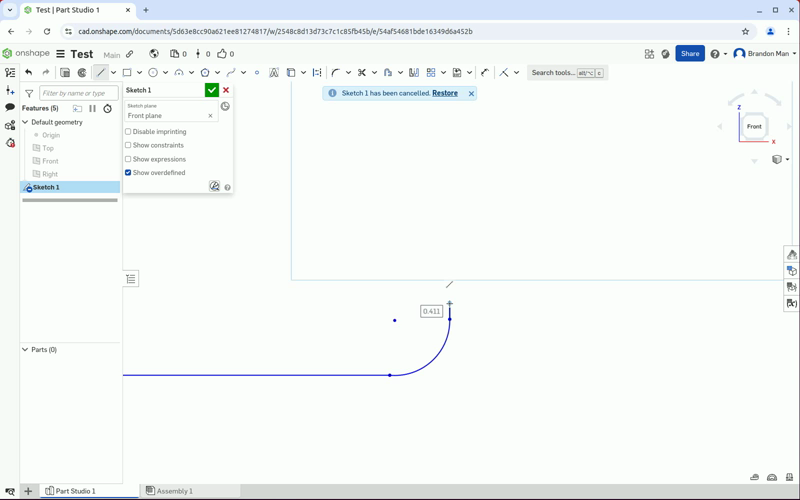
scroll(-6)
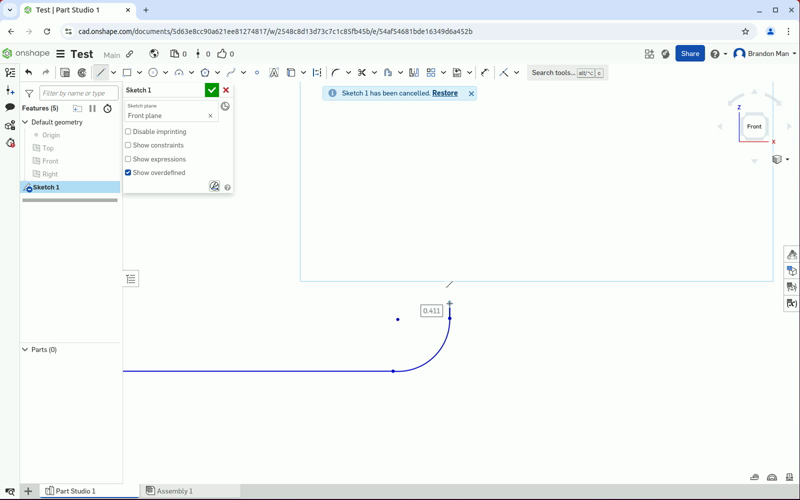
scroll(-6)
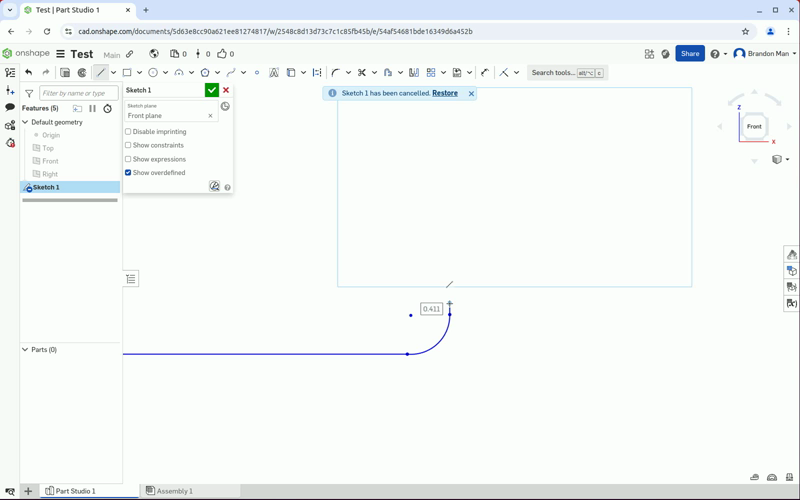
scroll(-6)
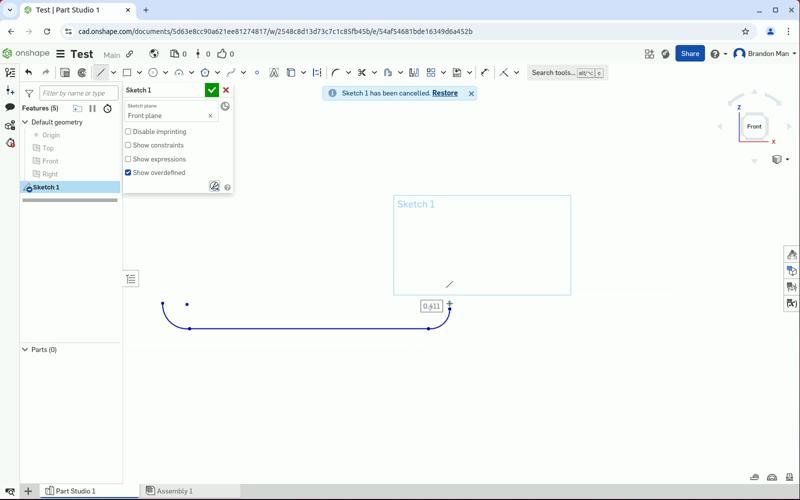
scroll(-6)
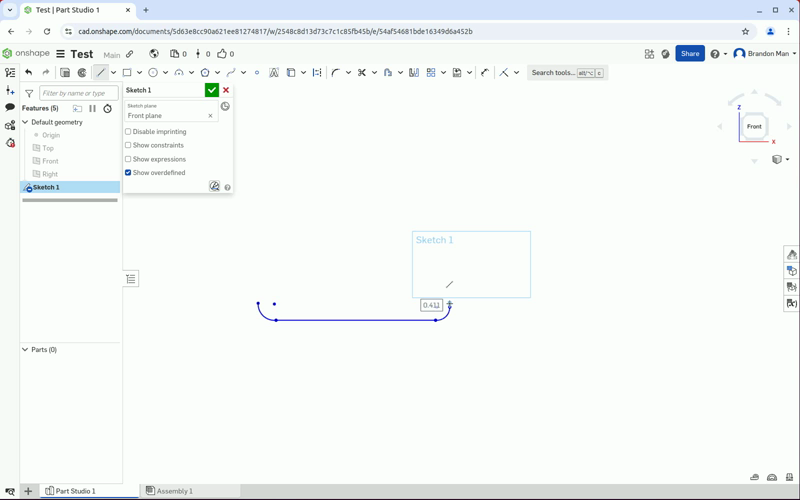
scroll(-6)
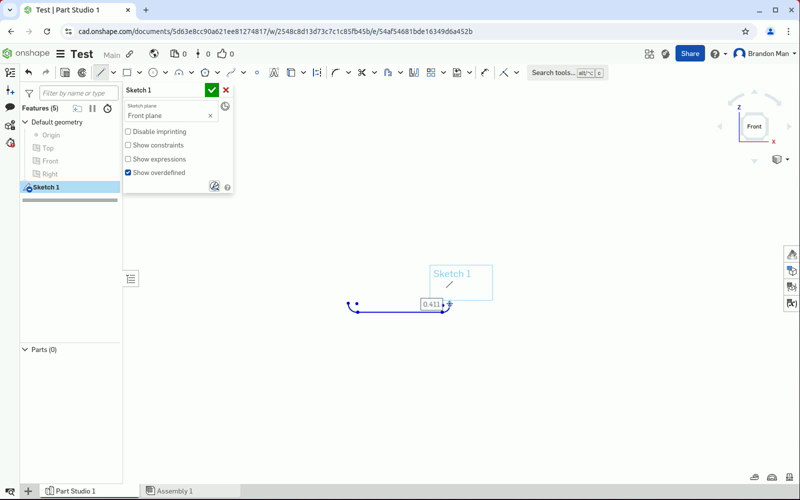
key_up(shift)
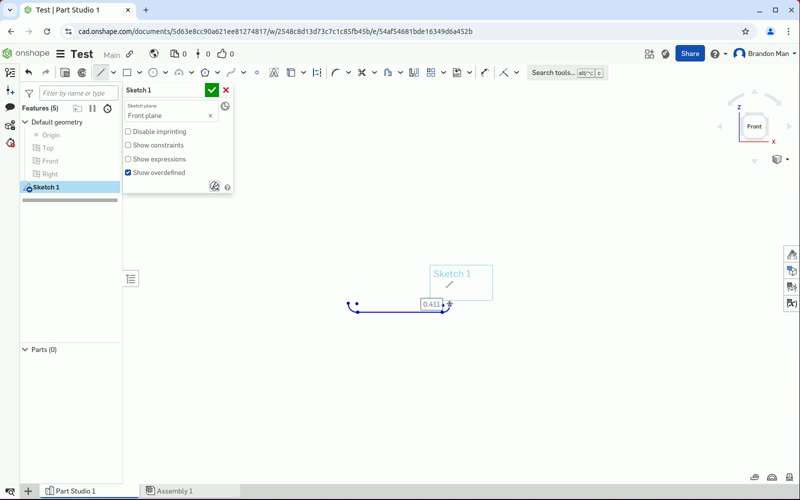
key(esc)
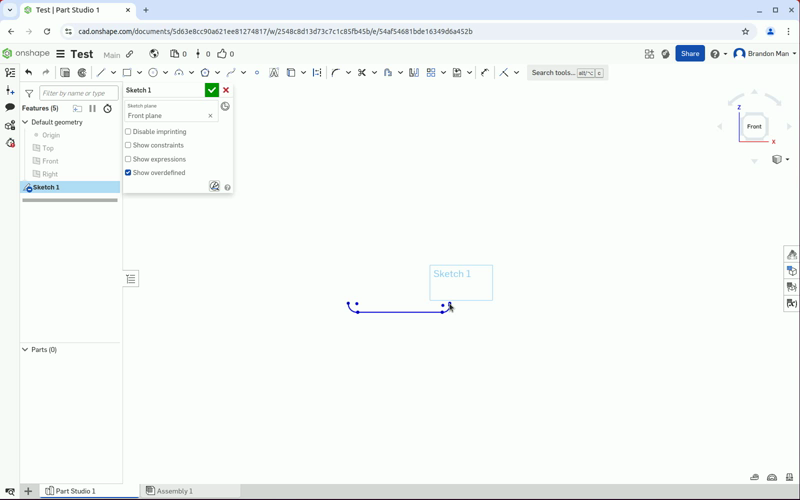
key(a)
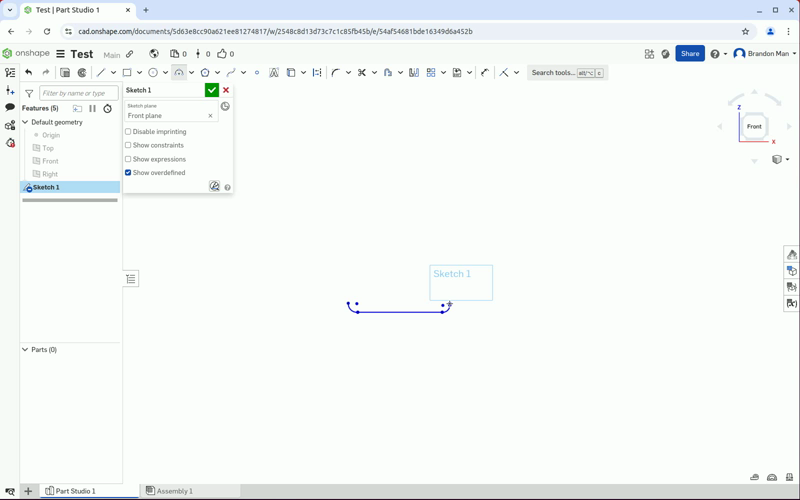
mouse_move(449, 303)
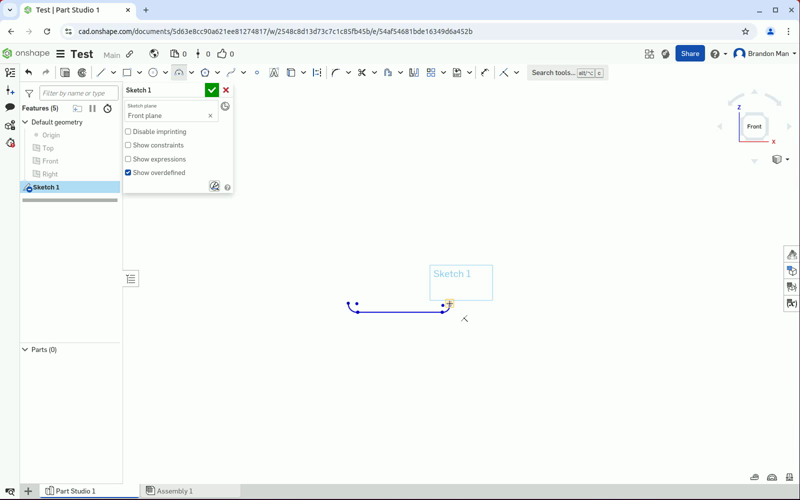
scroll(6)
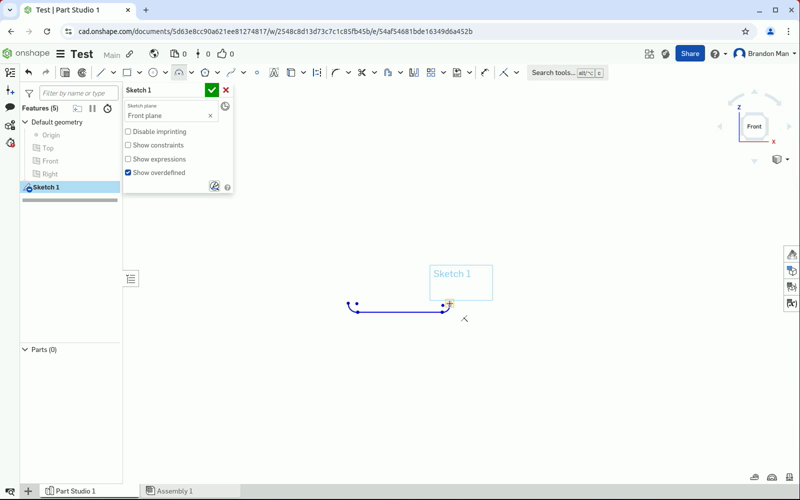
scroll(6)
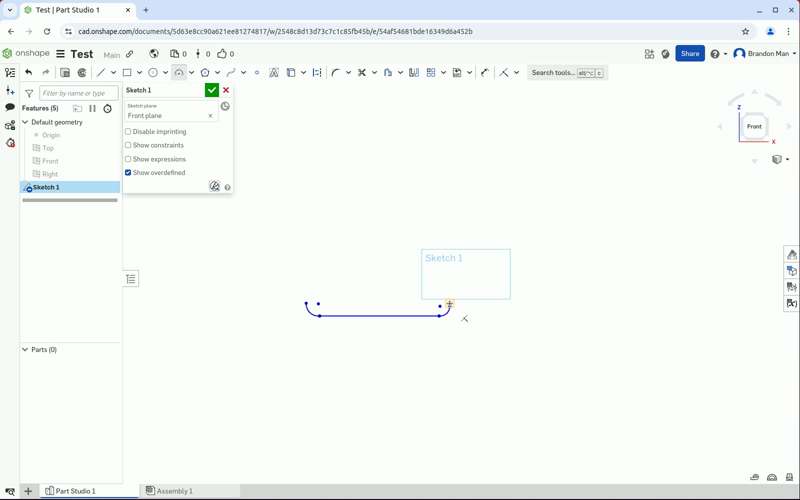
scroll(6)
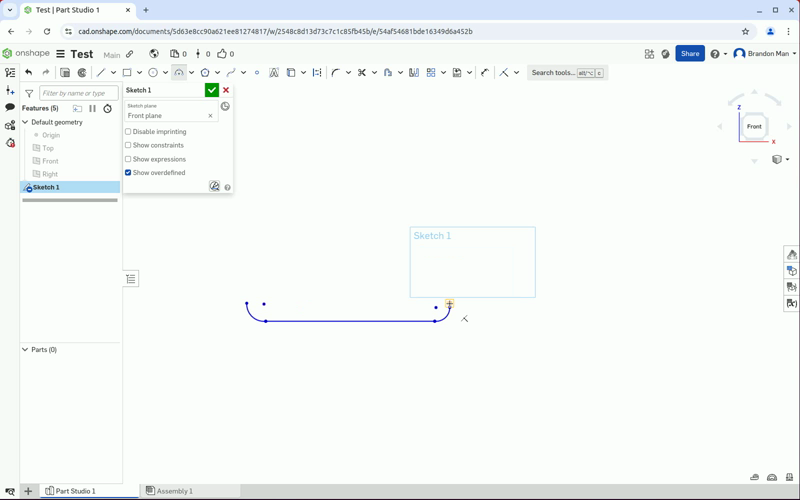
scroll(6)
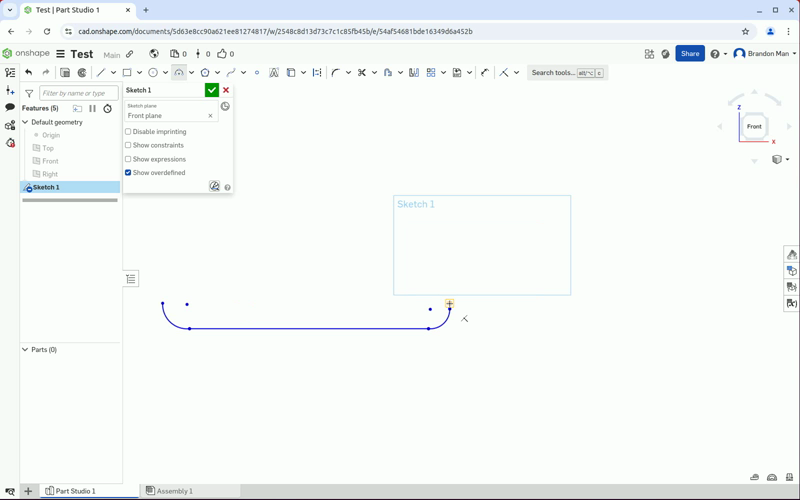
scroll(6)
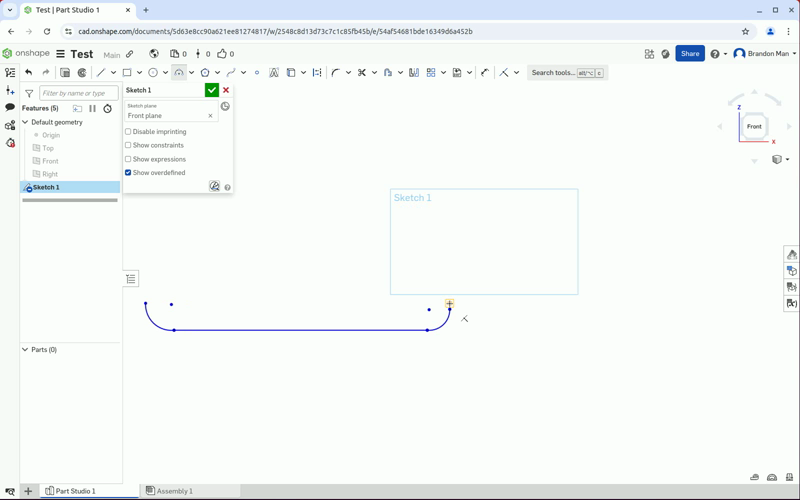
scroll(6)
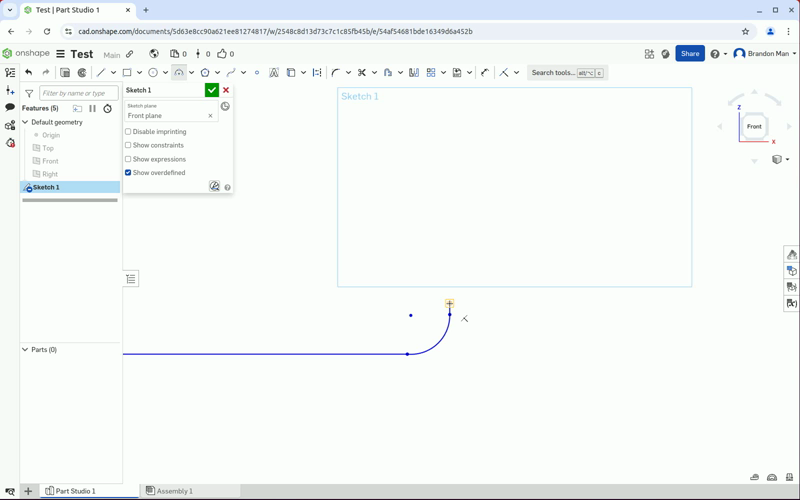
scroll(6)
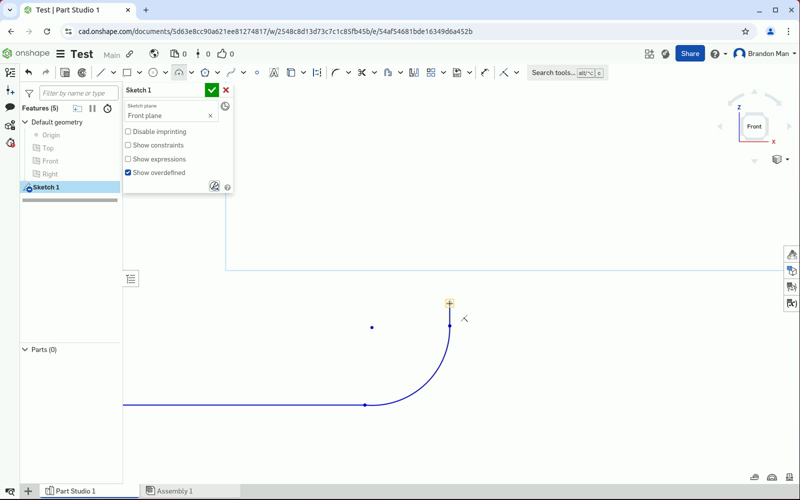
click(449, 303)
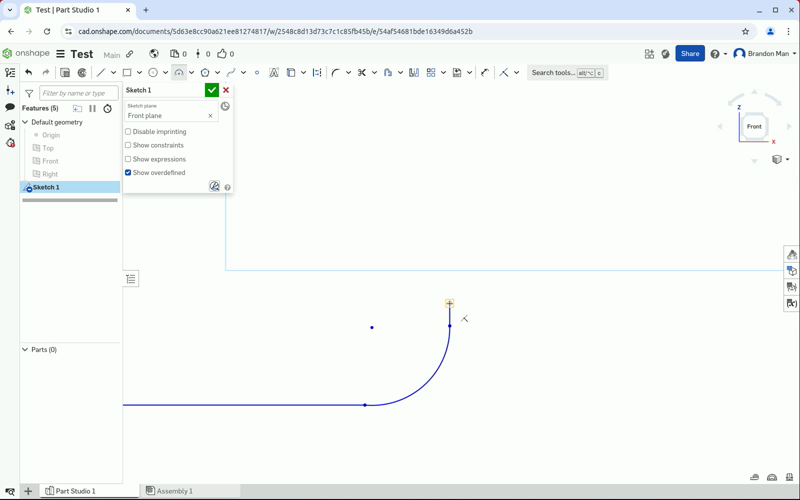
scroll(-6)
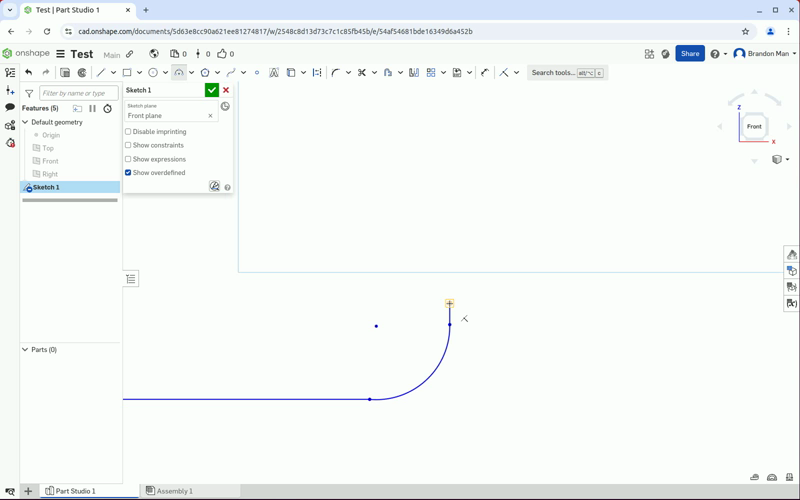
scroll(-6)
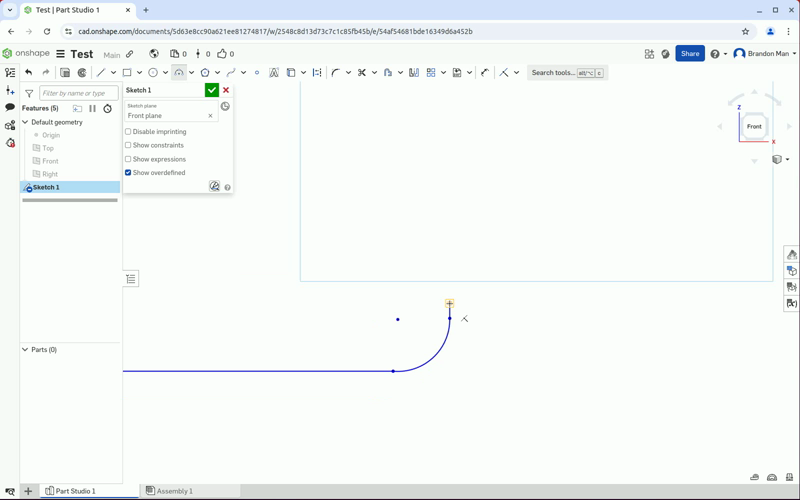
scroll(-6)
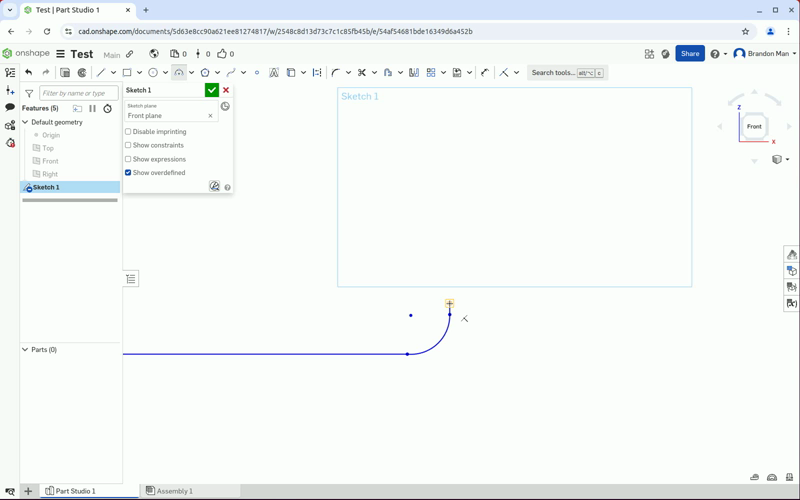
scroll(-6)
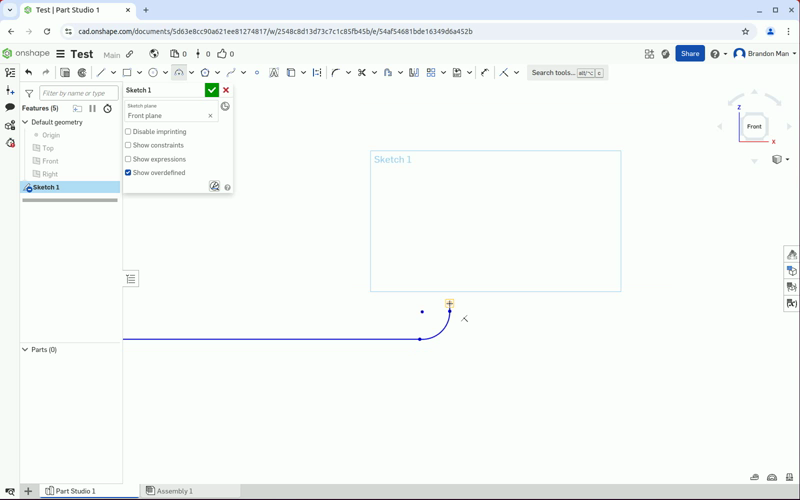
scroll(-6)
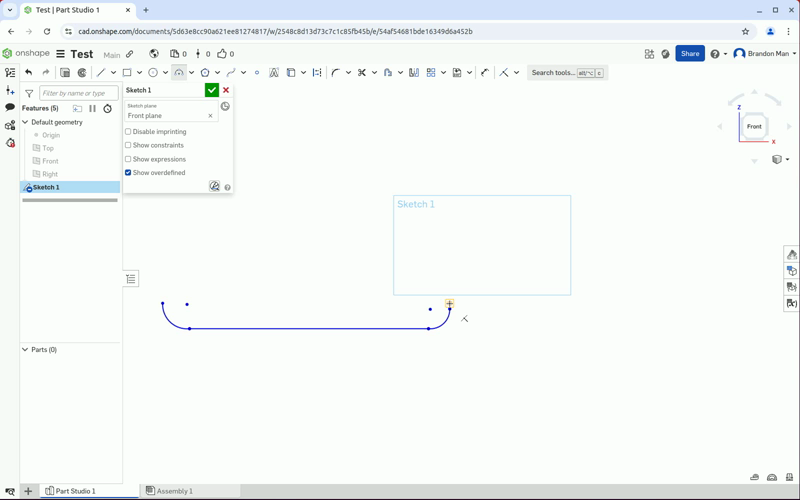
scroll(-6)
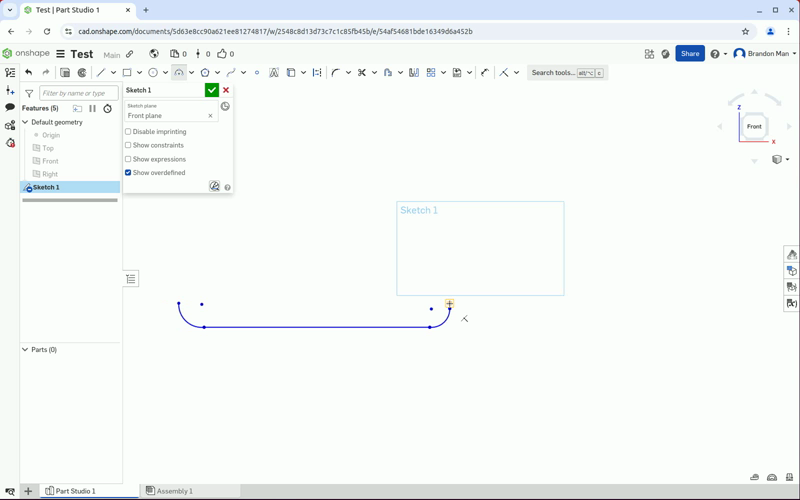
scroll(-6)
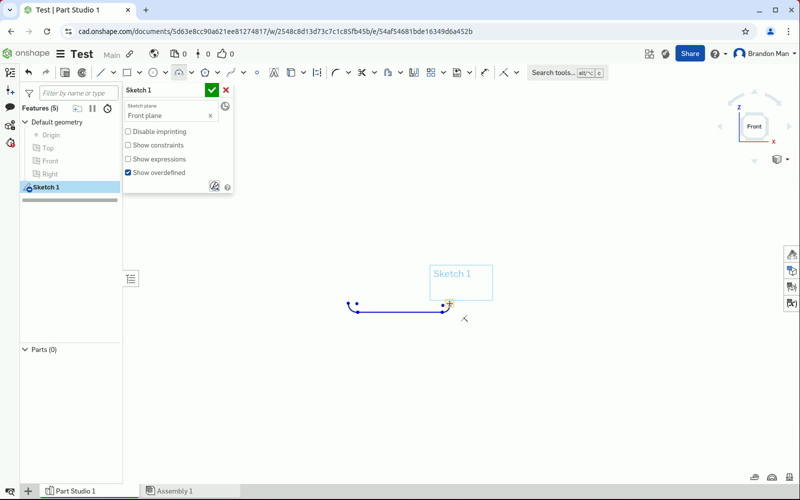
key_down(shift)
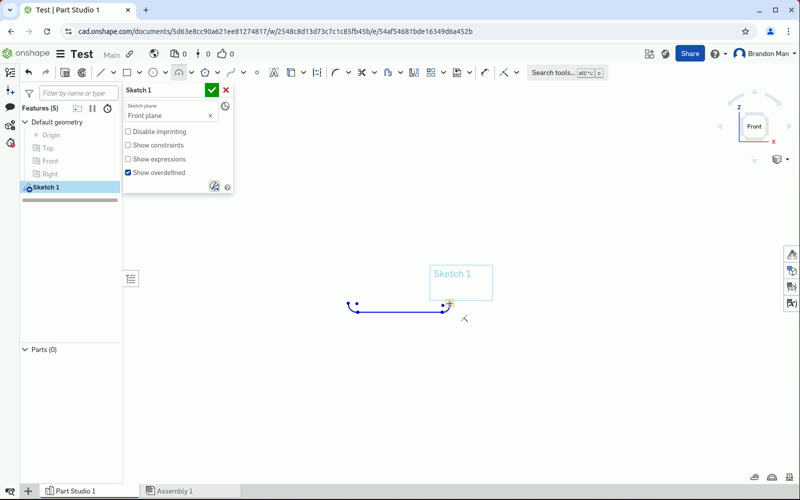
mouse_move(461, 293)
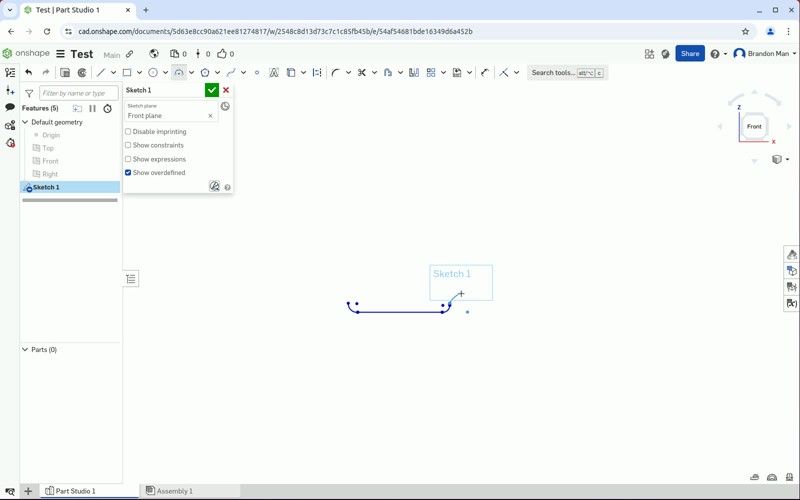
click(461, 293)
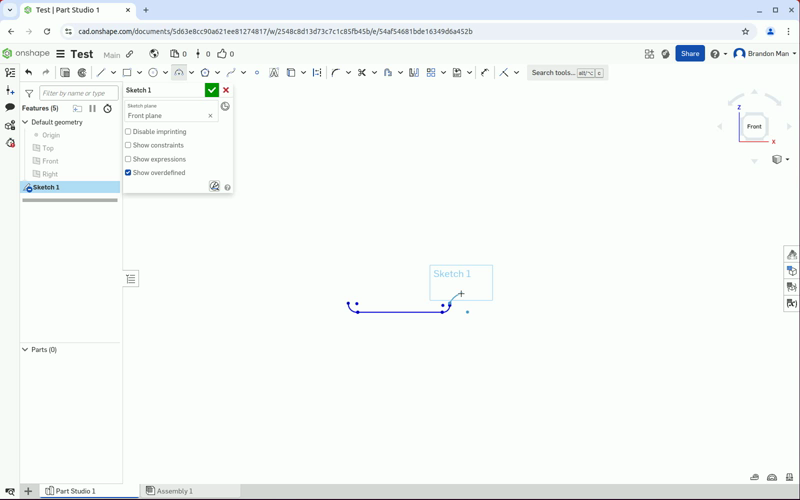
mouse_move(453, 295)
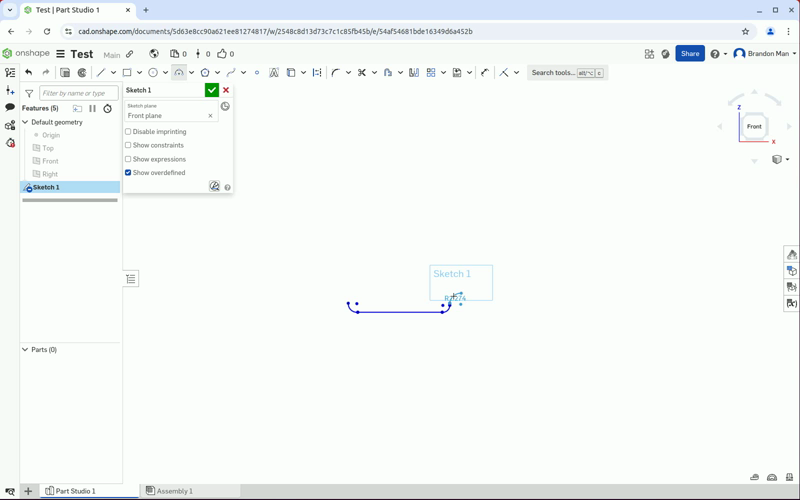
click(453, 295)
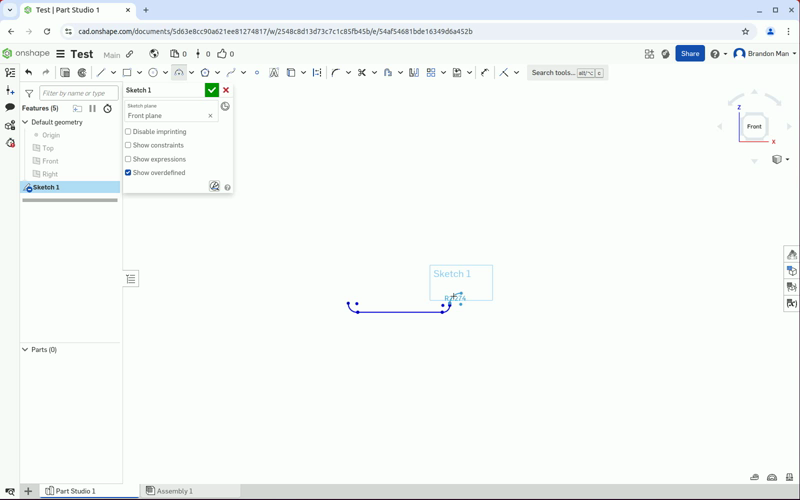
key_up(shift)
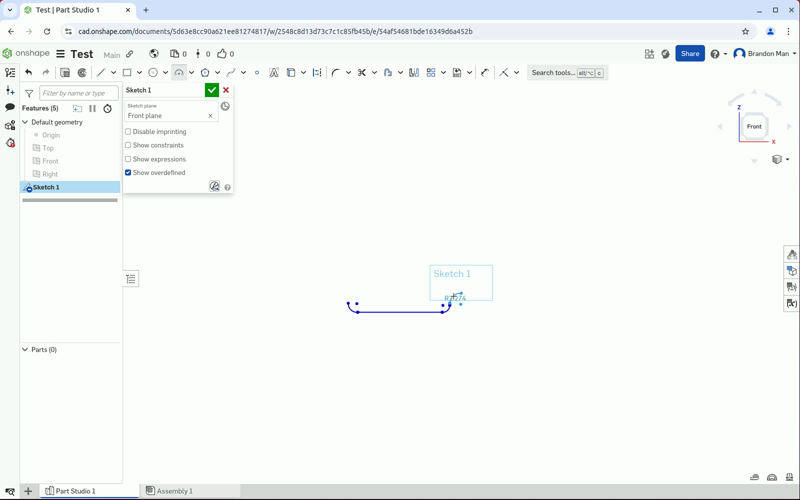
key(esc)
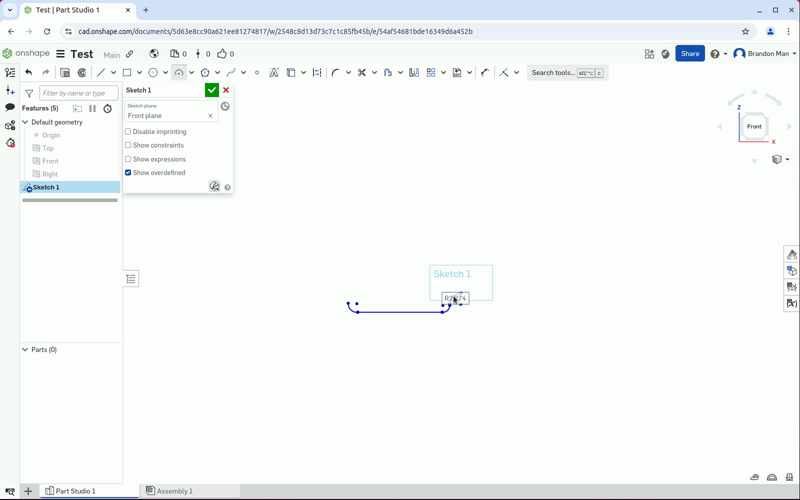
key(l)
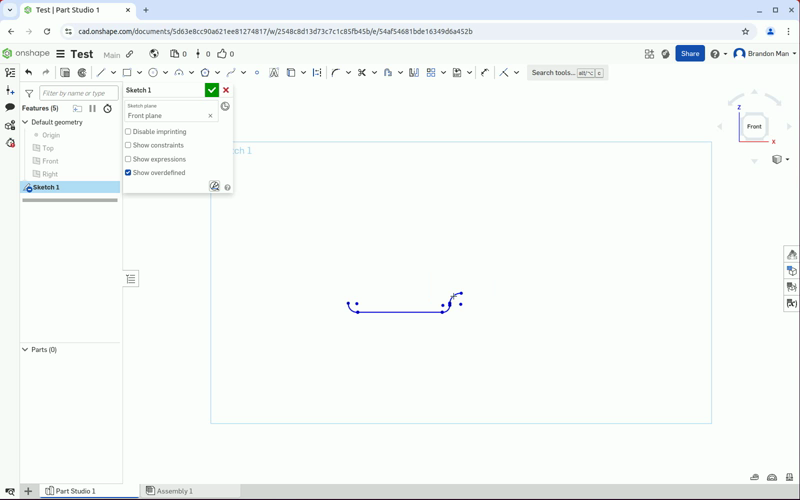
mouse_move(461, 293)
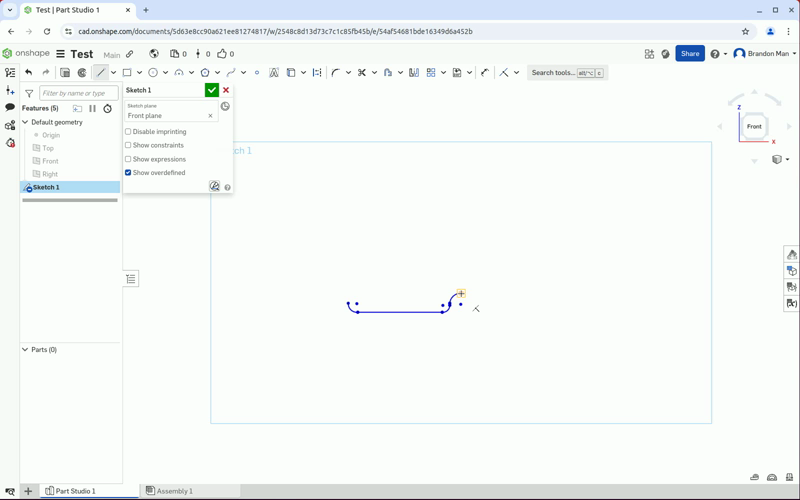
click(461, 293)
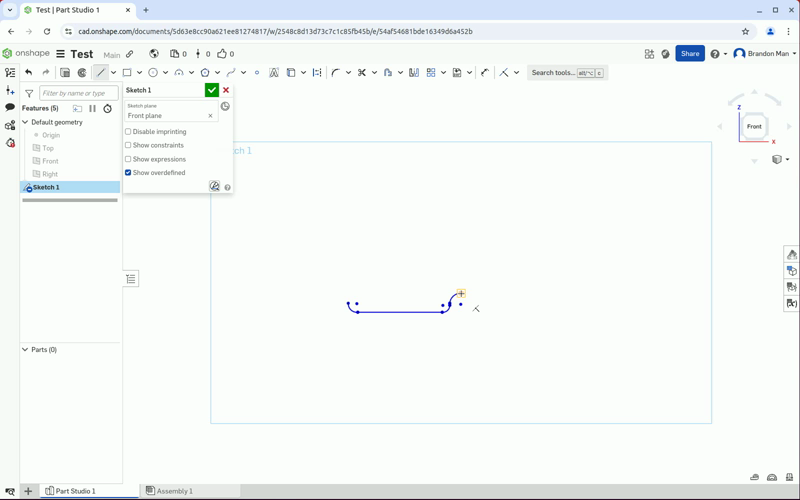
key_down(shift)
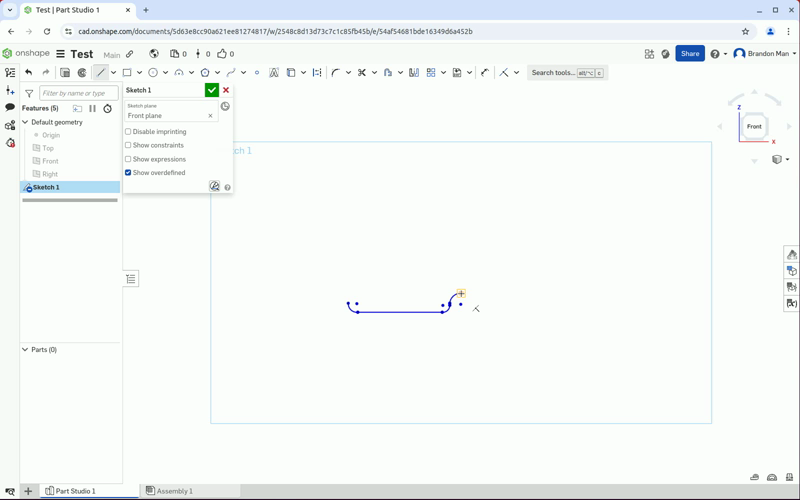
mouse_move(562, 293)
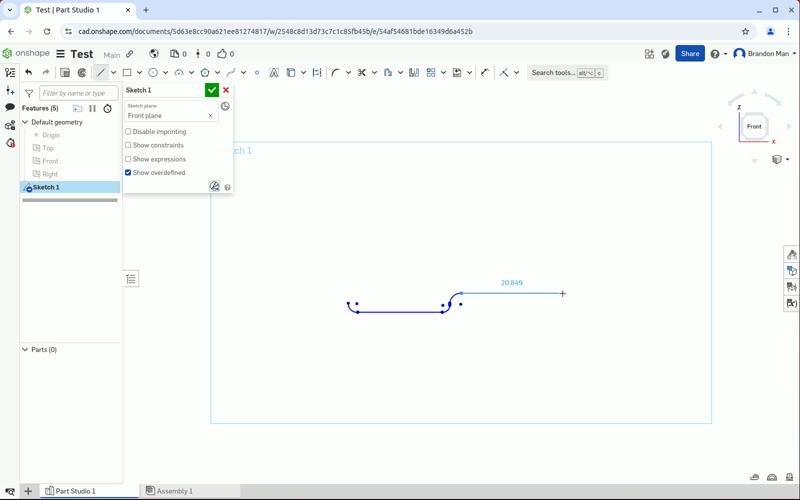
click(562, 293)
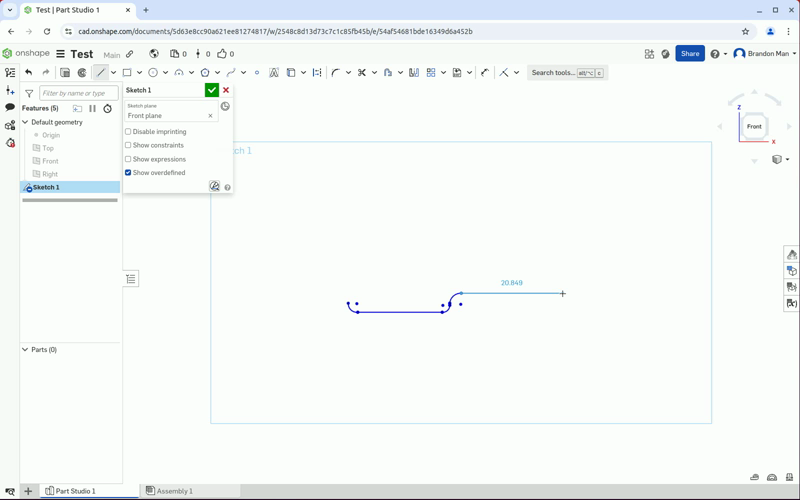
key_up(shift)
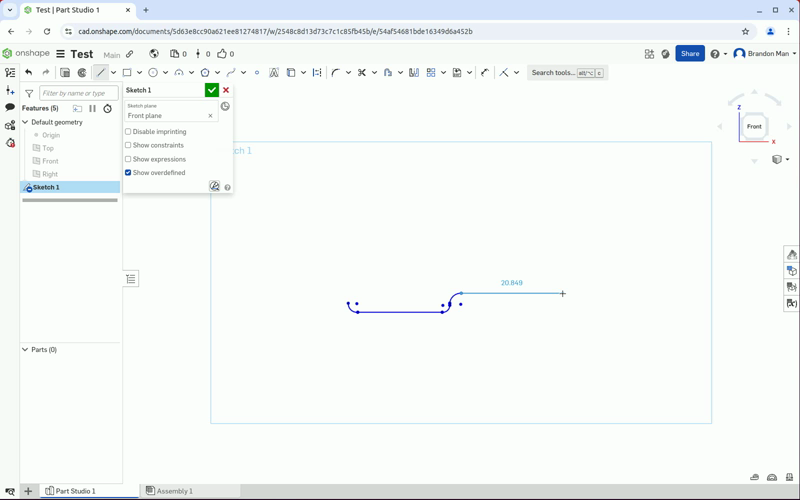
key(esc)
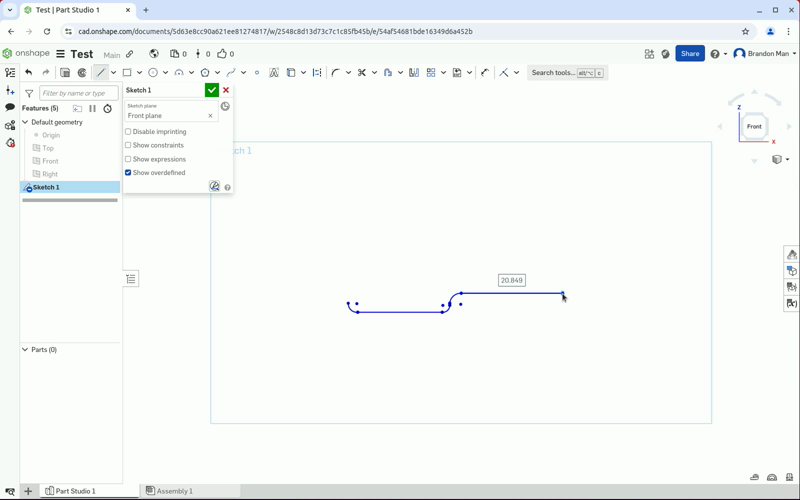
key(a)
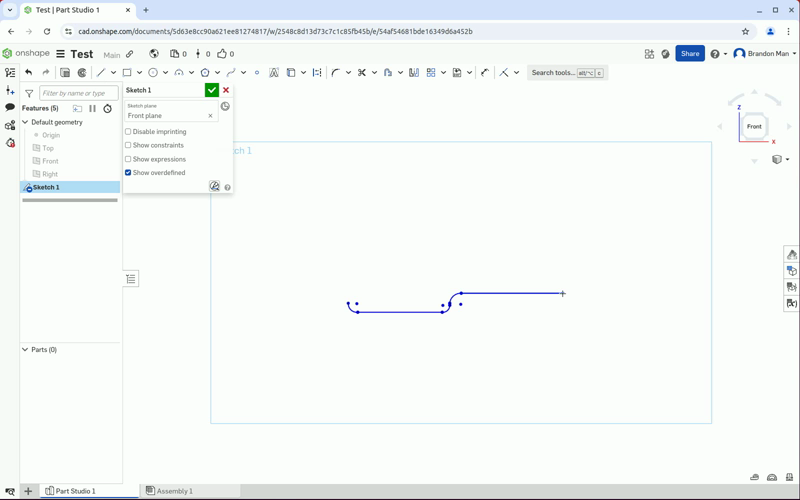
mouse_move(562, 293)
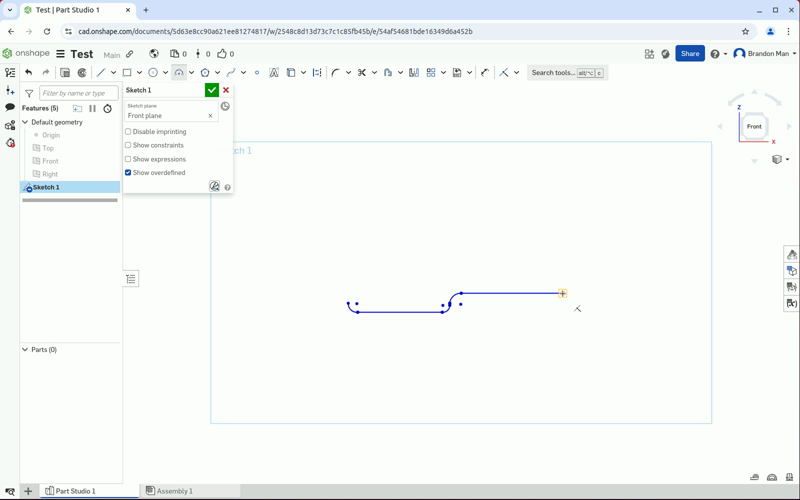
click(562, 293)
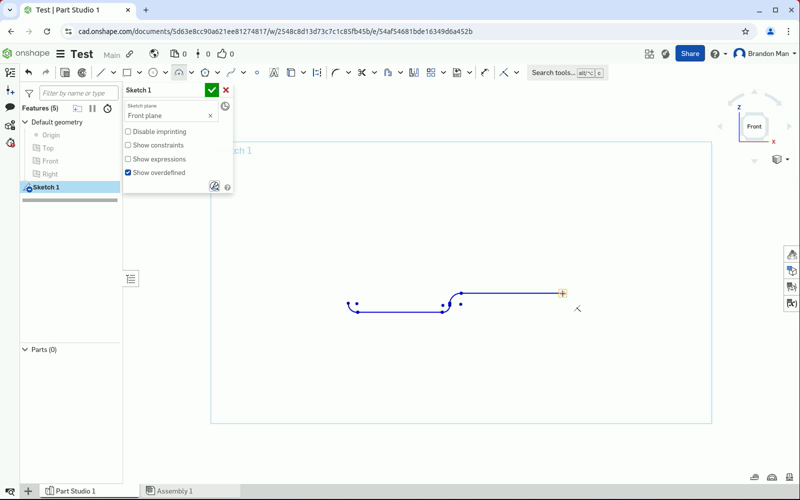
key_down(shift)
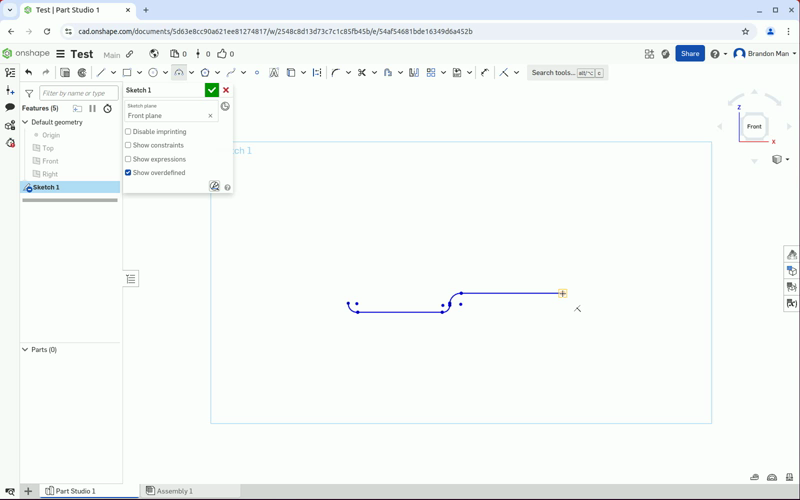
mouse_move(572, 281)
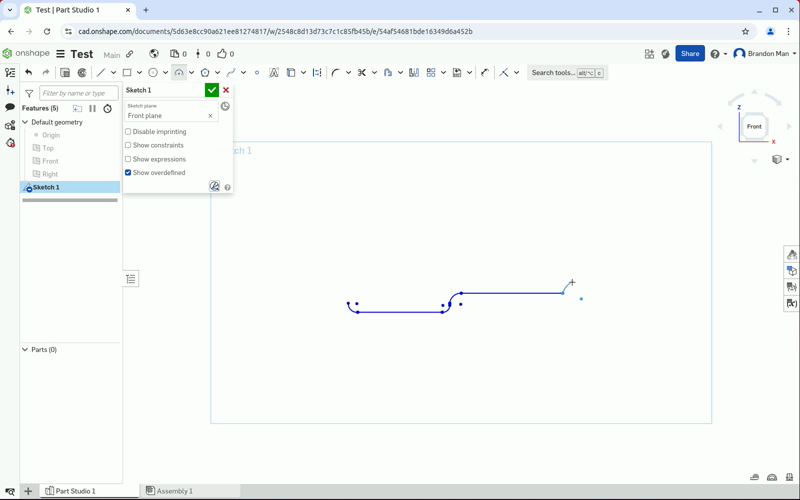
click(572, 281)
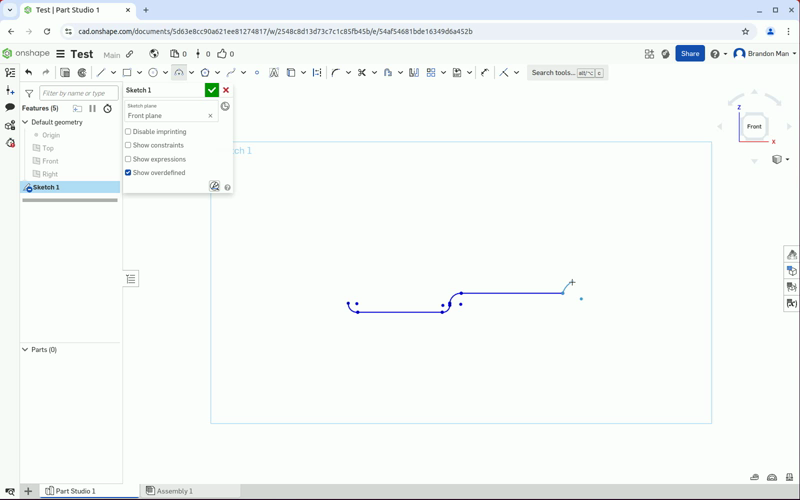
mouse_move(569, 289)
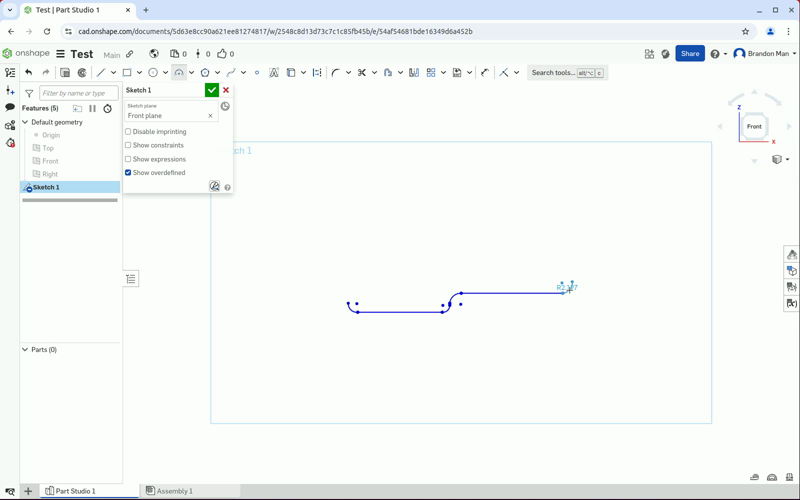
click(569, 289)
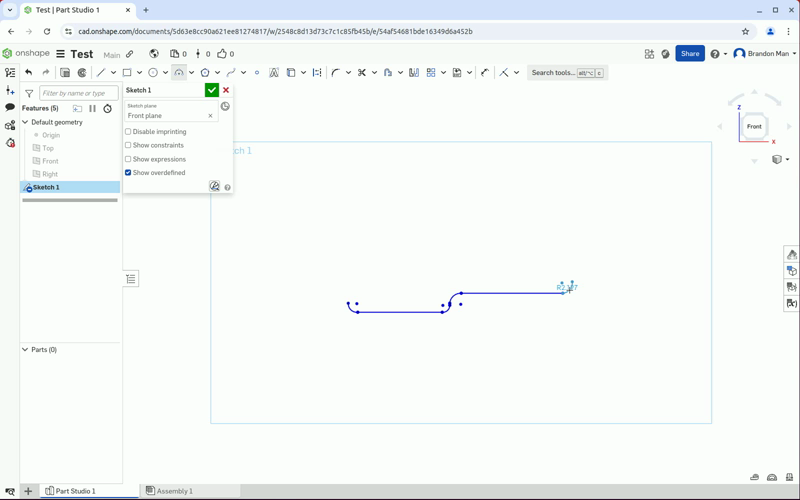
key_up(shift)
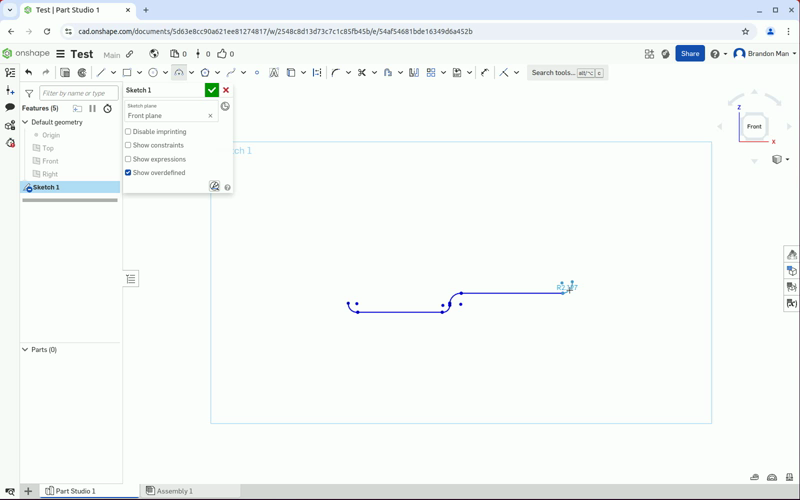
key(esc)
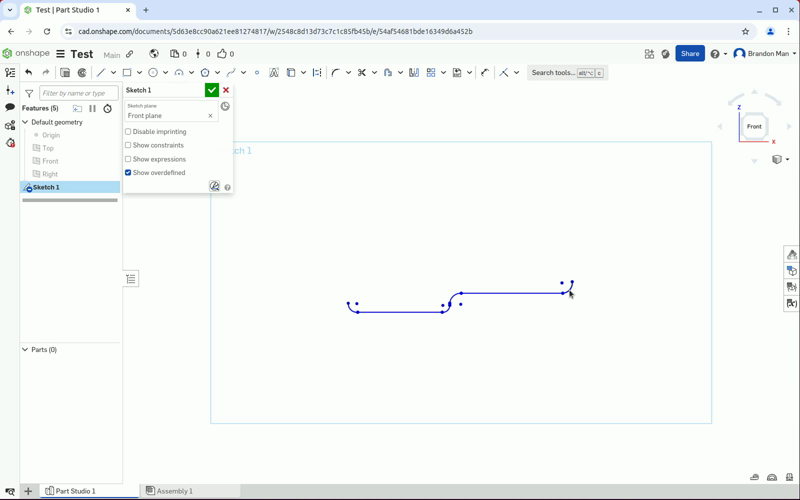
key(l)
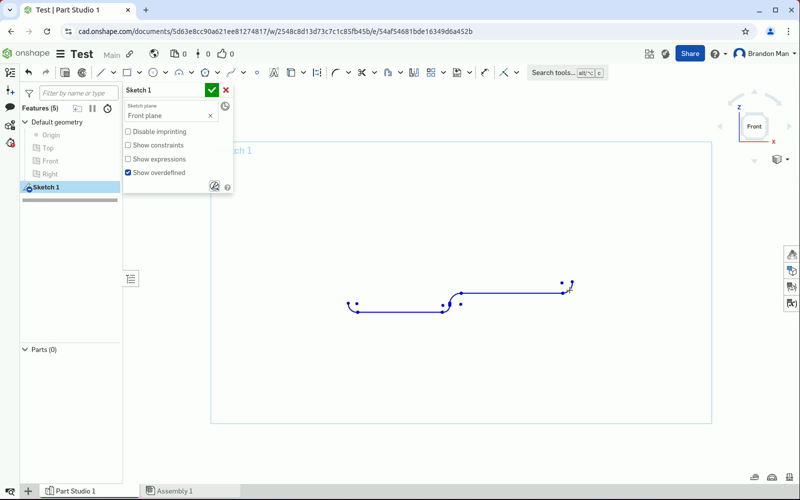
mouse_move(572, 281)
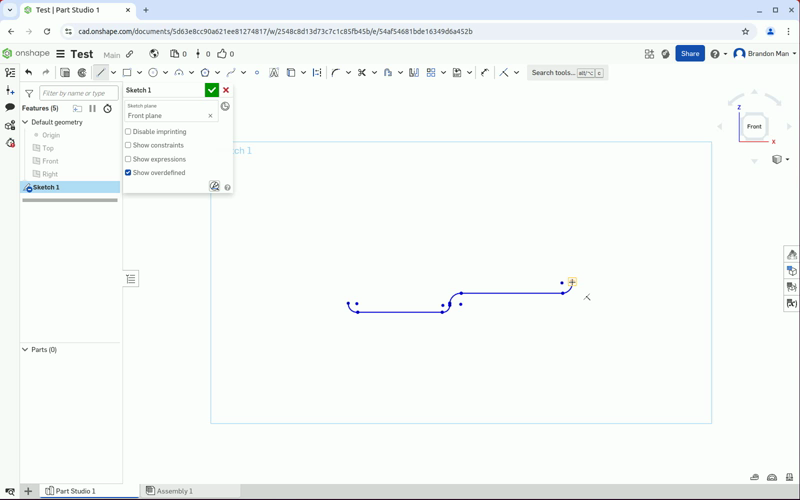
click(572, 281)
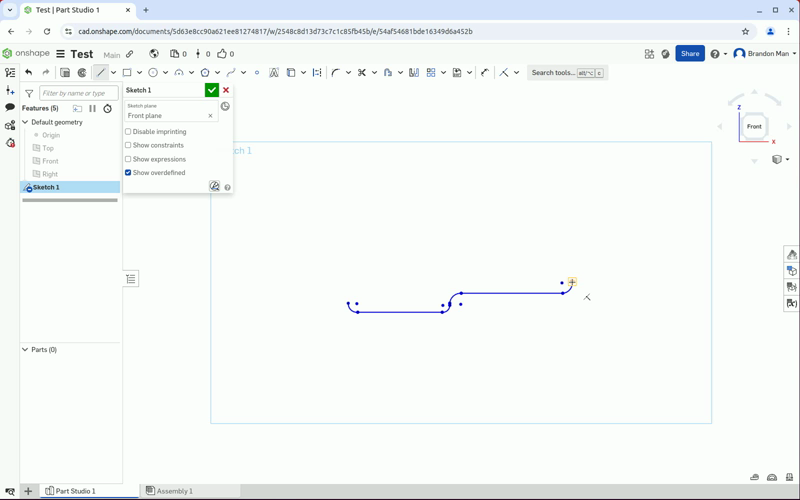
key_down(shift)
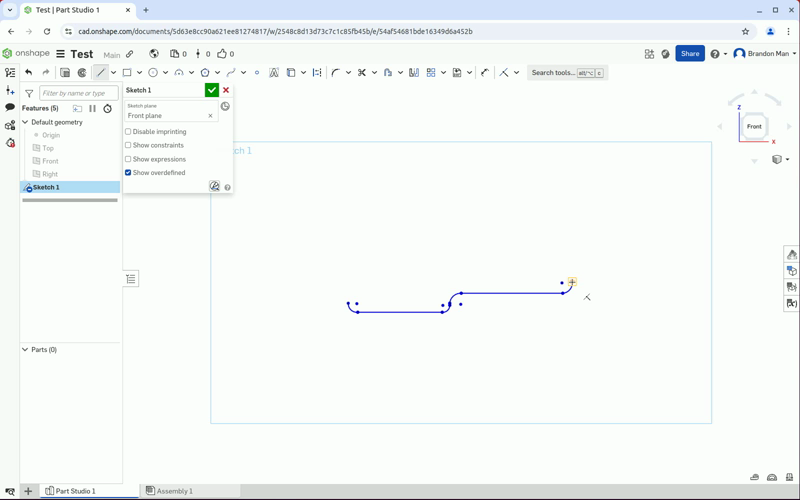
mouse_move(589, 281)
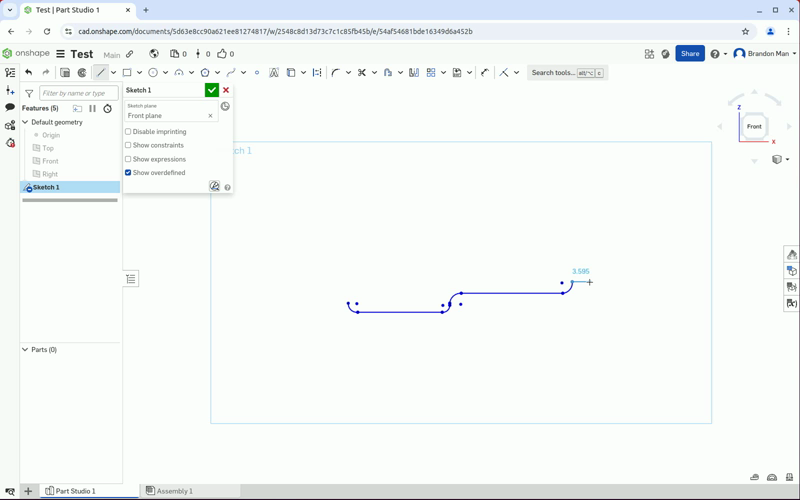
mouse_move(572, 262)
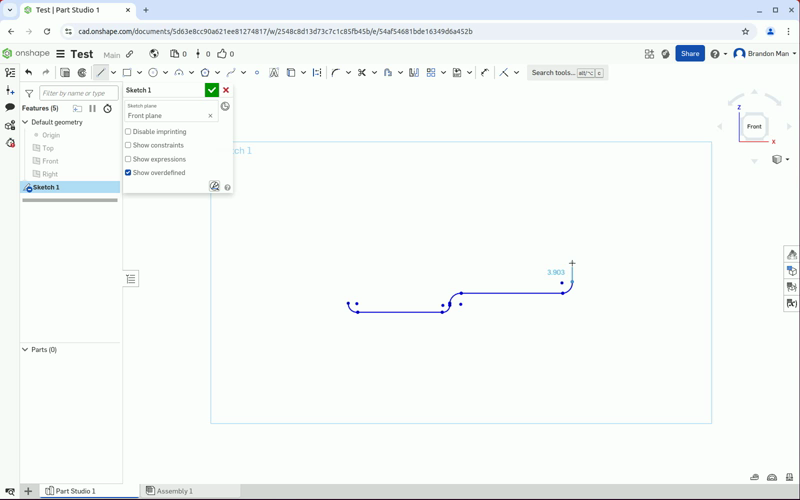
click(572, 262)
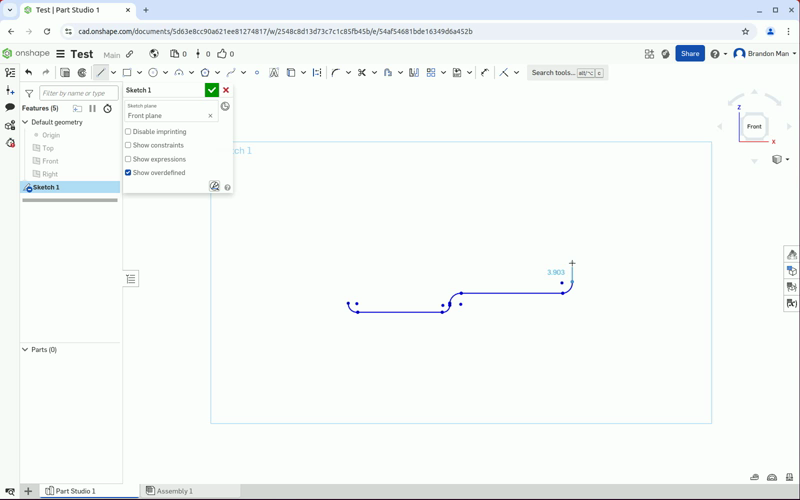
key_up(shift)
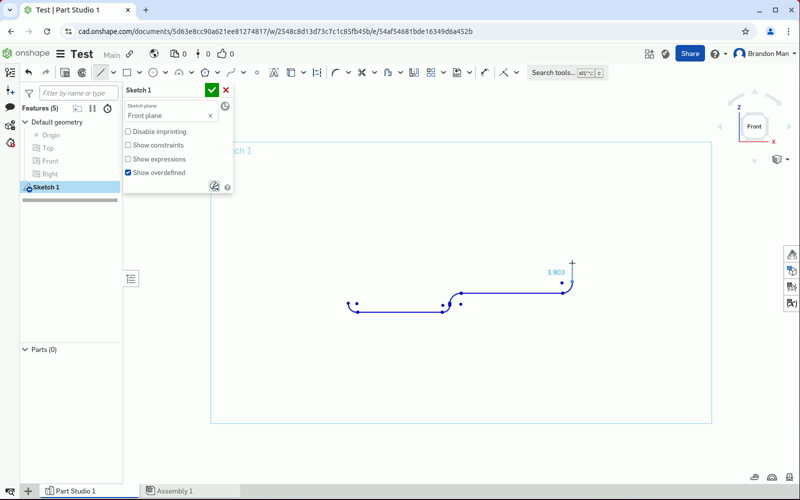
key(esc)
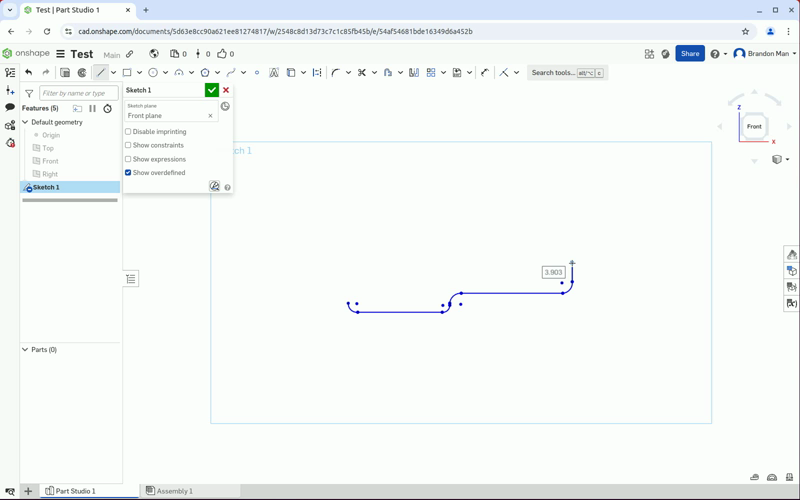
key(a)
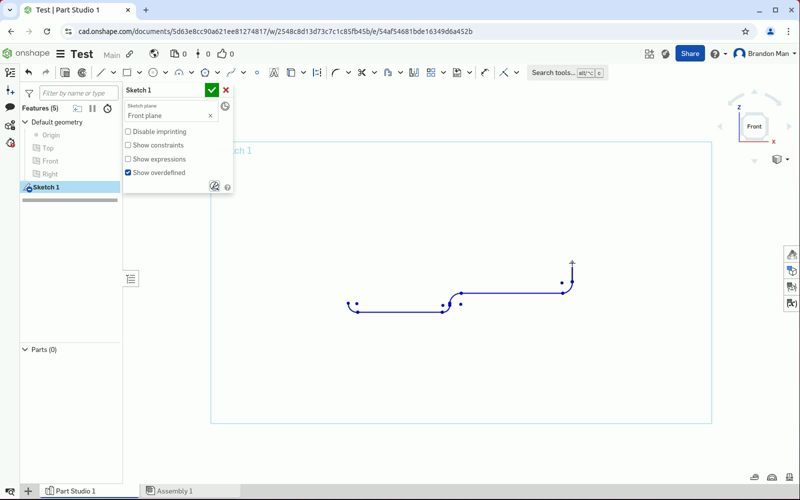
mouse_move(572, 262)
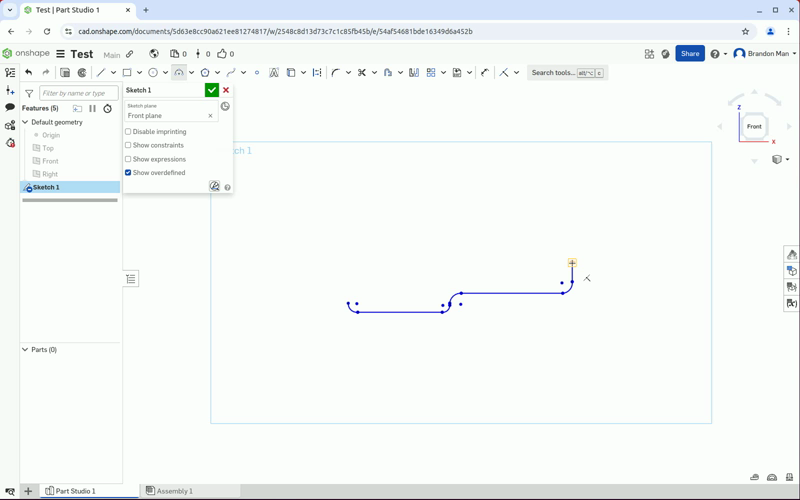
click(572, 262)
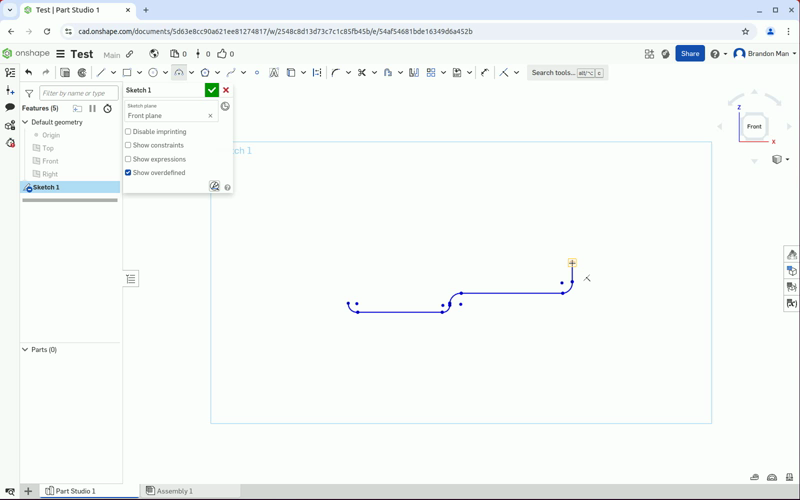
key_down(shift)
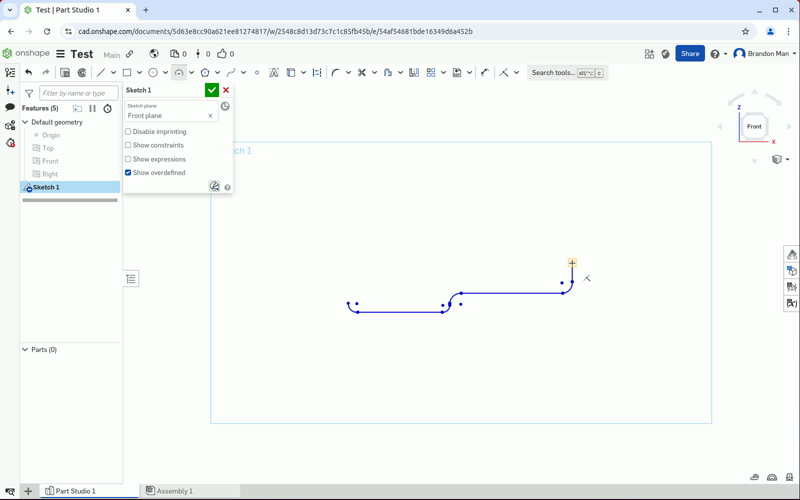
mouse_move(562, 251)
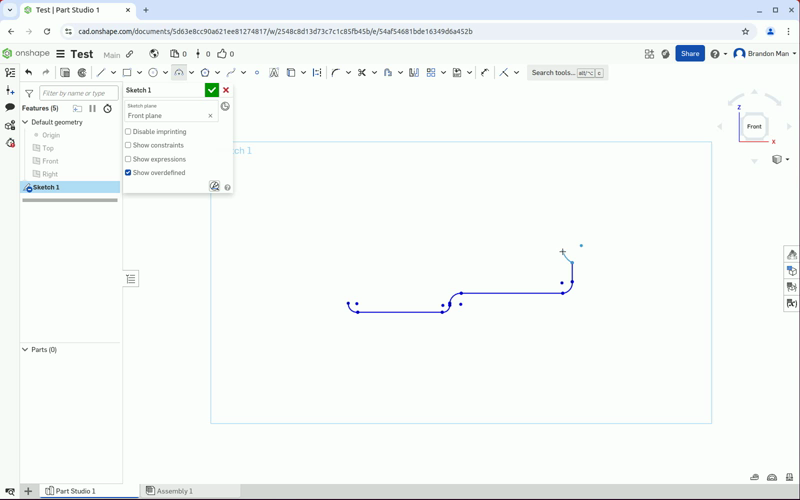
click(562, 251)
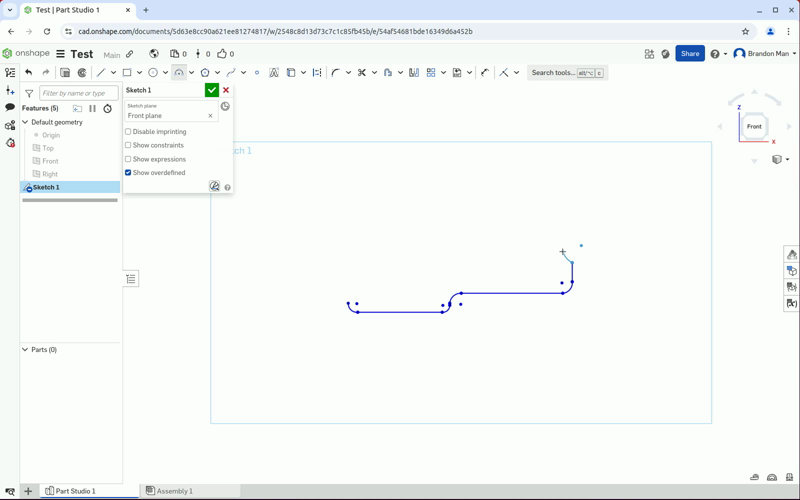
mouse_move(569, 255)
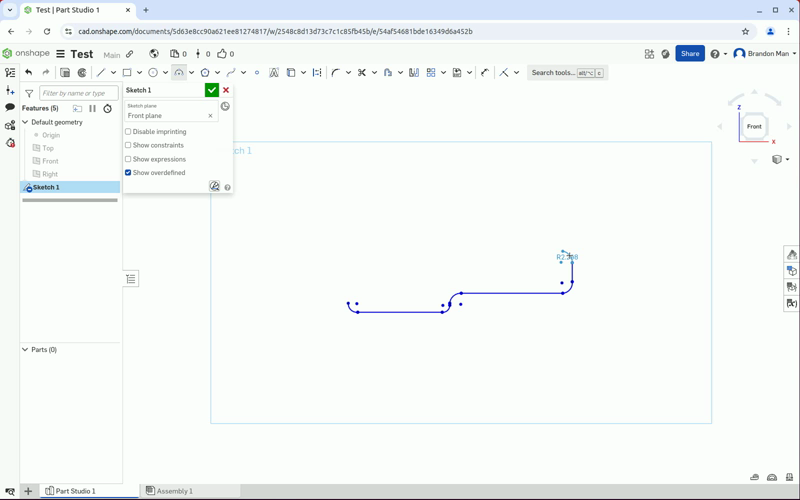
click(569, 255)
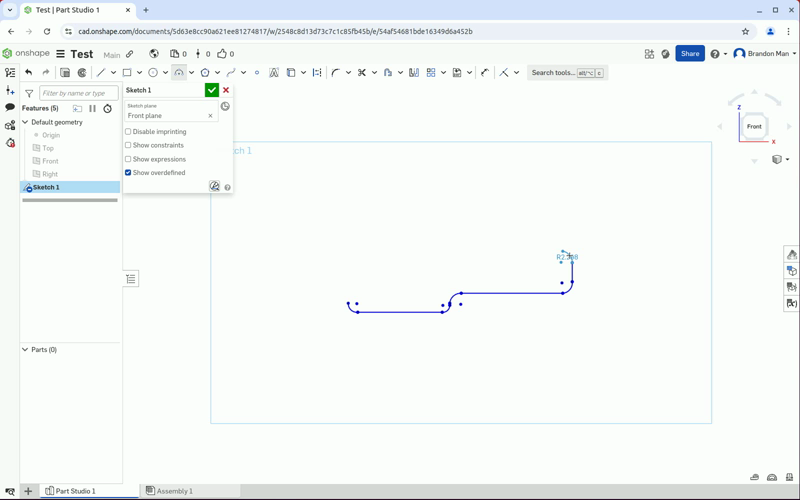
key_up(shift)
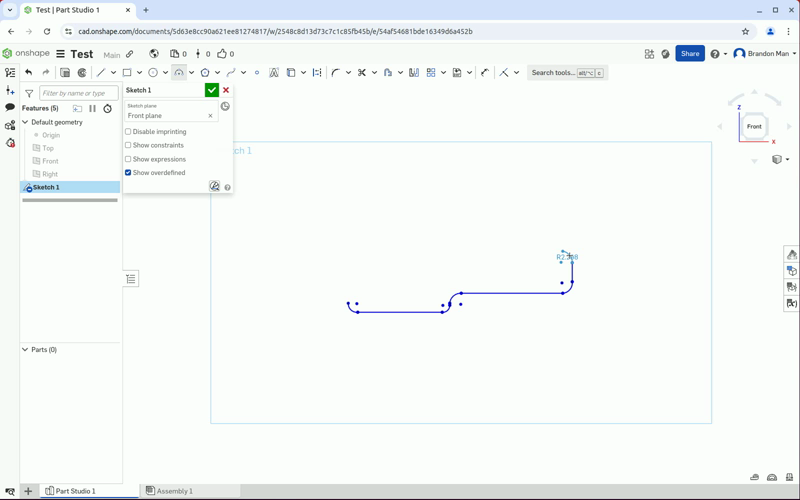
key(esc)
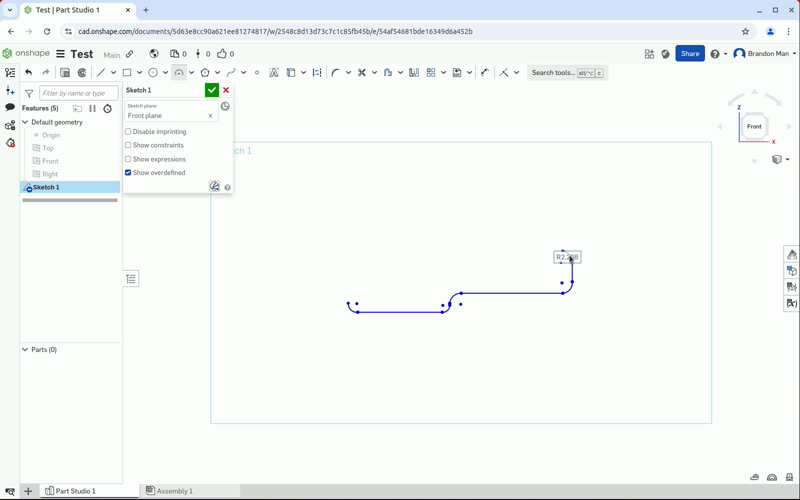
key(l)
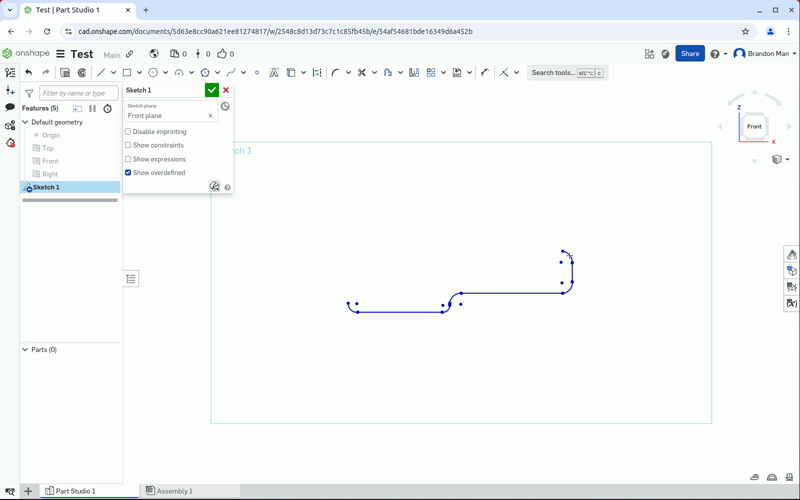
mouse_move(562, 251)
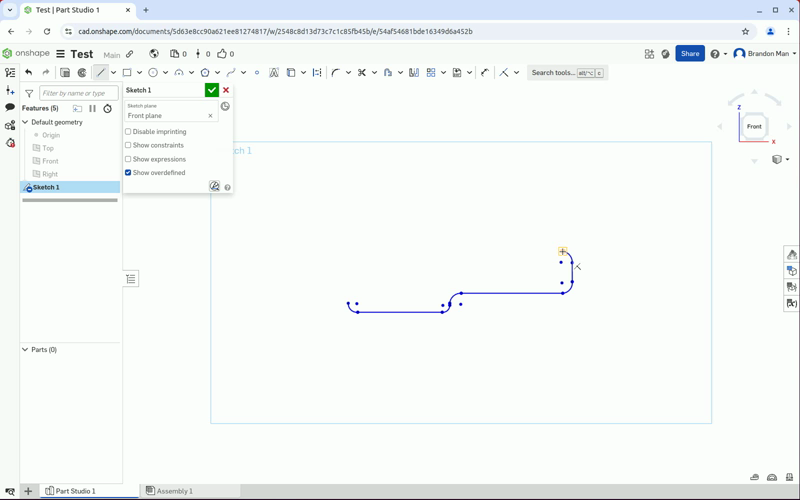
click(562, 251)
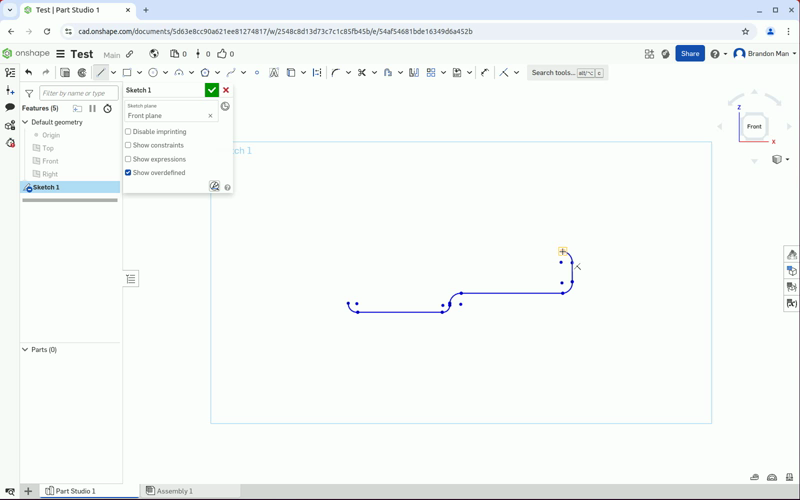
key_down(shift)
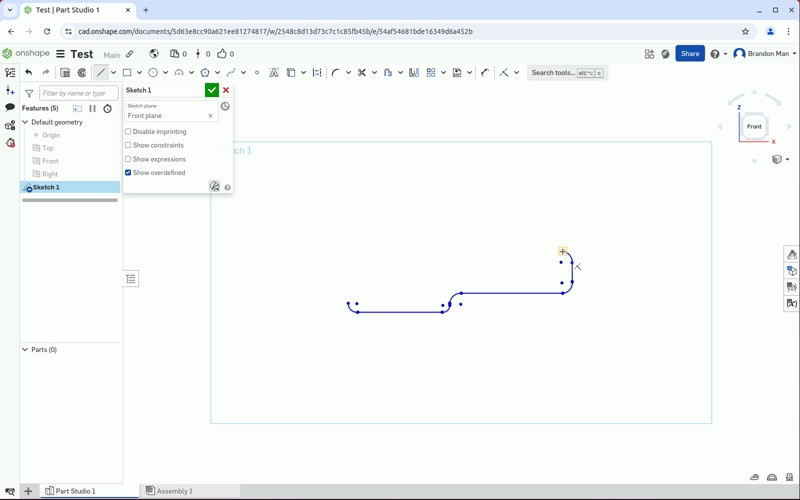
mouse_move(357, 251)
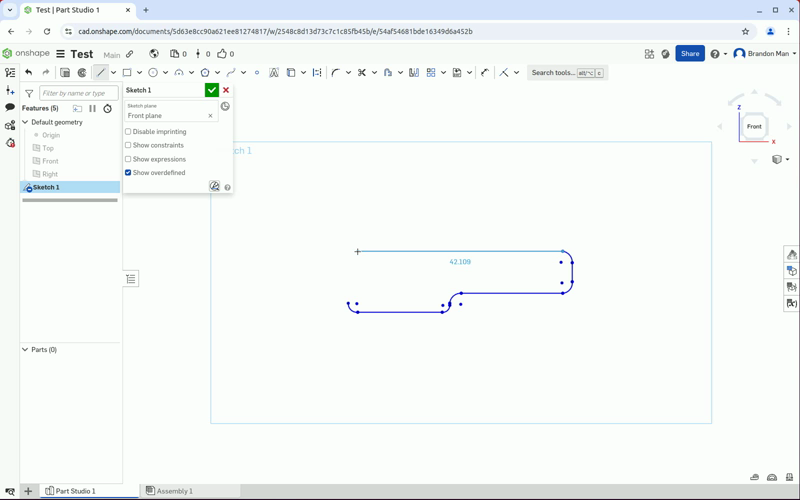
click(357, 251)
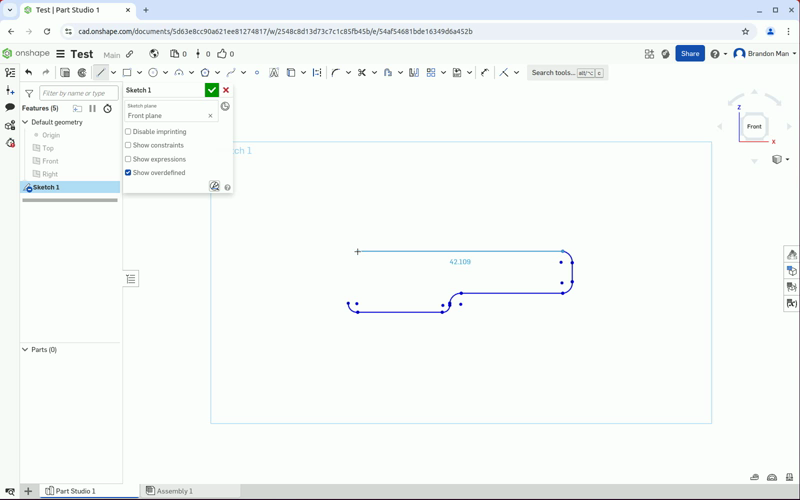
key_up(shift)
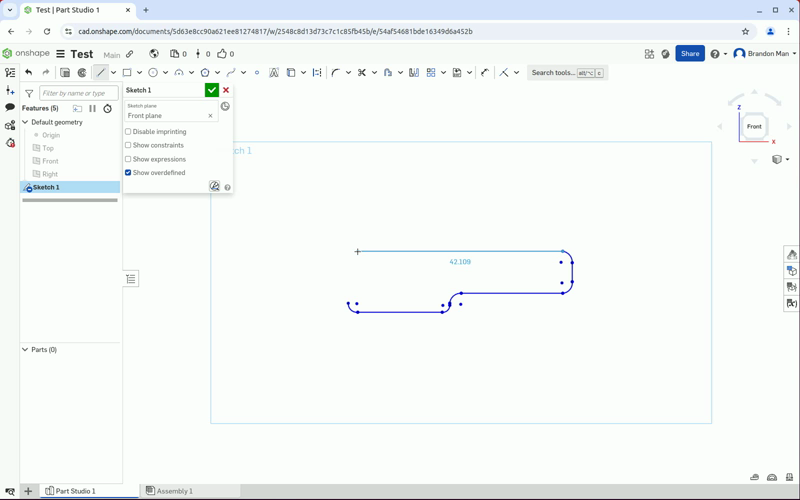
key(esc)
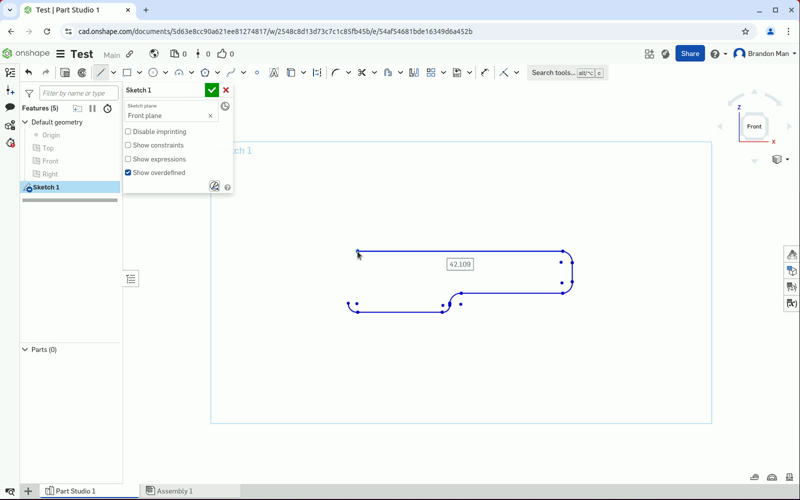
key(a)
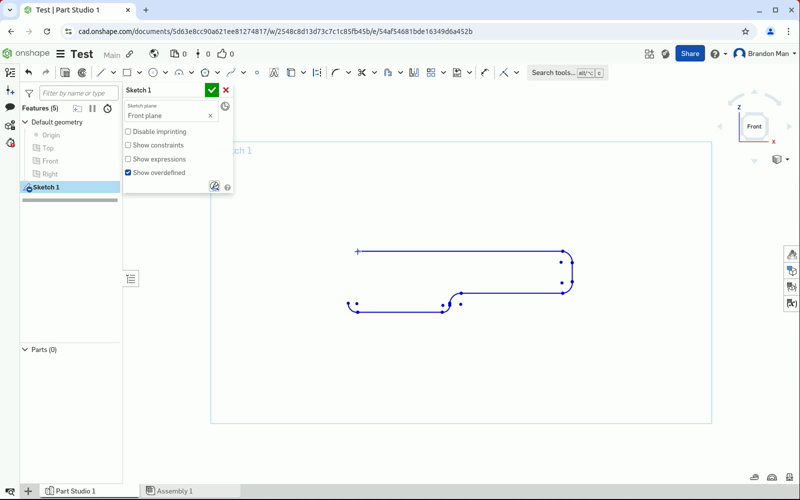
mouse_move(357, 251)
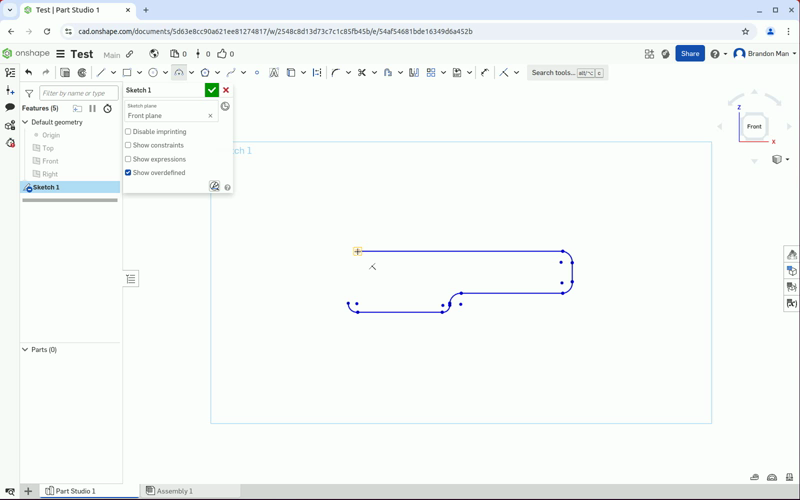
click(357, 251)
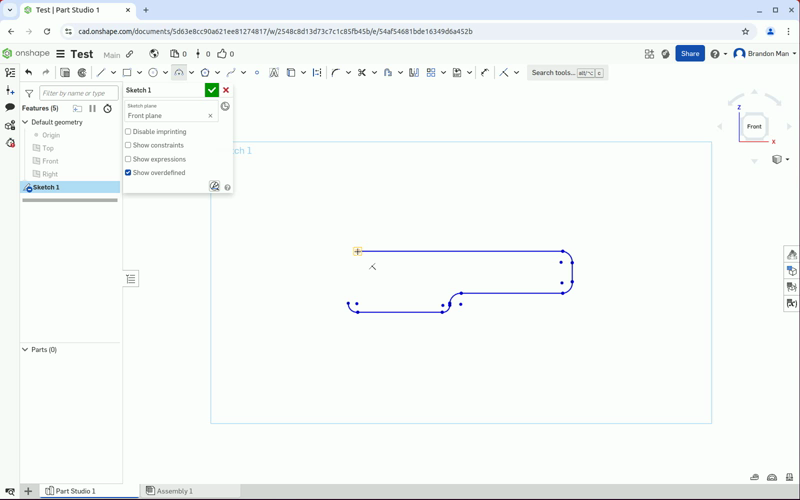
key_down(shift)
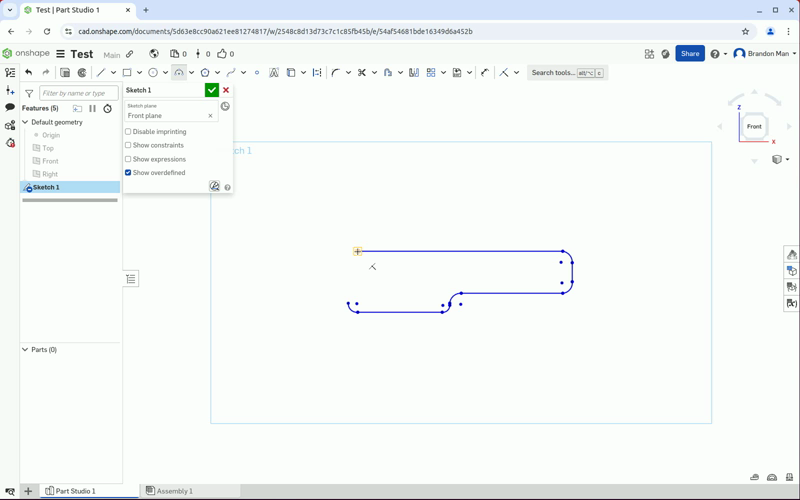
mouse_move(348, 262)
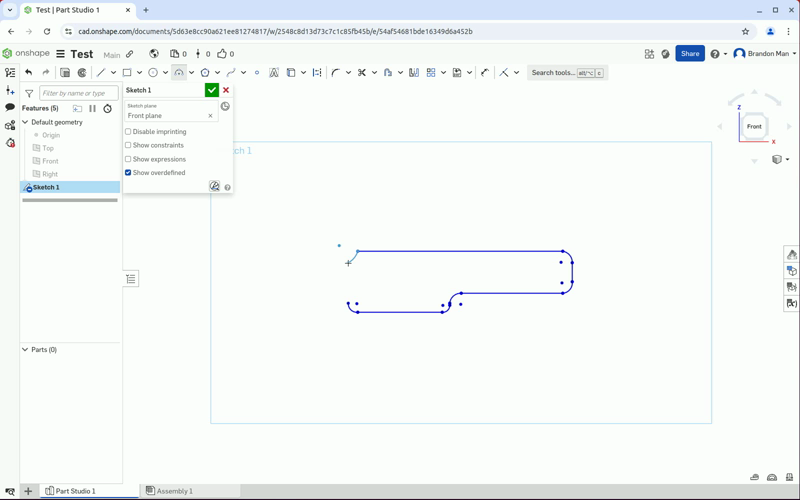
click(348, 262)
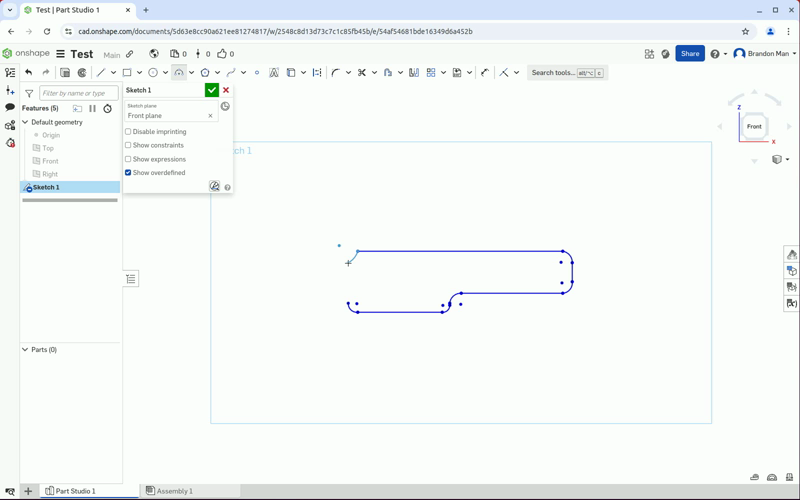
mouse_move(350, 255)
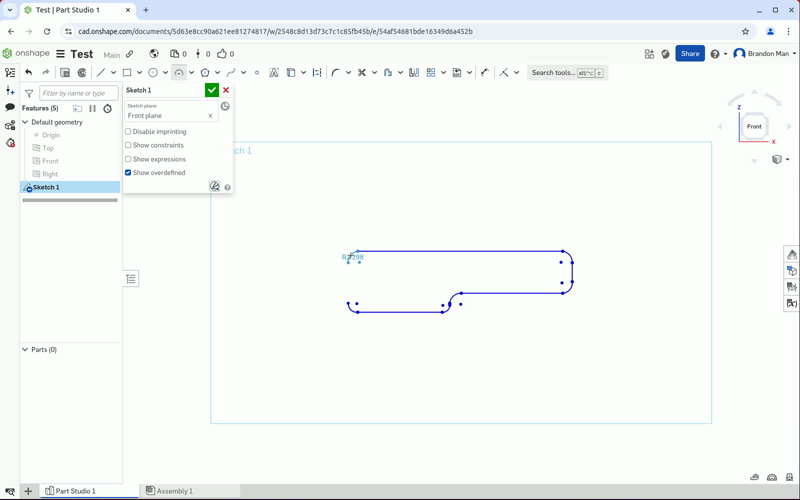
click(350, 255)
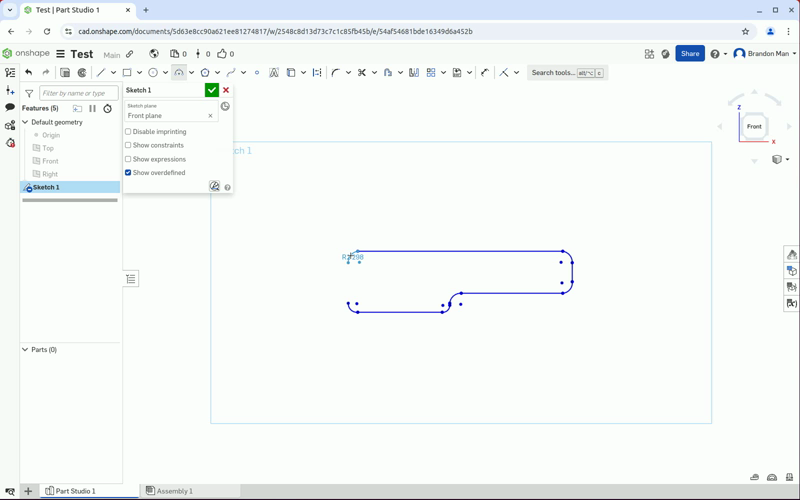
key_up(shift)
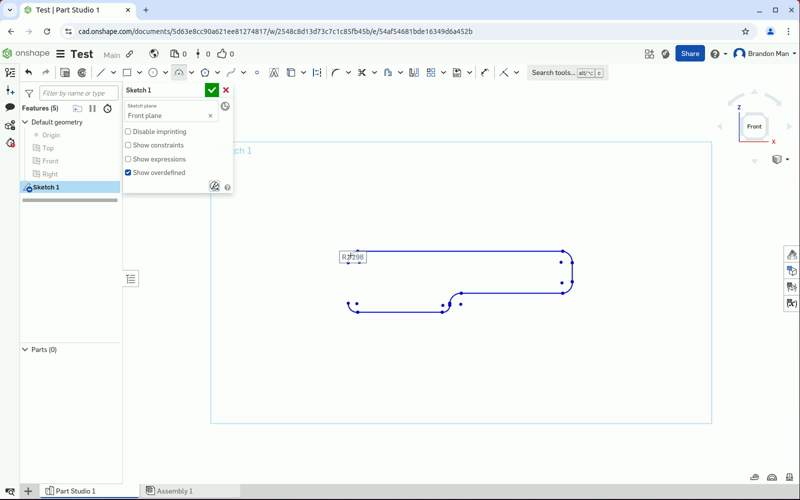
key(esc)
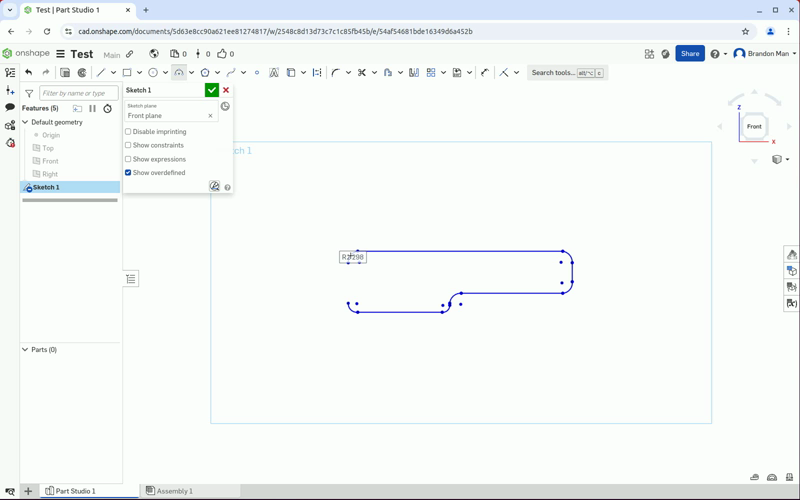
key(l)
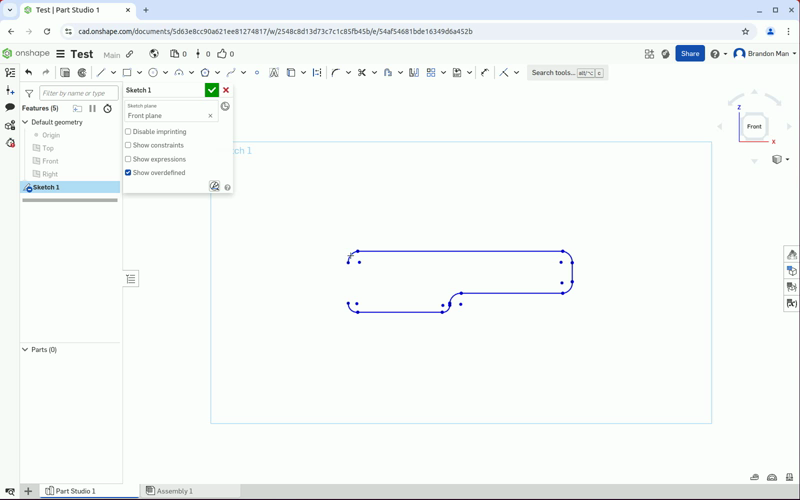
mouse_move(348, 262)
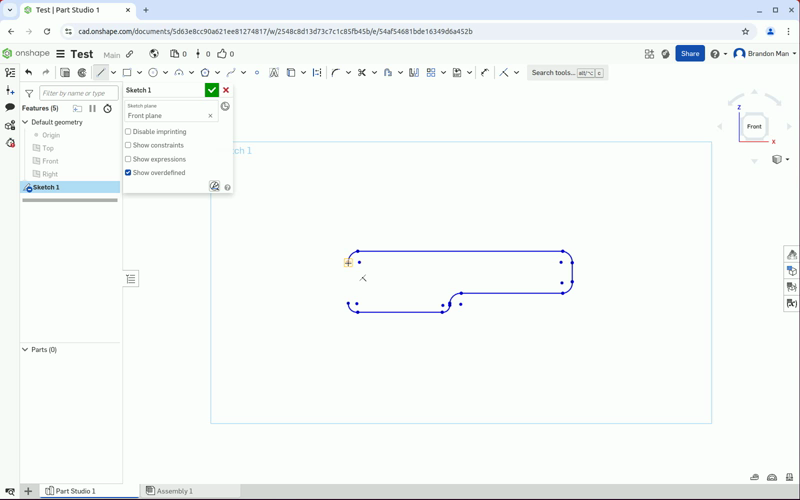
click(348, 262)
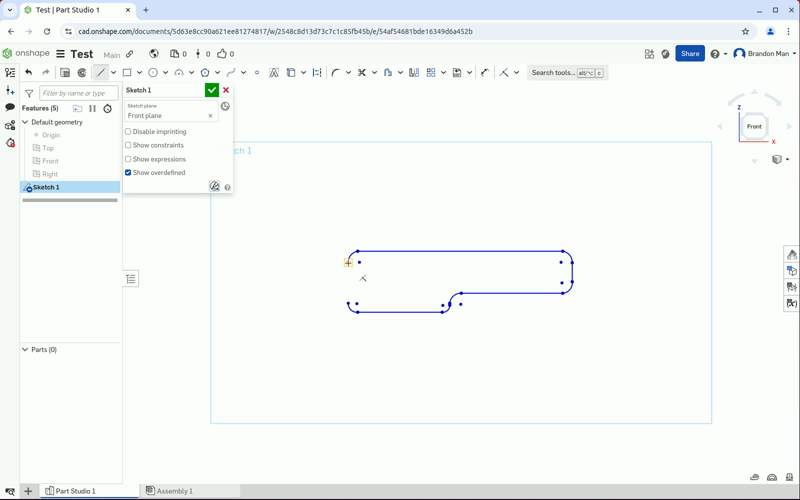
mouse_move(378, 262)
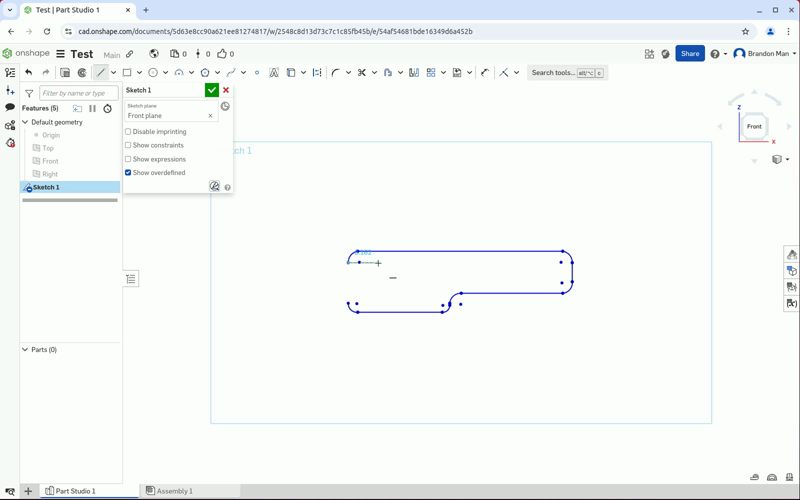
key_down(shift)
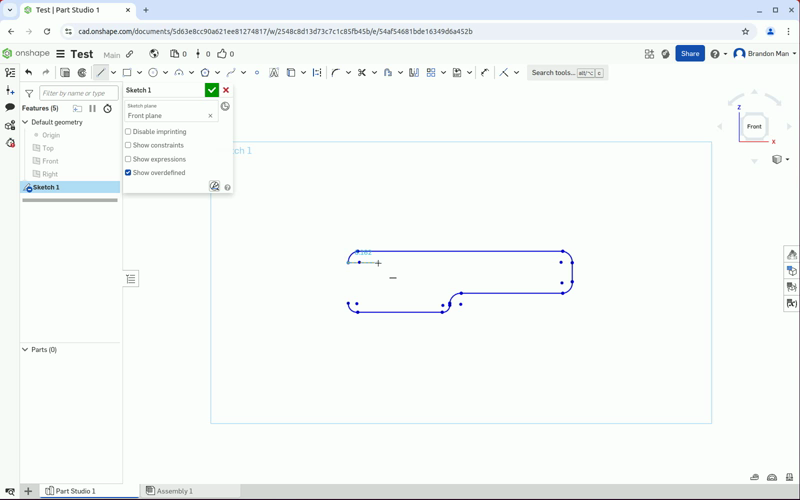
mouse_move(348, 303)
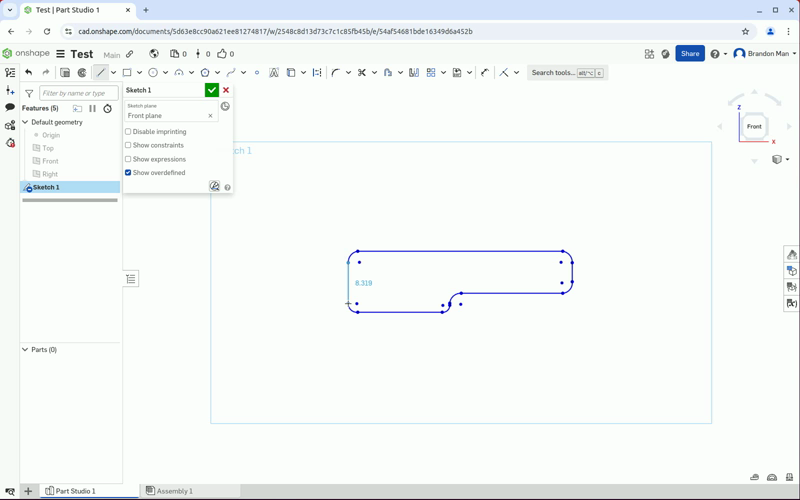
key_up(shift)
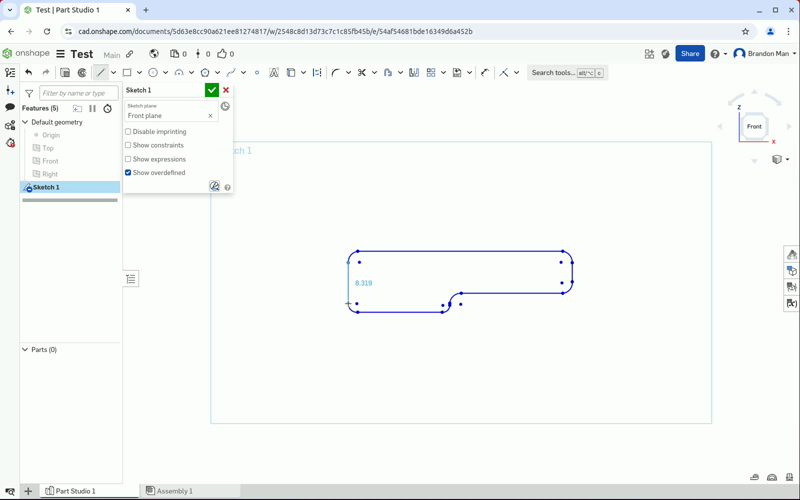
click(348, 303)
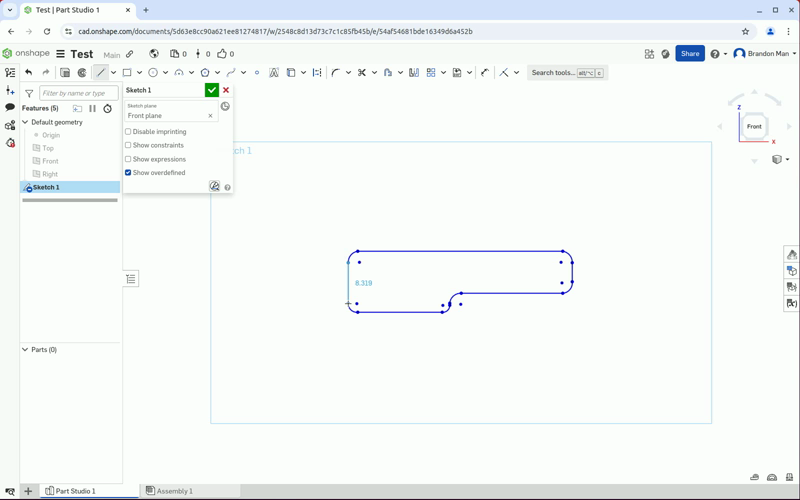
key(esc)
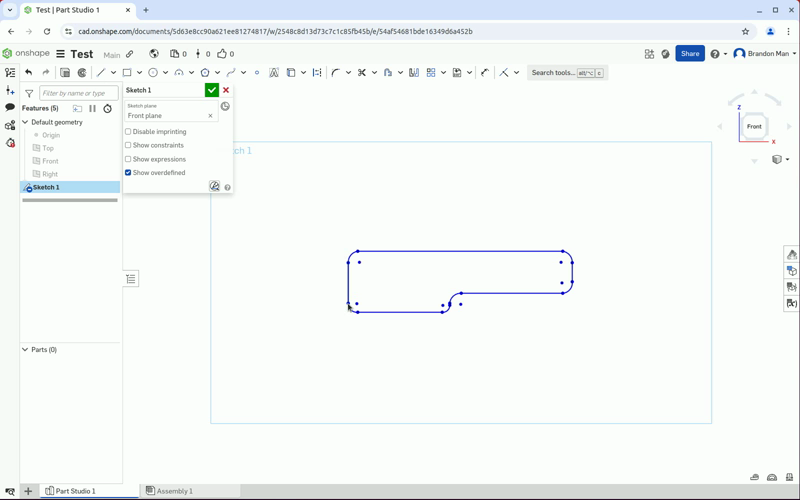
key(c)
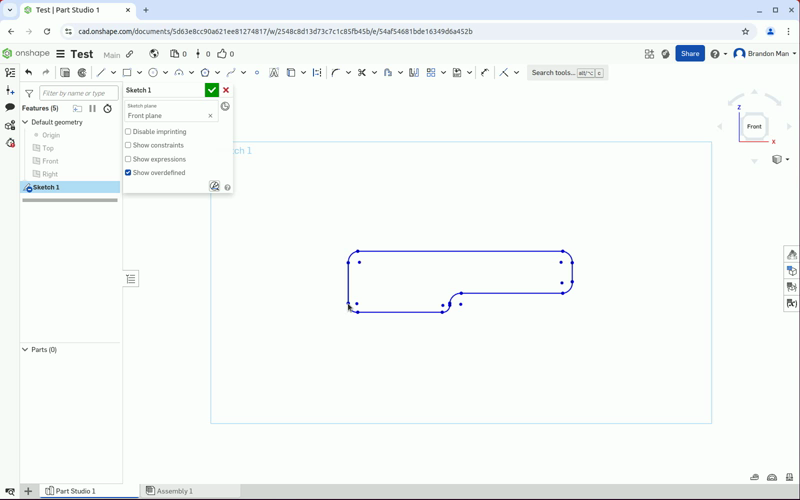
key_down(shift)
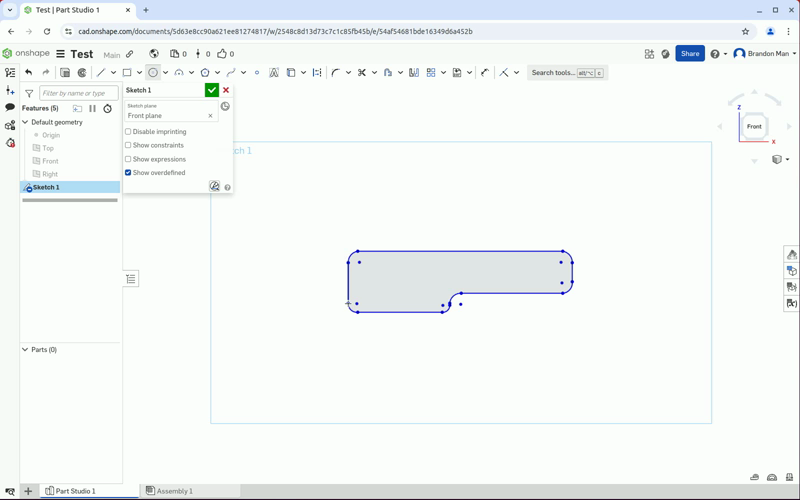
mouse_move(388, 281)
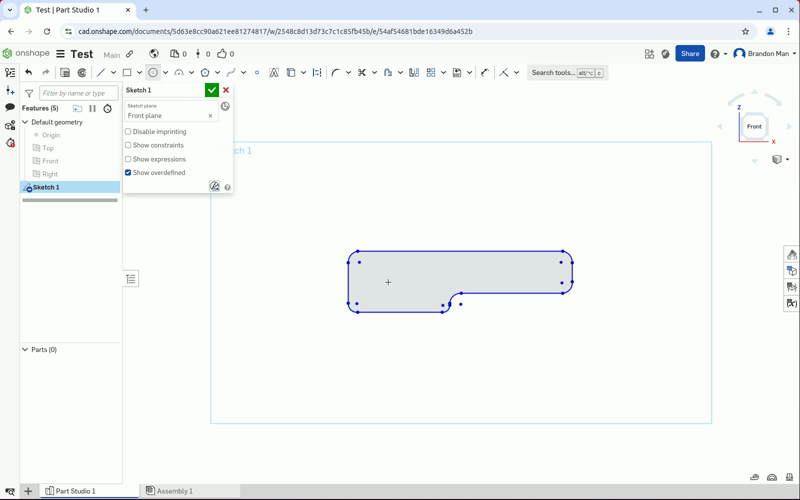
click(388, 281)
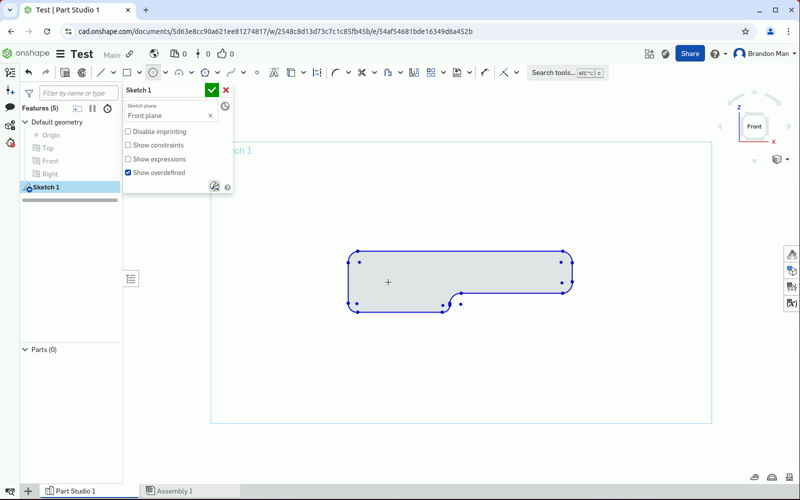
key_up(shift)
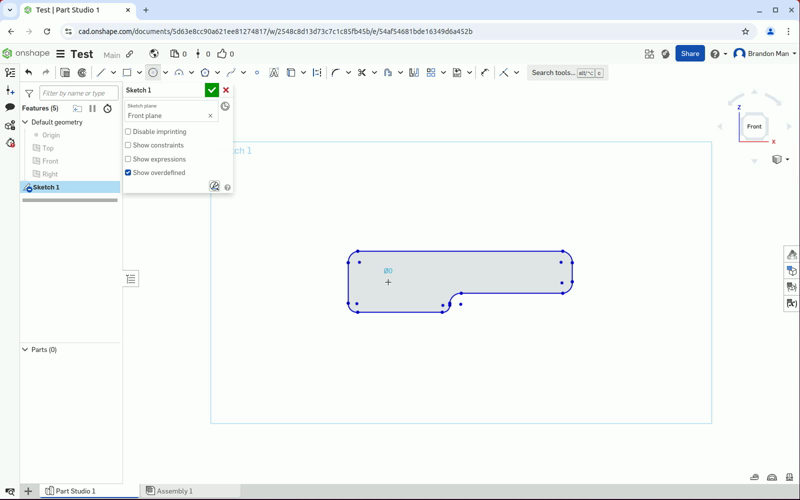
mouse_move(395, 281)
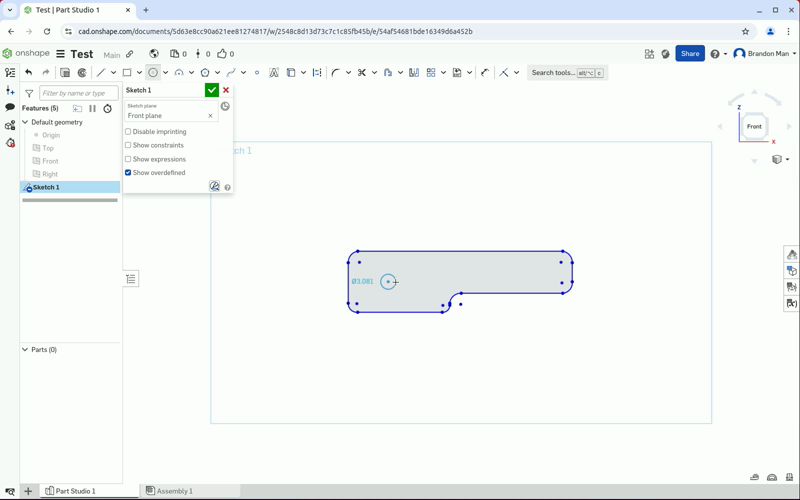
click(395, 281)
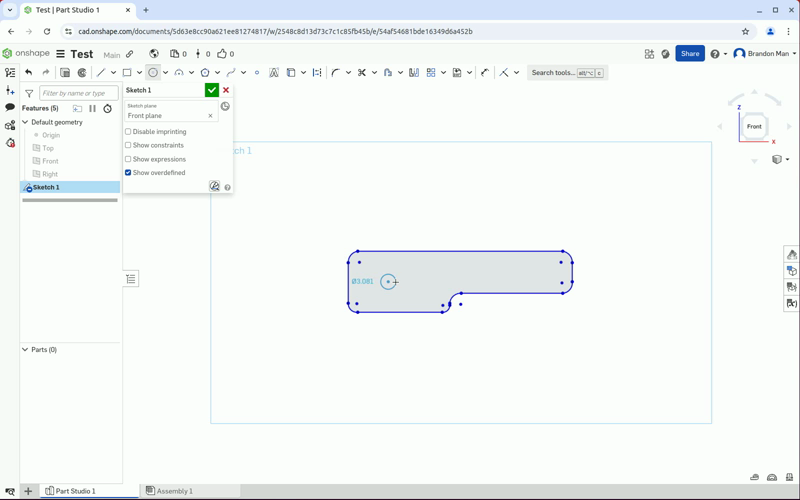
key(esc)
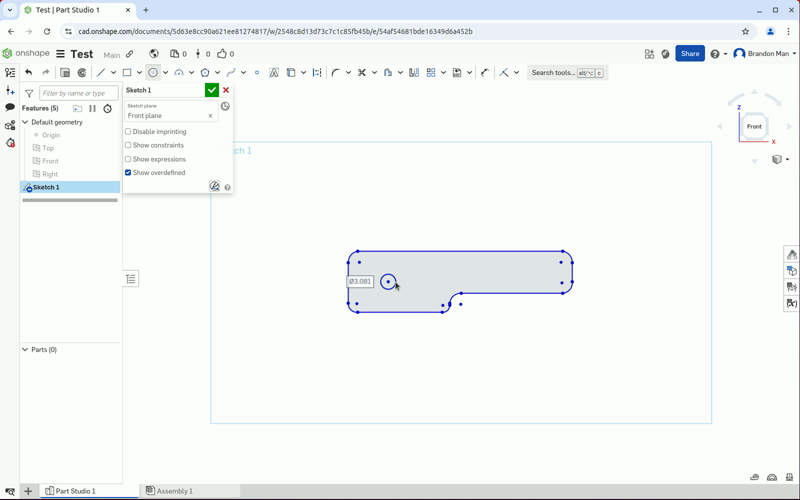
key(c)
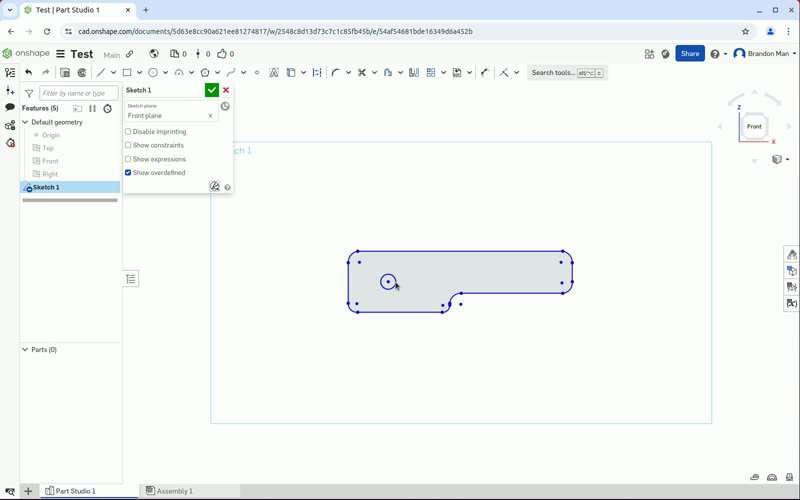
key_down(shift)
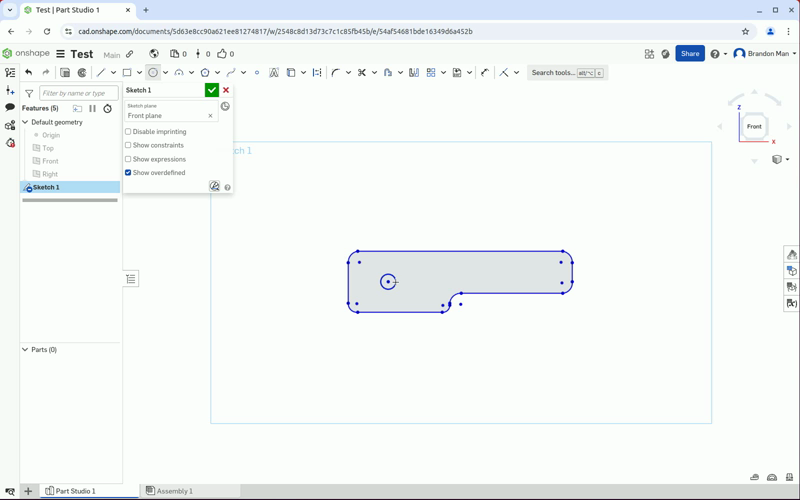
mouse_move(510, 272)
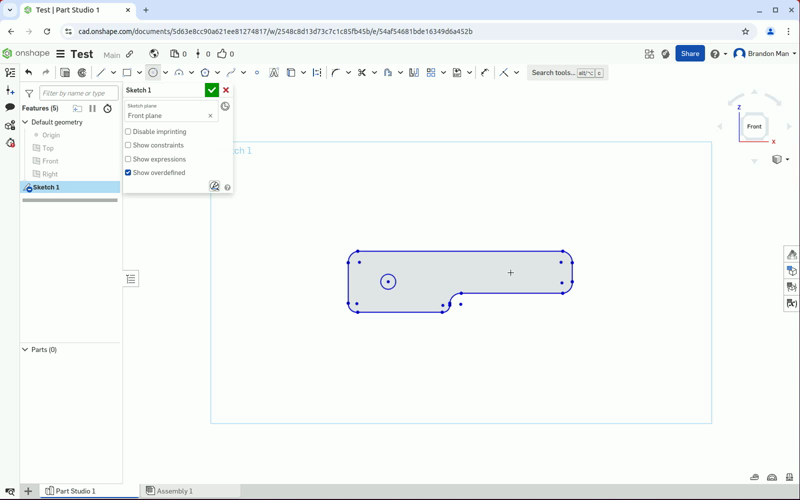
click(510, 272)
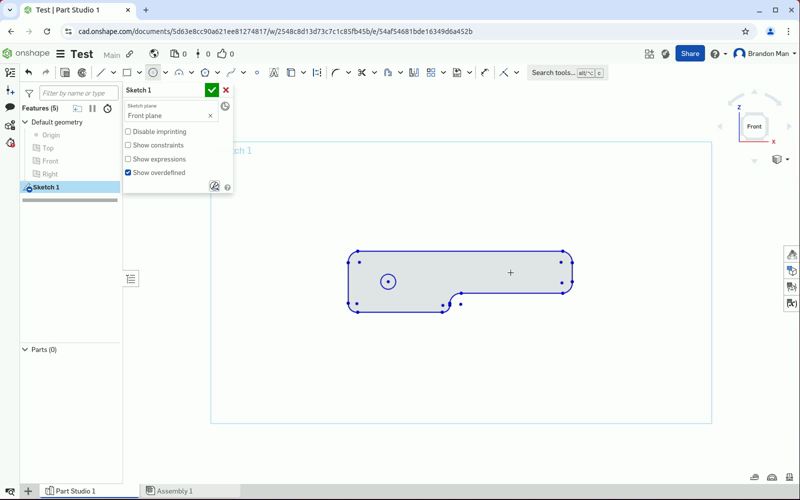
key_up(shift)
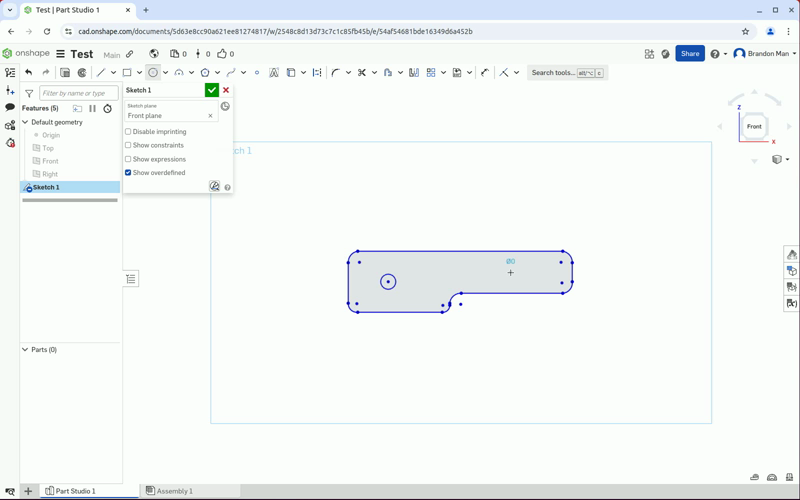
mouse_move(518, 272)
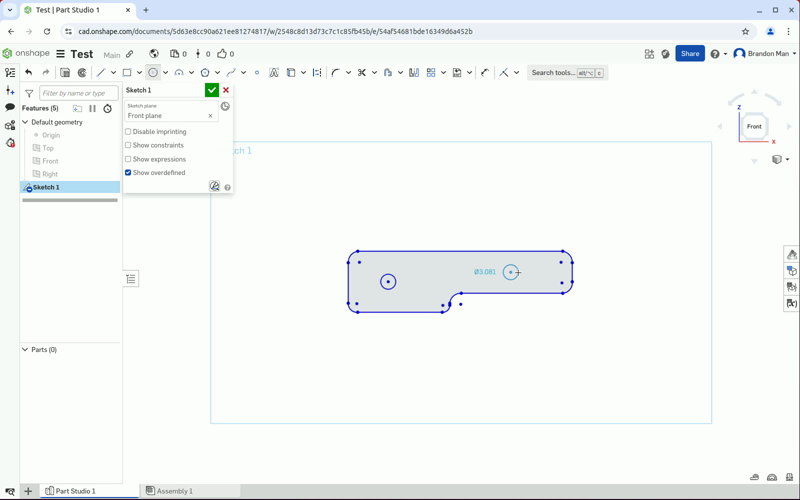
click(518, 272)
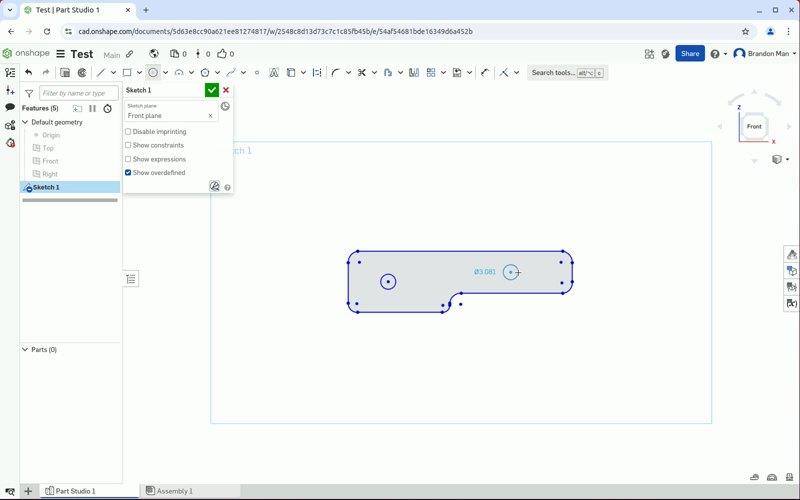
key(esc)
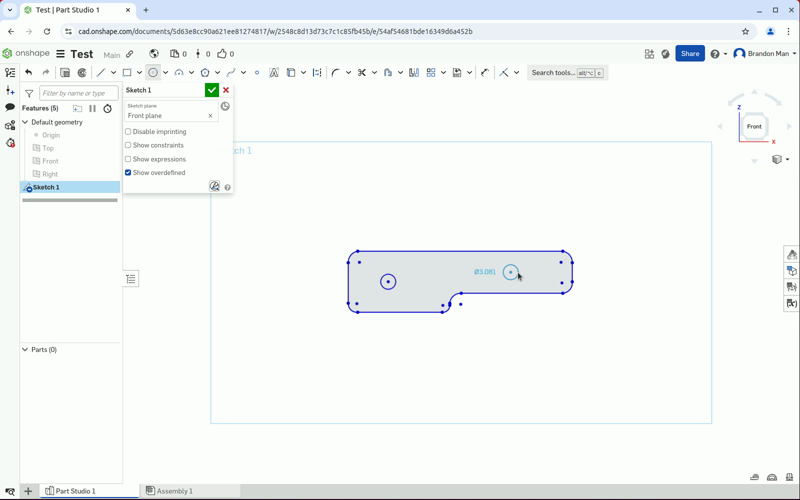
key(c)
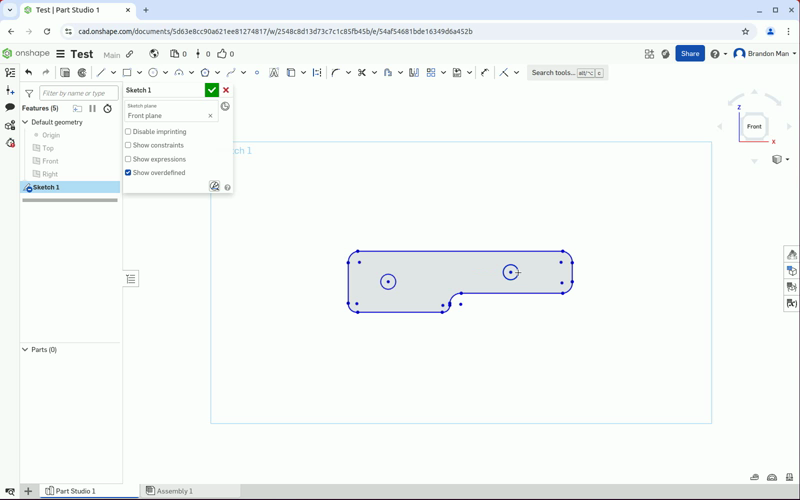
key_down(shift)
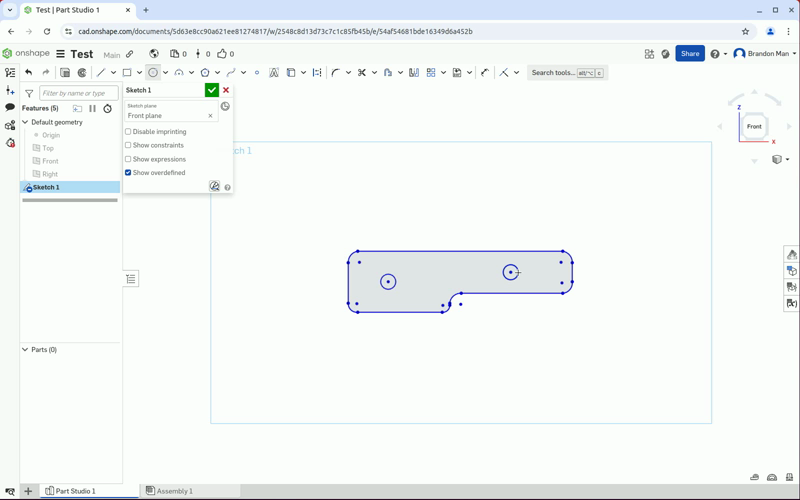
mouse_move(550, 272)
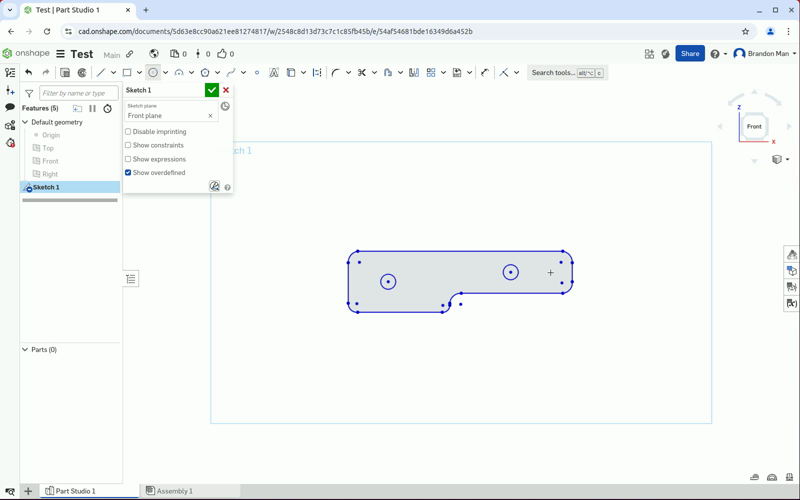
click(550, 272)
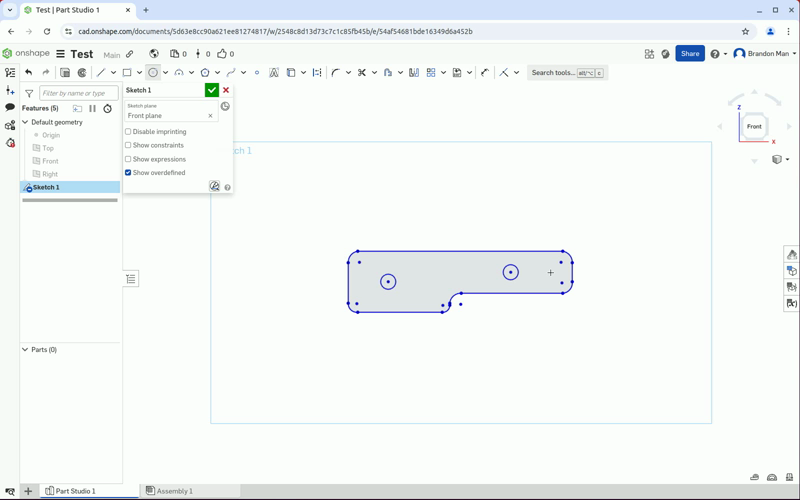
key_up(shift)
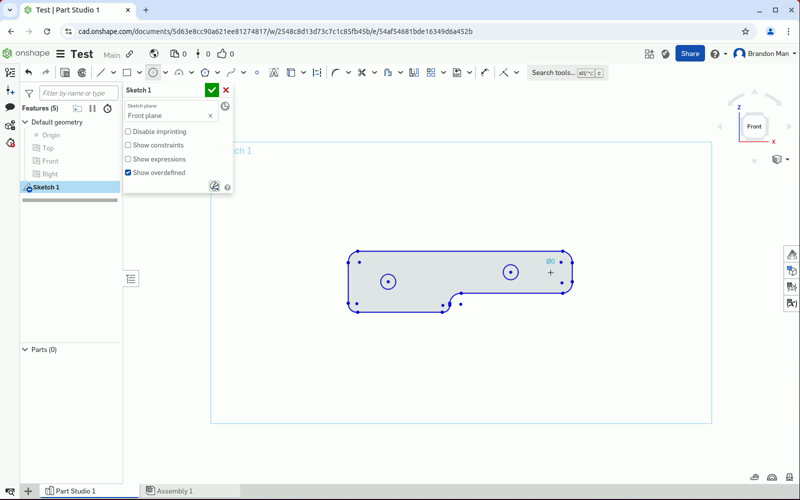
mouse_move(558, 272)
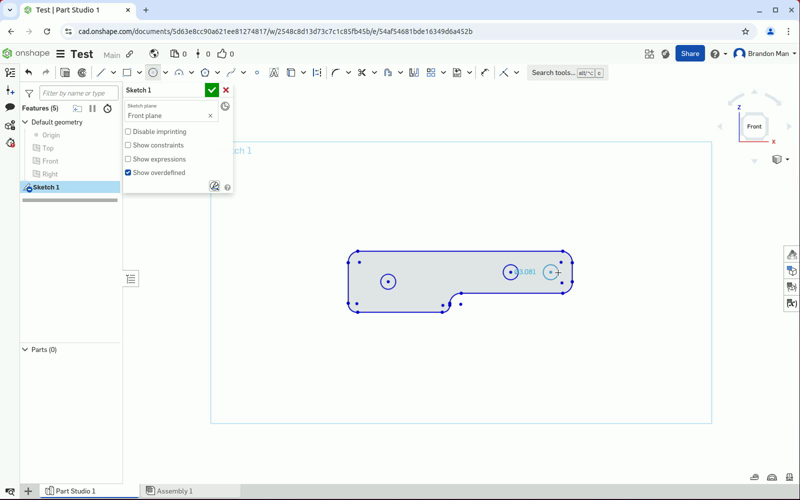
click(558, 272)
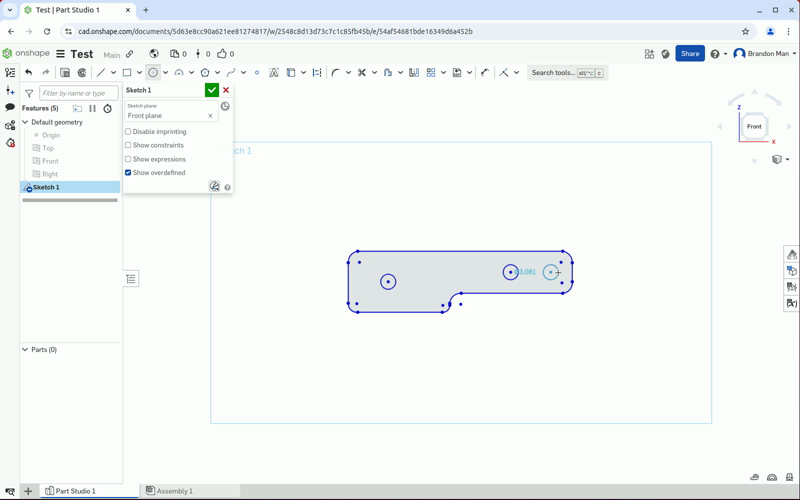
key(esc)
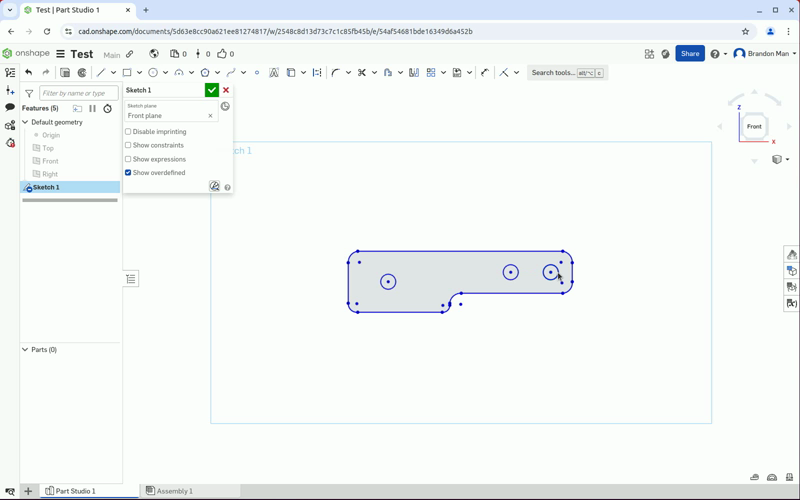
mouse_move(407, 260)
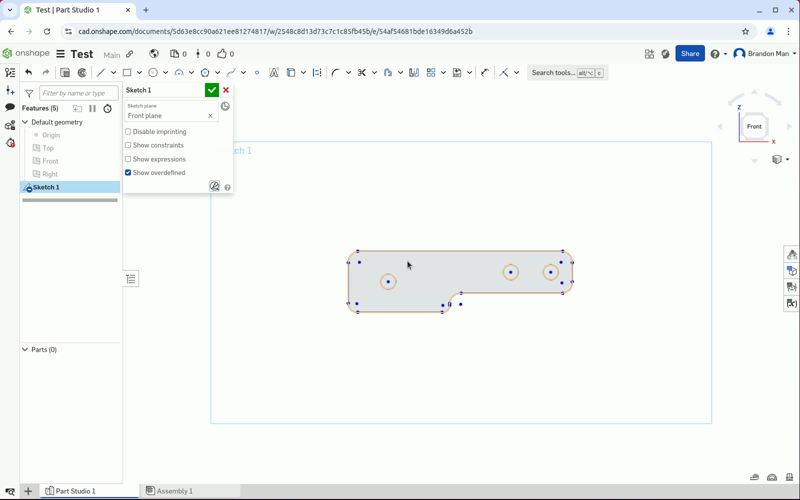
click(407, 260)
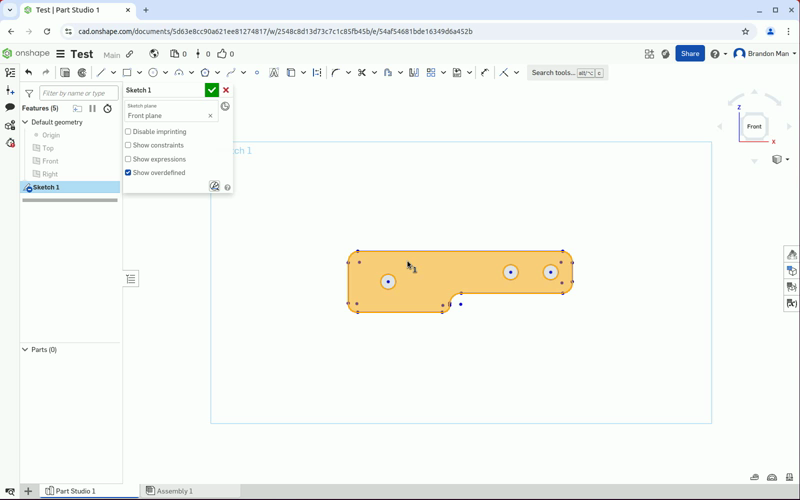
mouse_move(73, 352)
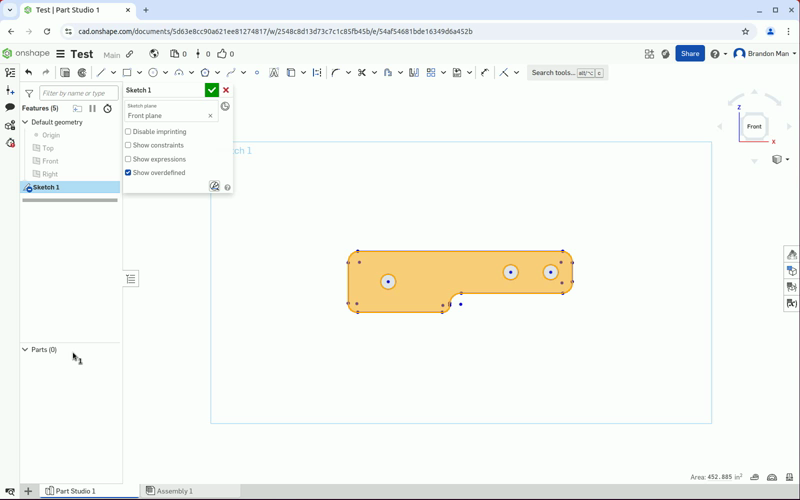
key(shift+y)
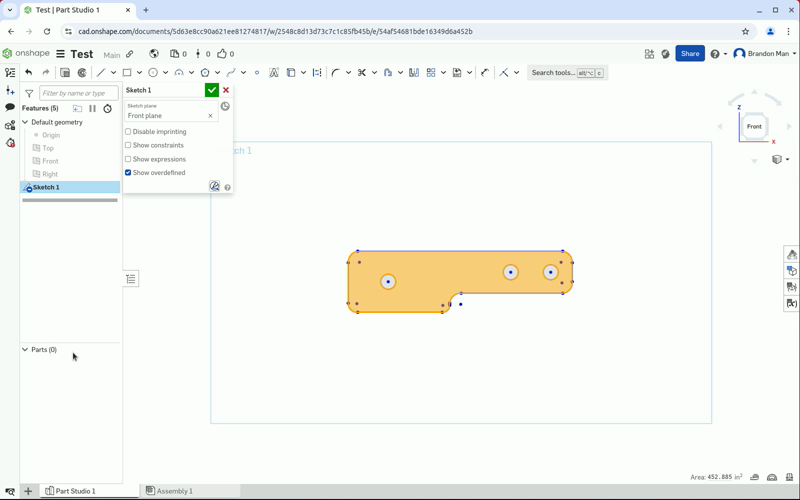
key(shift+e)
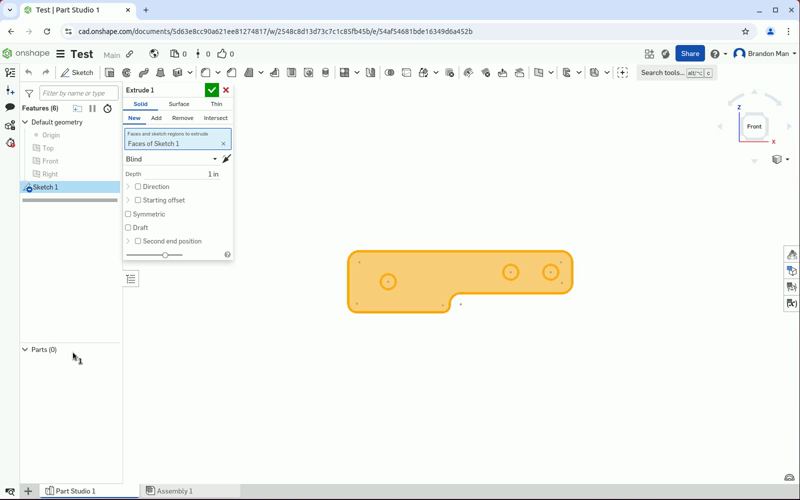
mouse_move(143, 106)
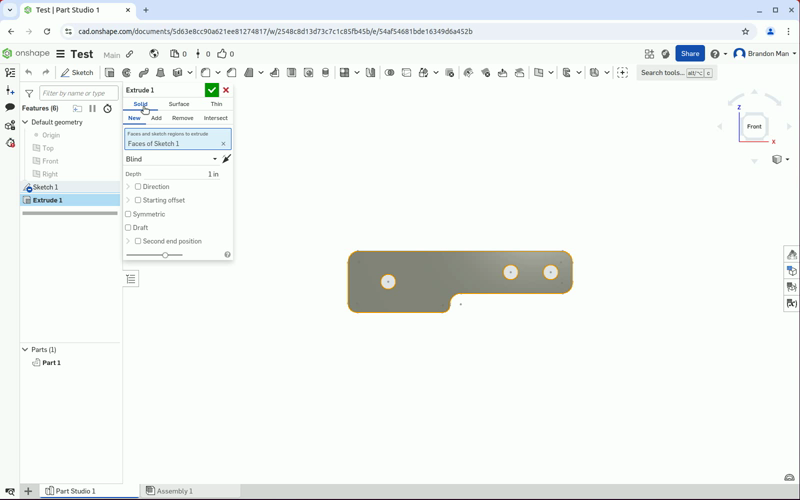
click(143, 106)
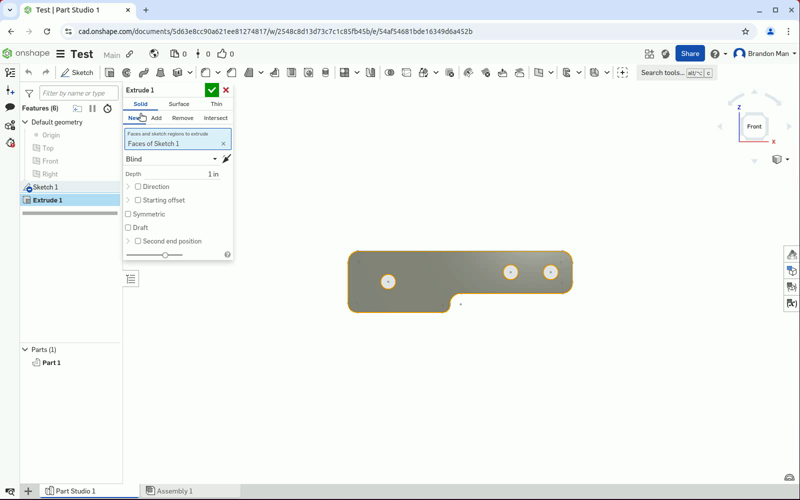
mouse_move(137, 120)
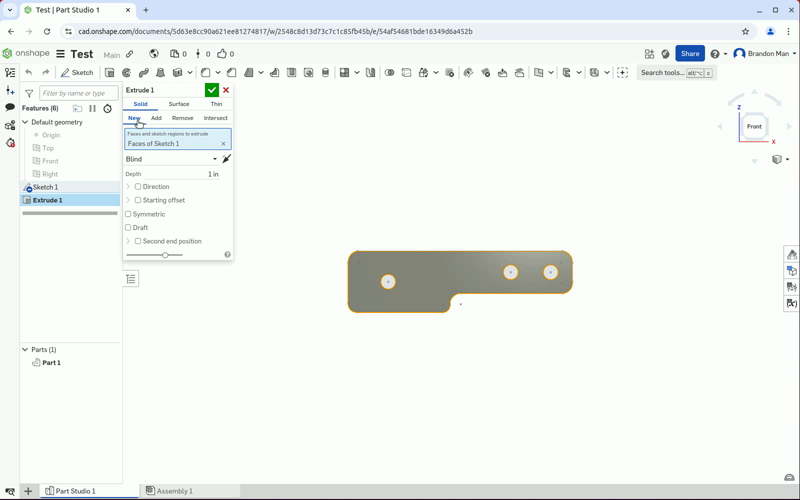
click(137, 120)
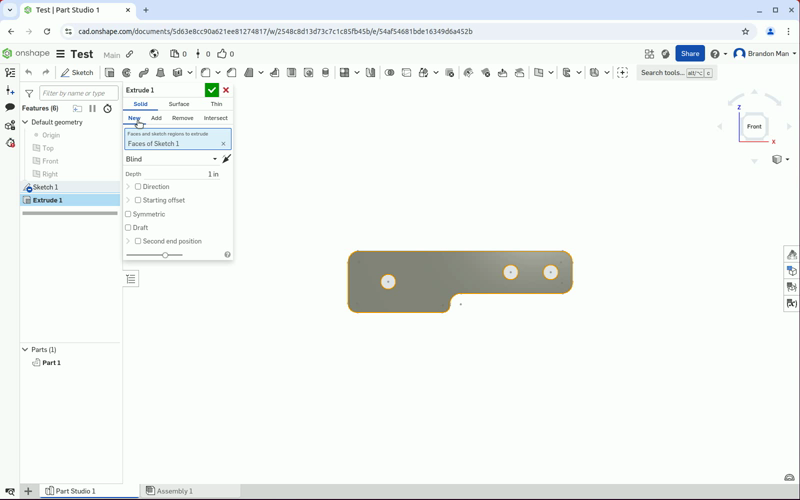
key(tab, 4)
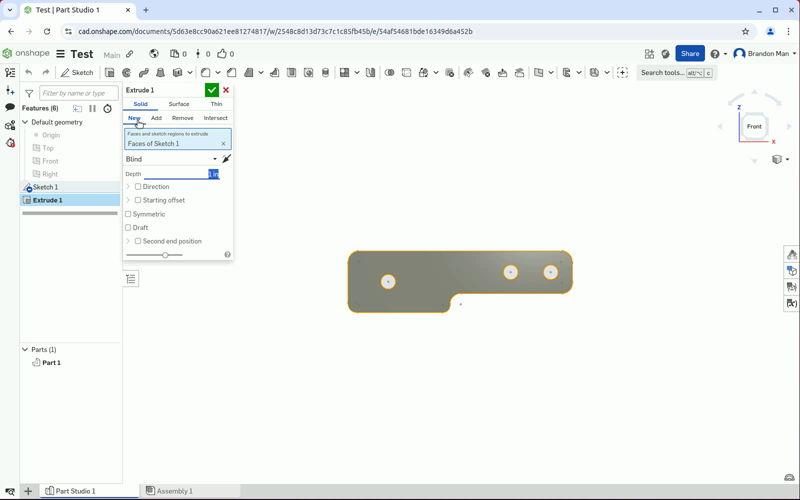
text(2.407)
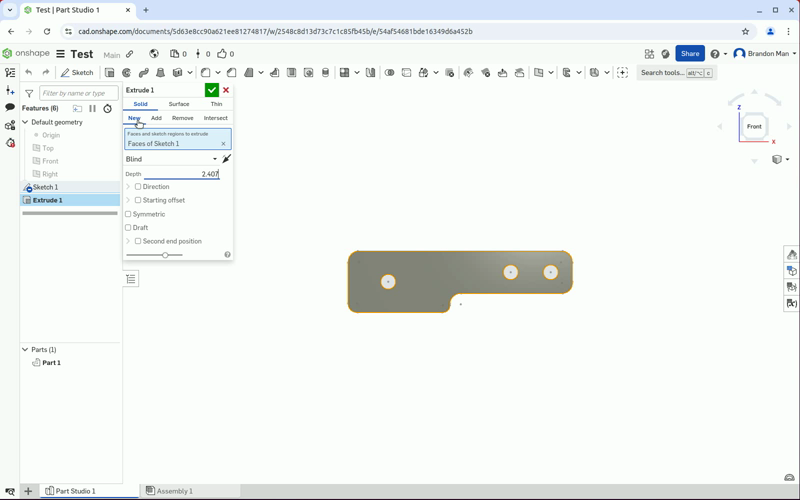
key(enter)
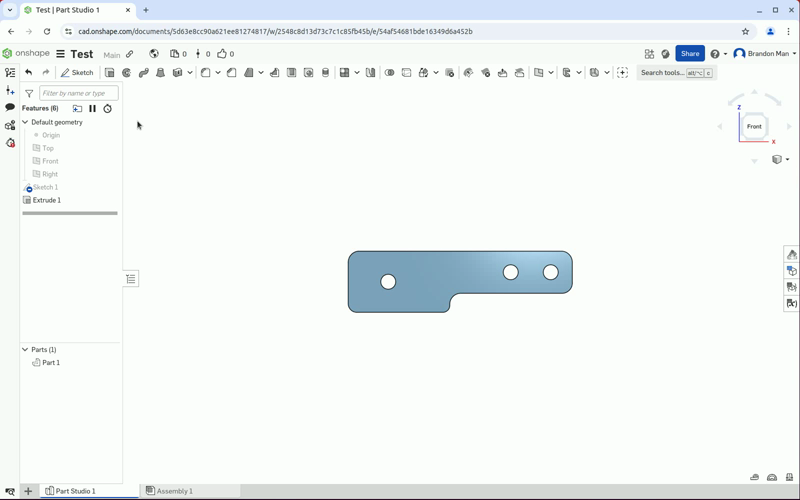
key(shift+h)
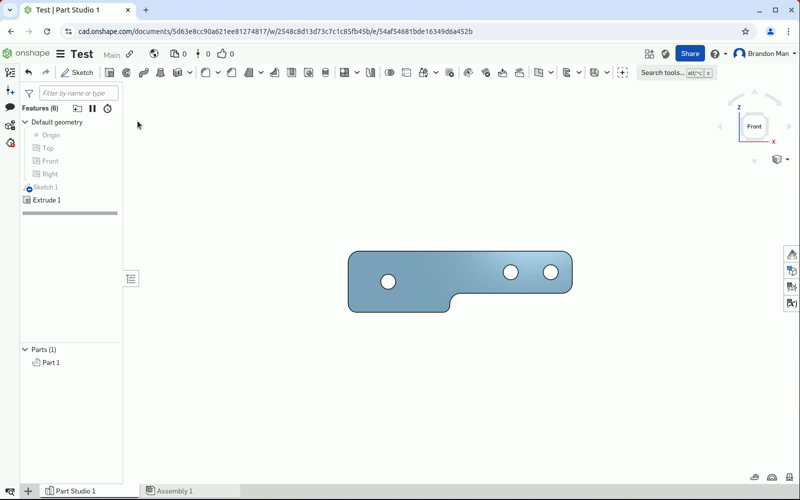
key(shift+h)
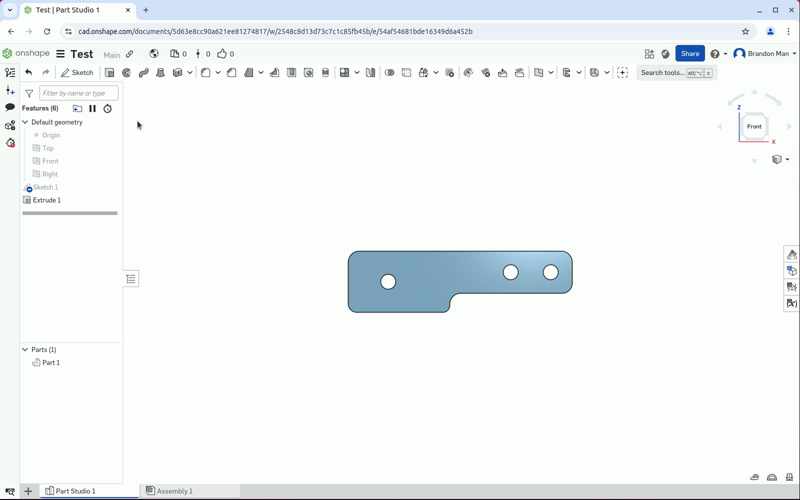
mouse_move(73, 189)
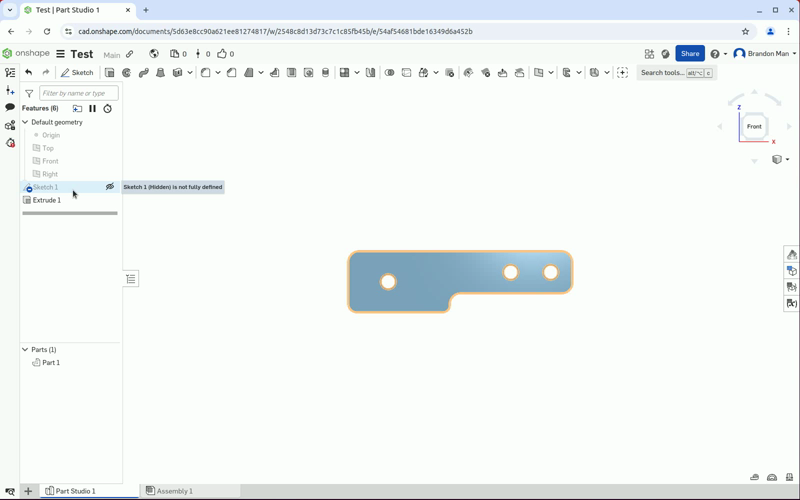
click(73, 189)
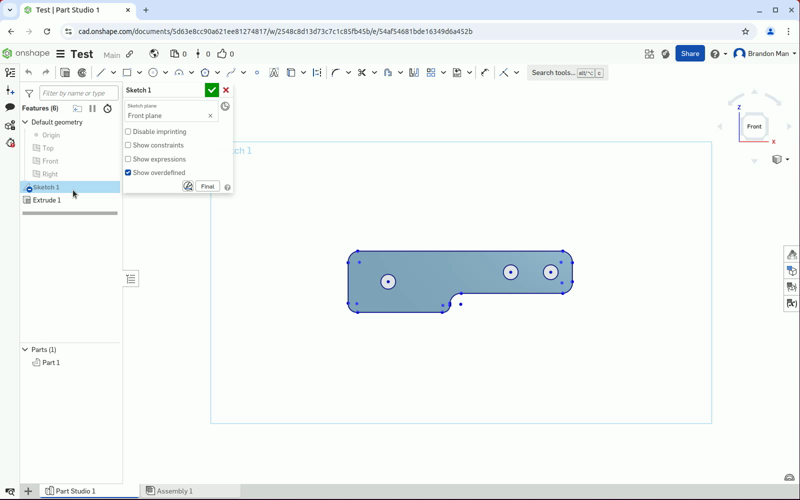
mouse_move(229, 92)
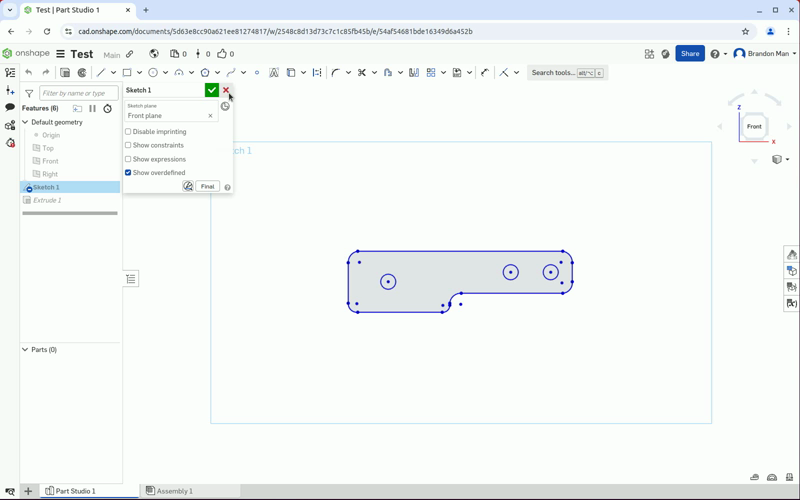
click(229, 92)
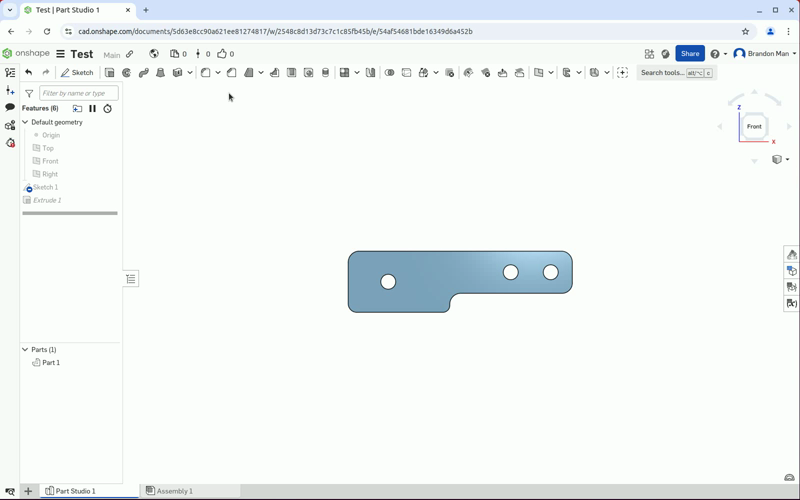
mouse_move(541, 75)
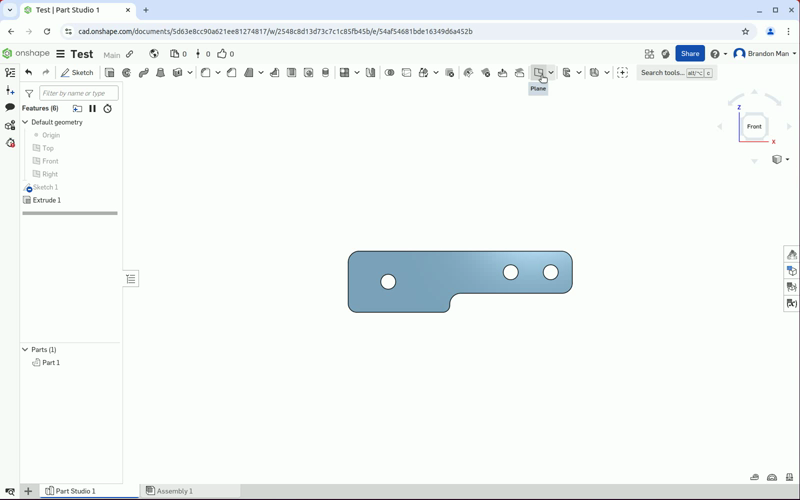
click(541, 75)
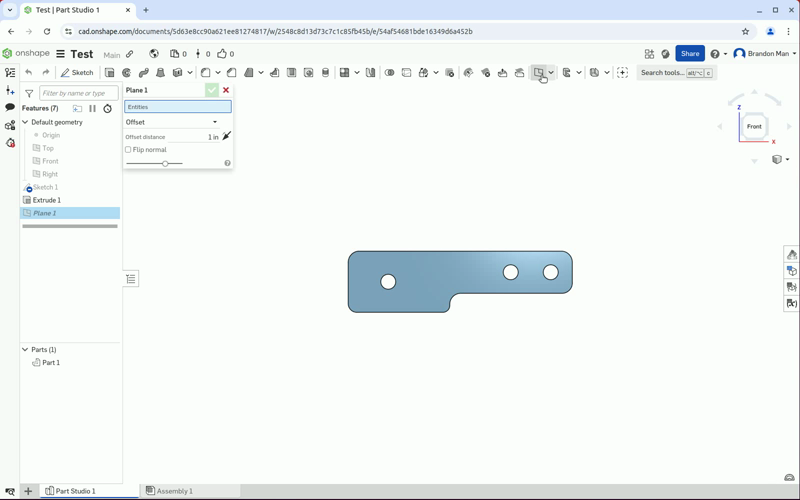
mouse_move(73, 163)
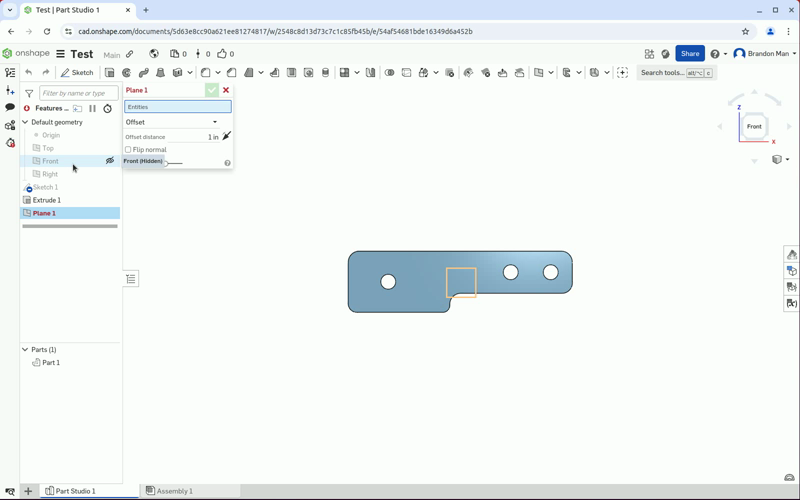
click(73, 163)
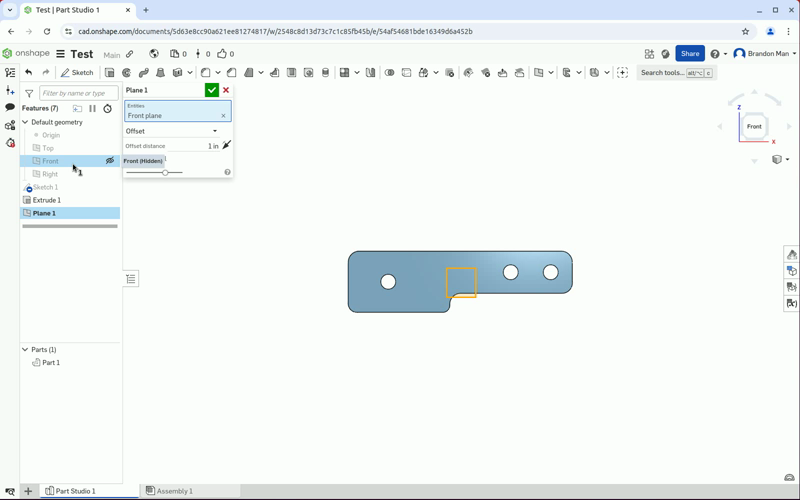
key(tab, 2)
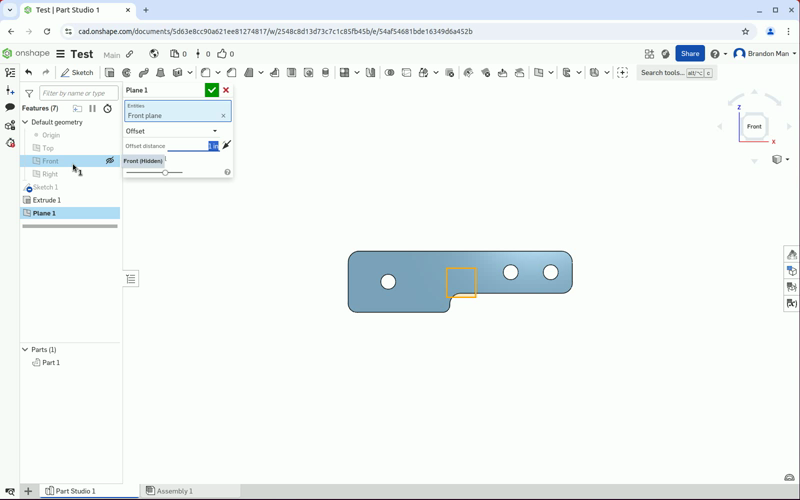
text(2.403)
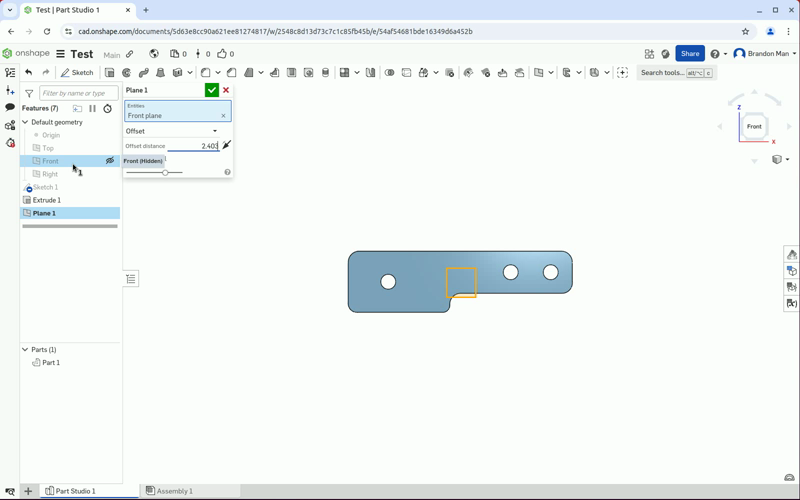
key(enter, 2)
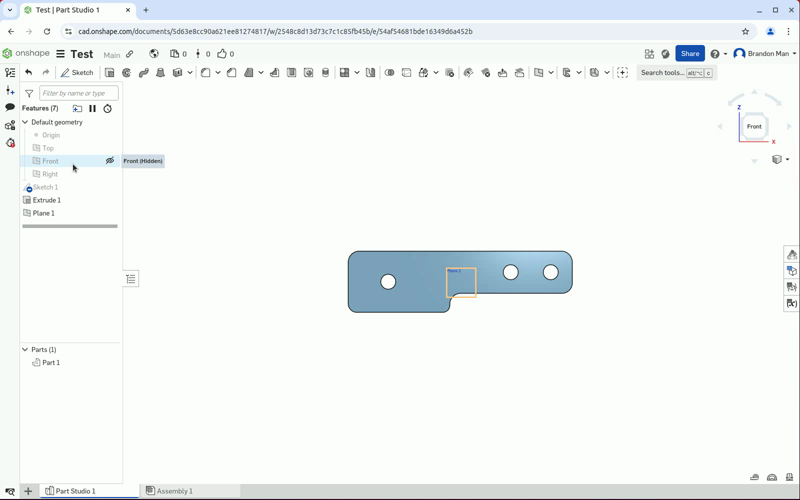
key(shift+s)
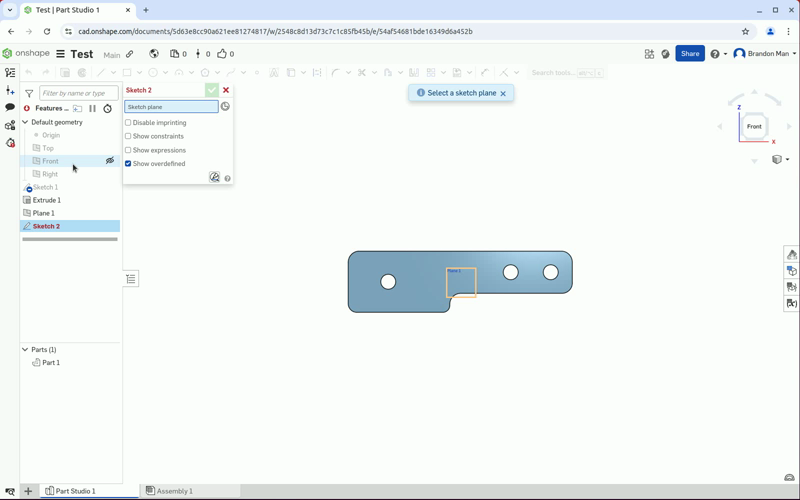
mouse_move(73, 215)
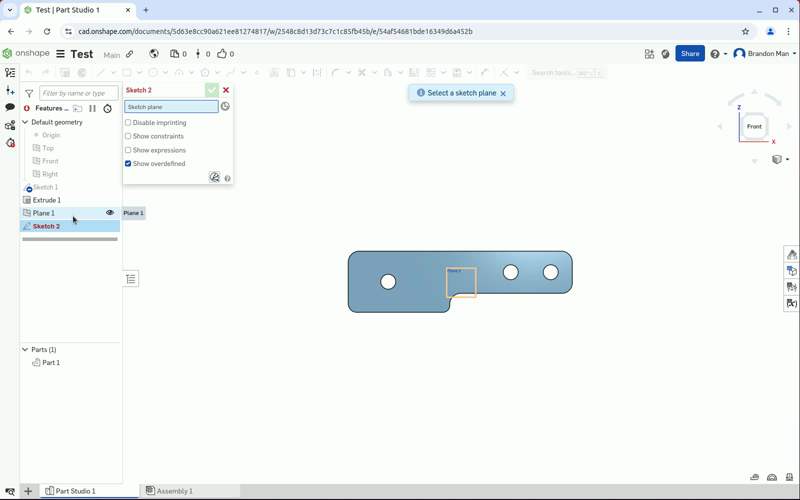
click(73, 215)
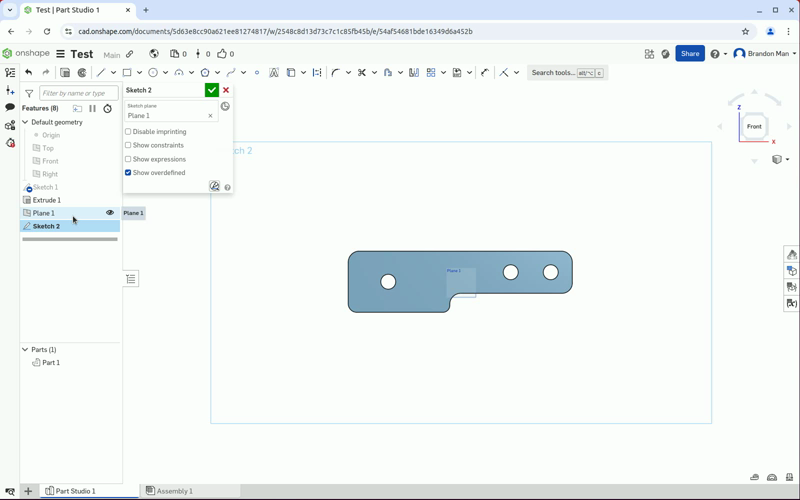
mouse_move(73, 352)
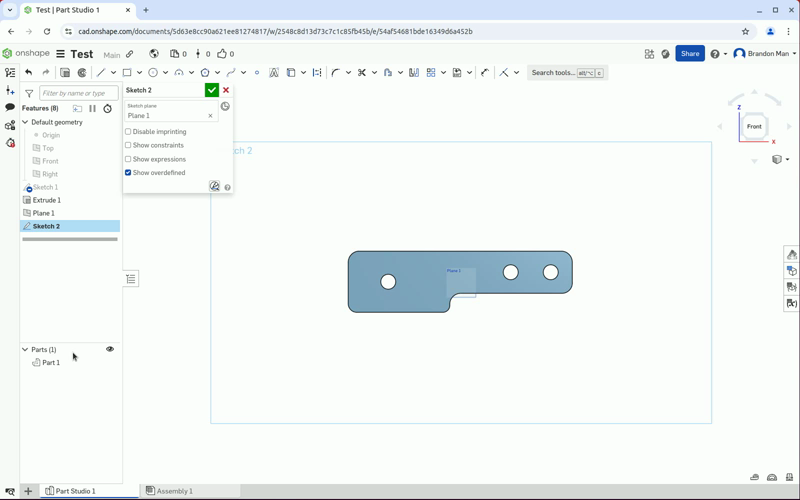
key(y)
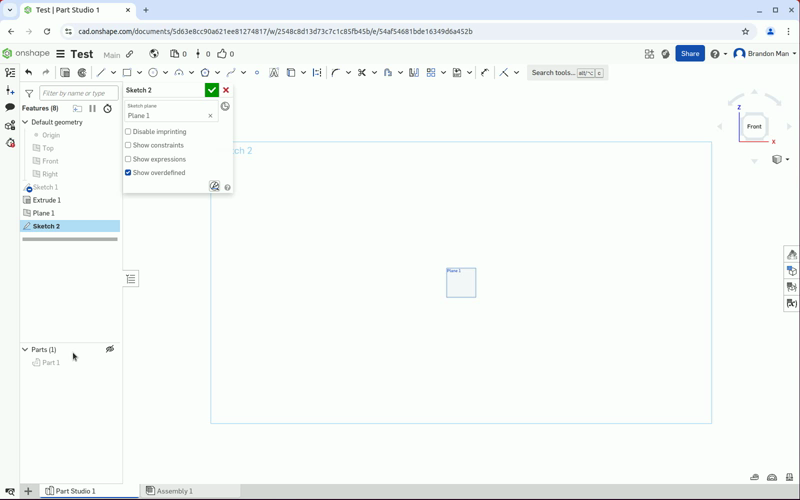
key(a)
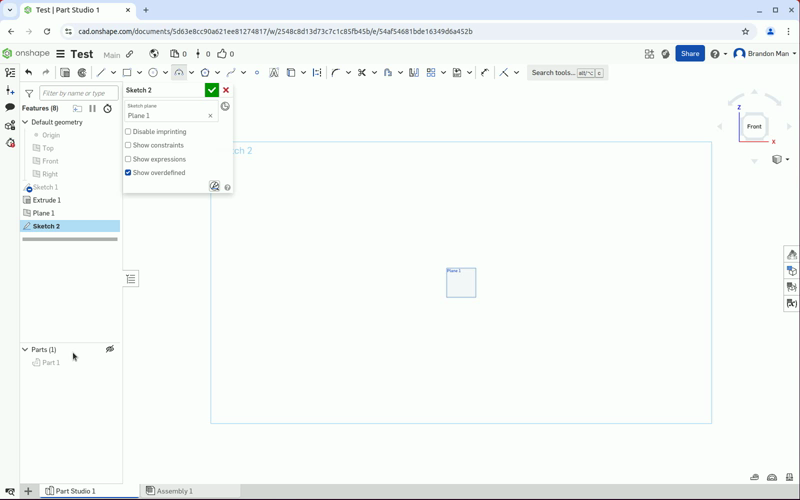
key_down(shift)
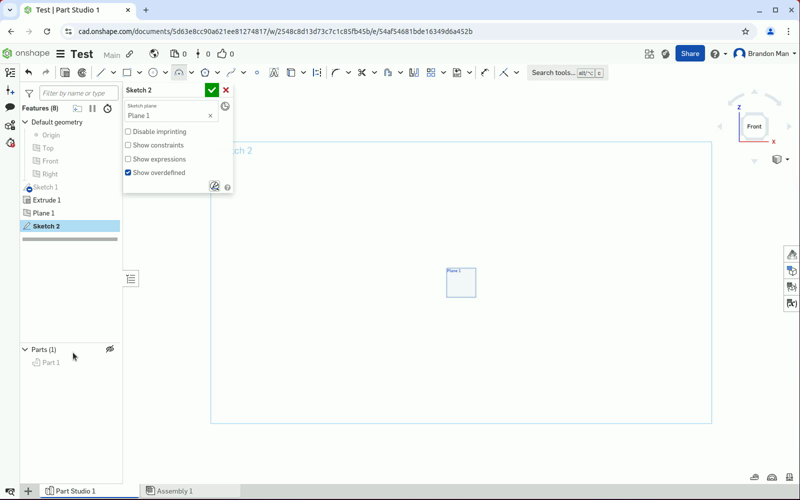
mouse_move(348, 303)
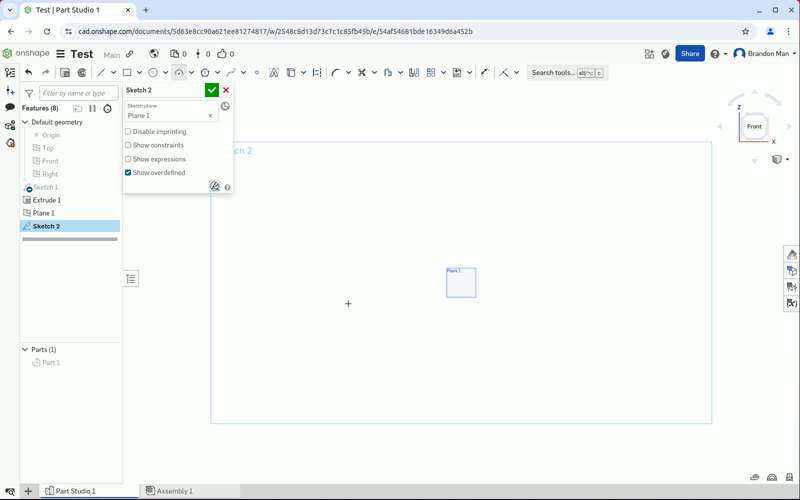
click(348, 303)
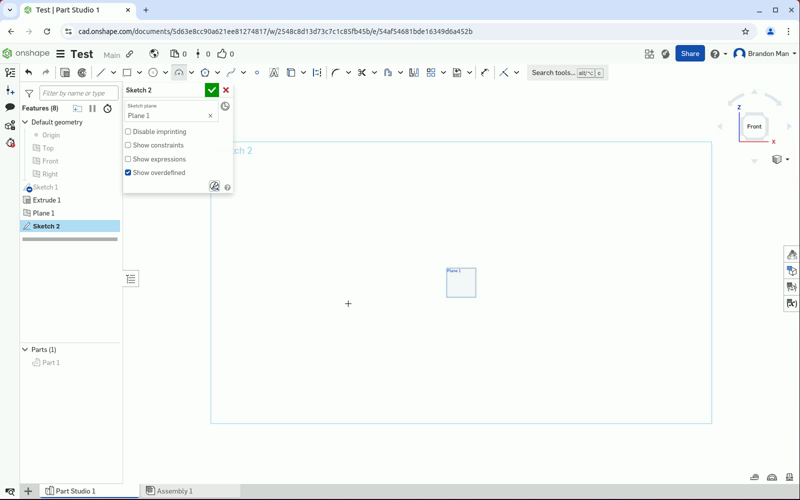
key_up(shift)
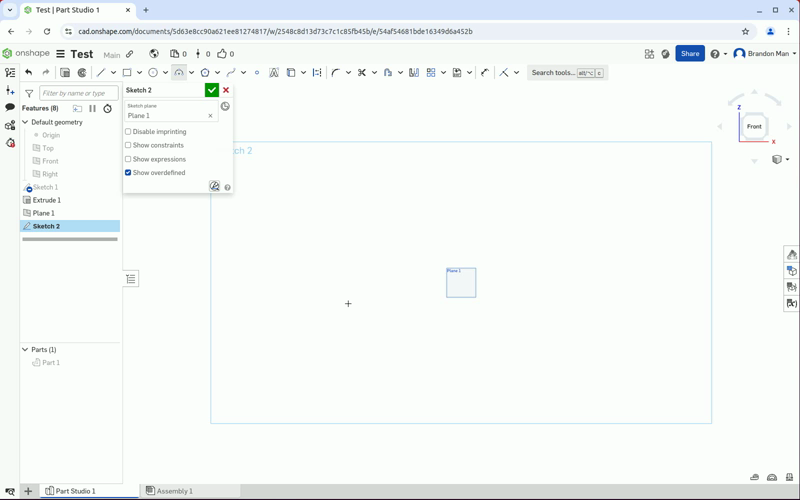
key_down(shift)
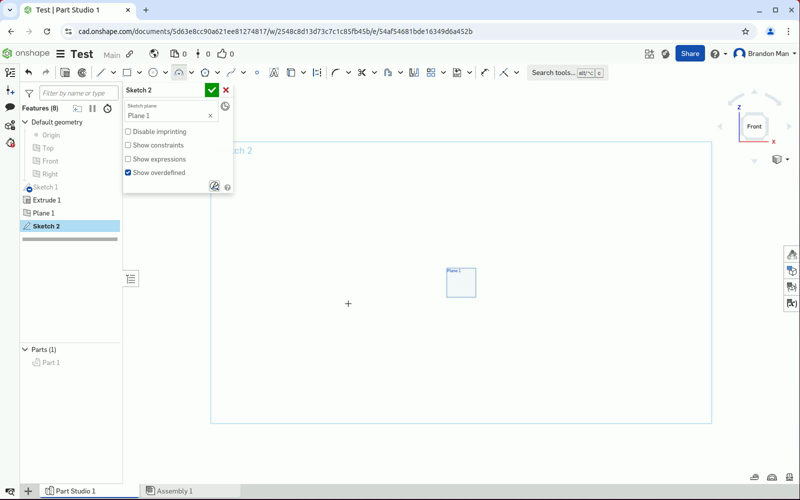
mouse_move(358, 313)
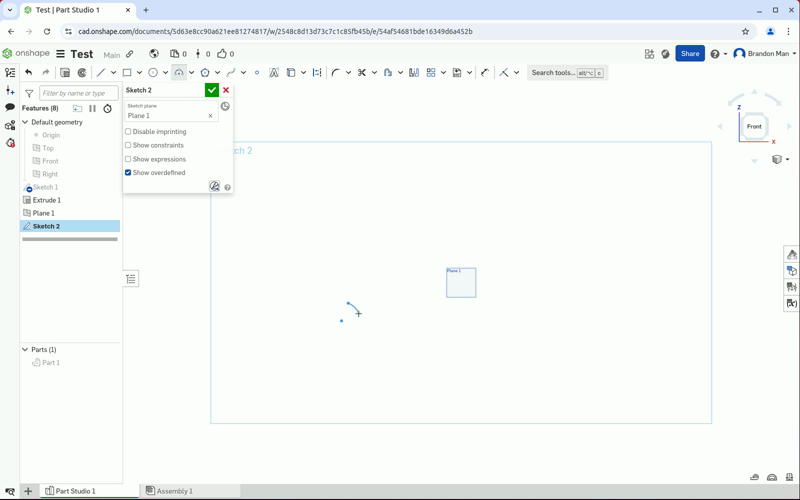
click(358, 313)
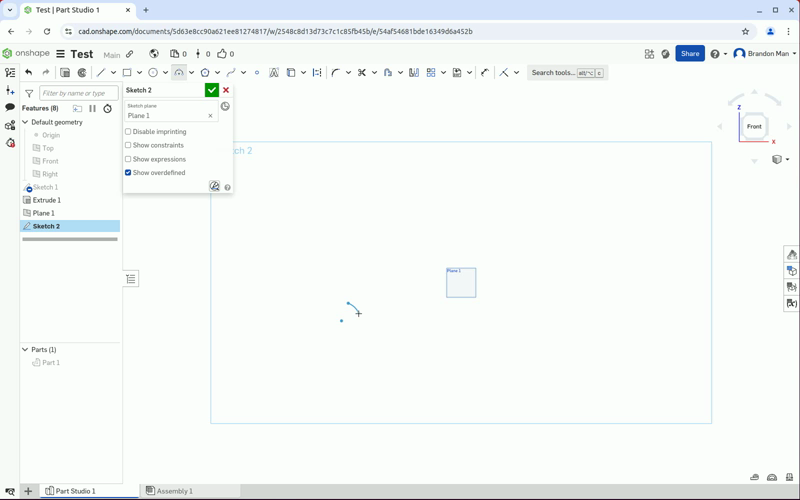
mouse_move(351, 310)
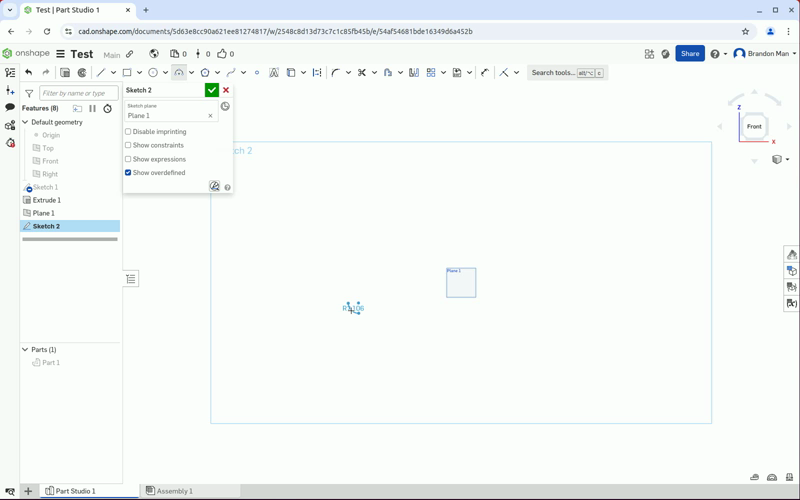
click(351, 310)
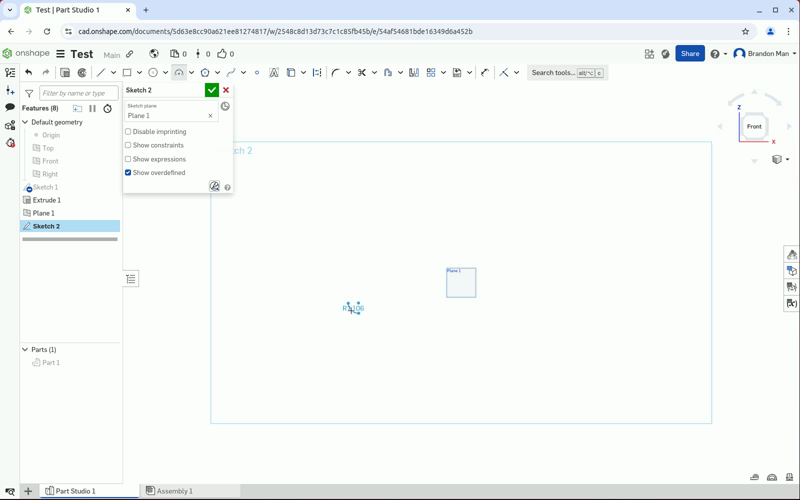
key_up(shift)
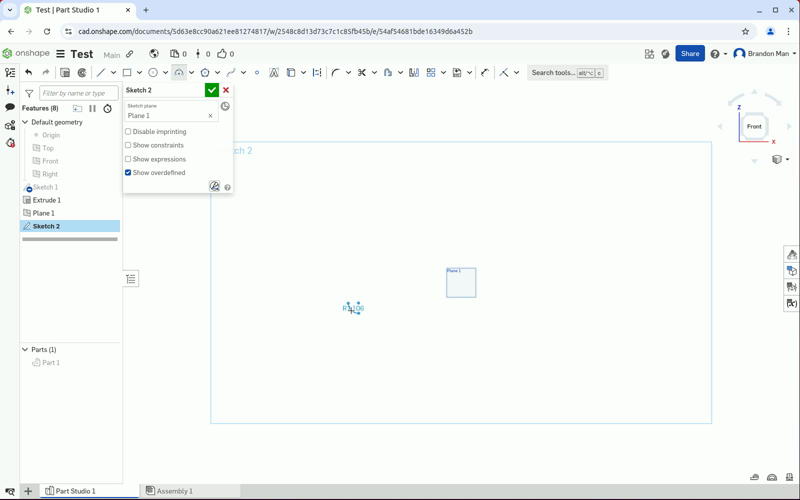
key(esc)
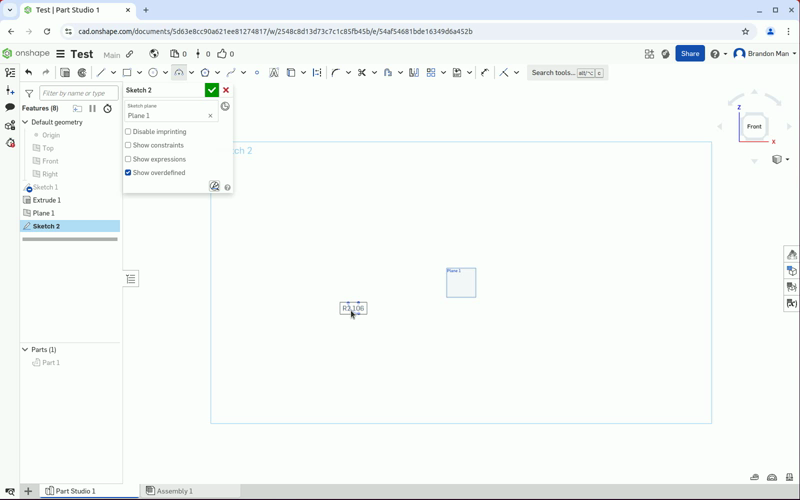
key(l)
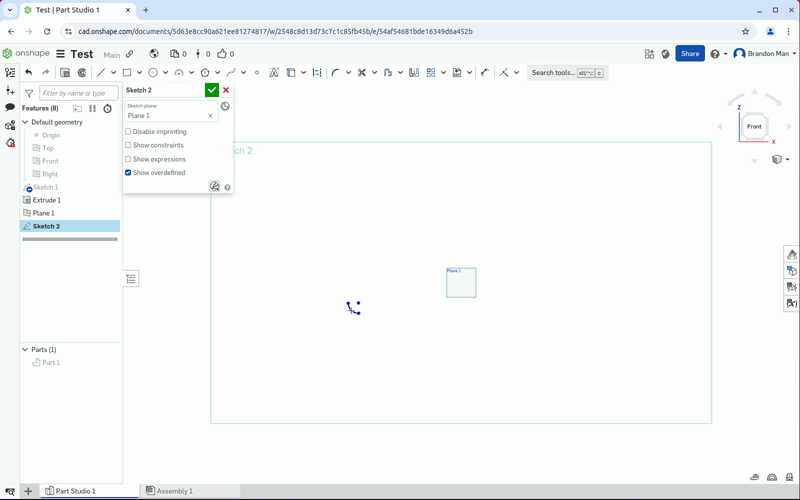
mouse_move(358, 313)
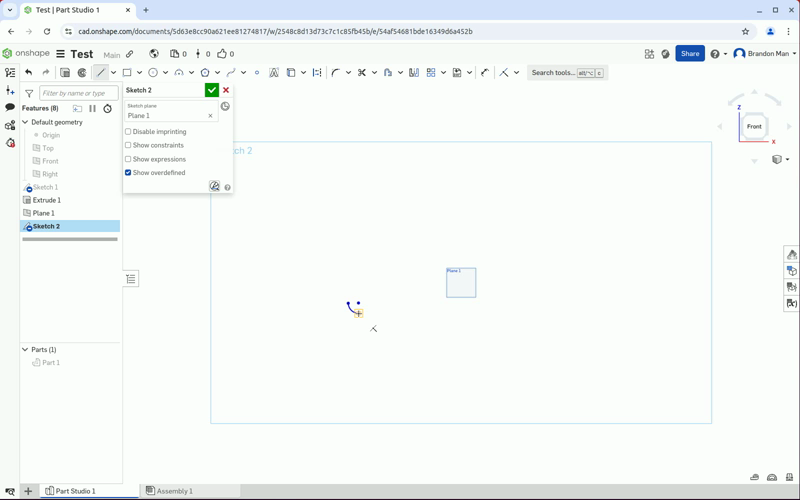
click(358, 313)
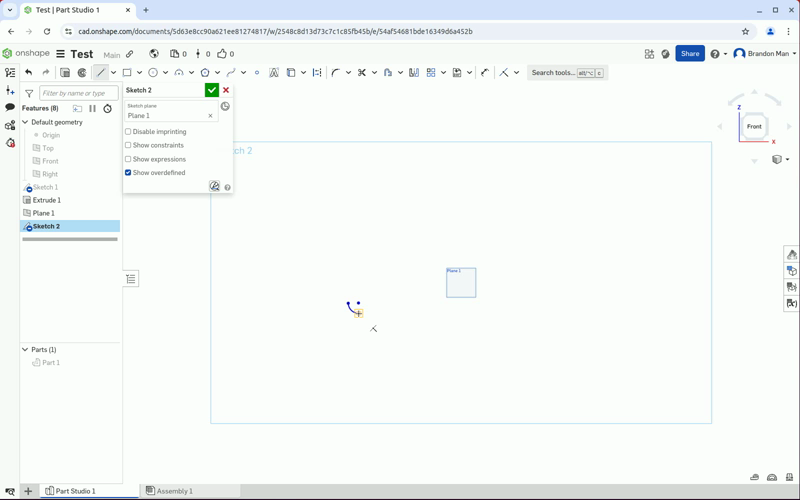
key_down(shift)
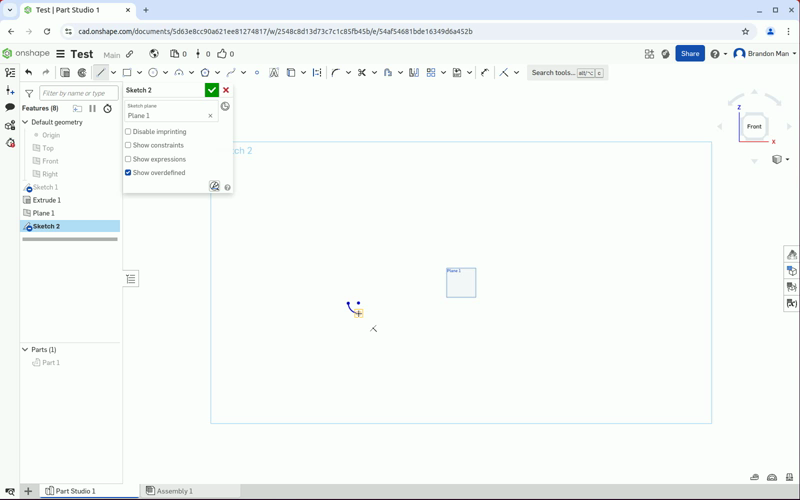
mouse_move(420, 313)
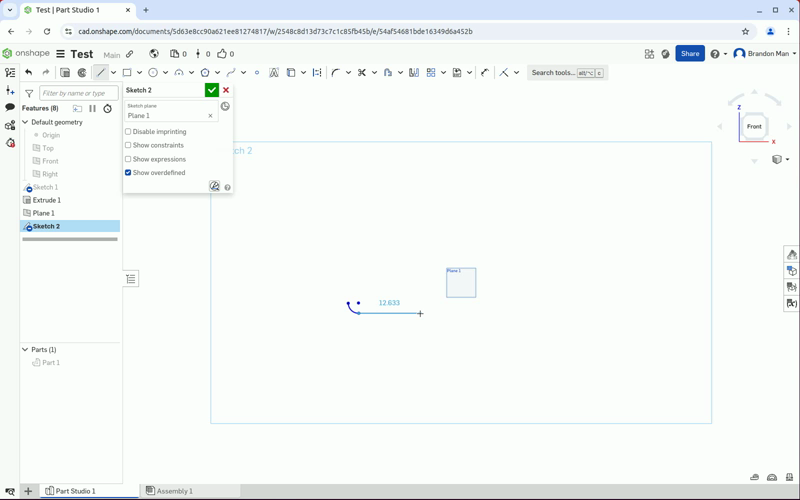
click(420, 313)
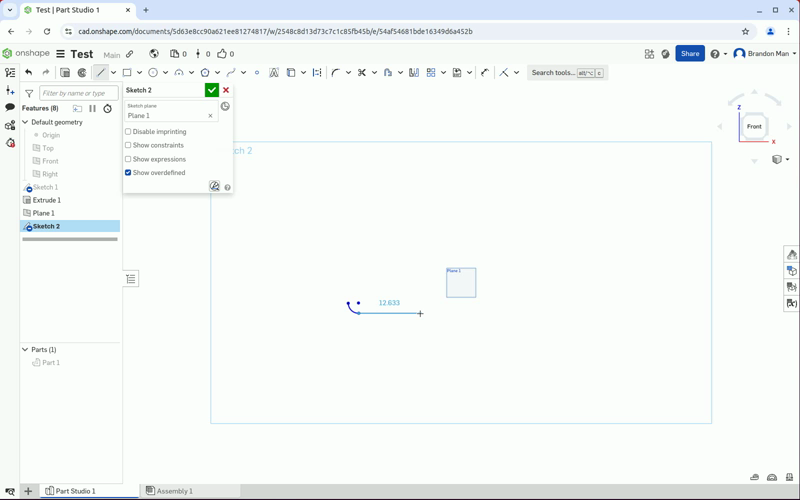
key_up(shift)
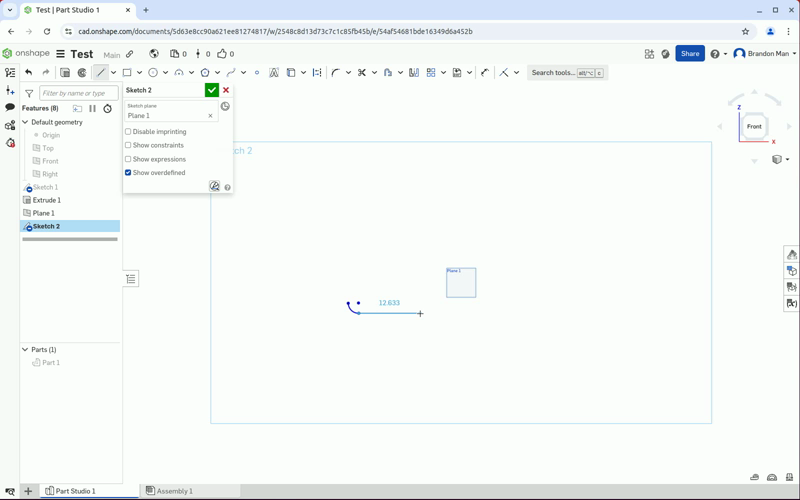
key(esc)
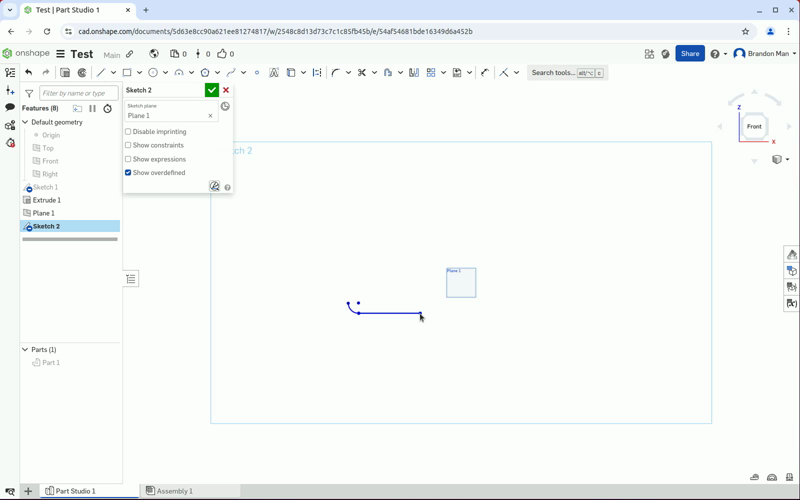
key(a)
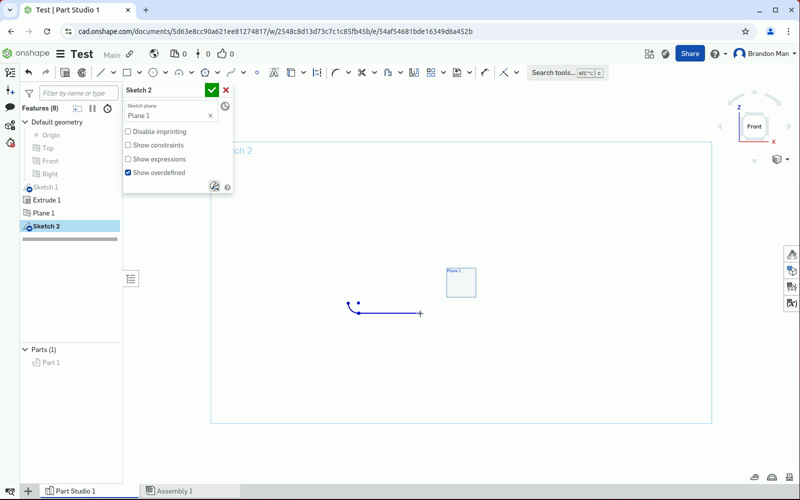
mouse_move(420, 313)
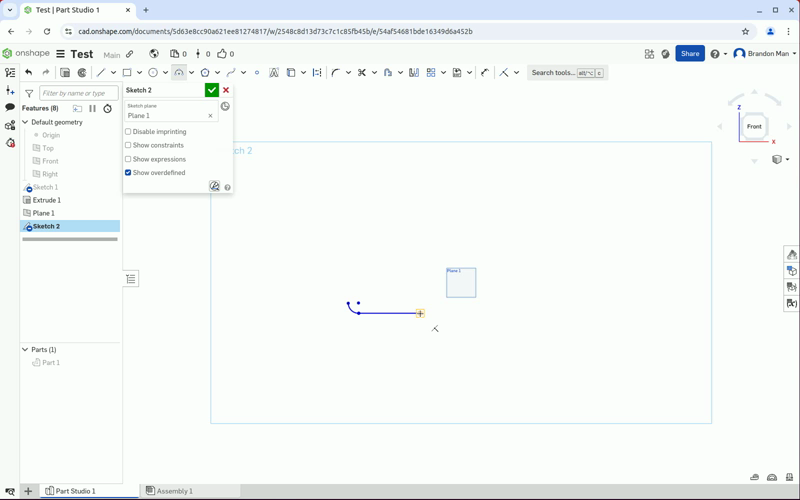
click(420, 313)
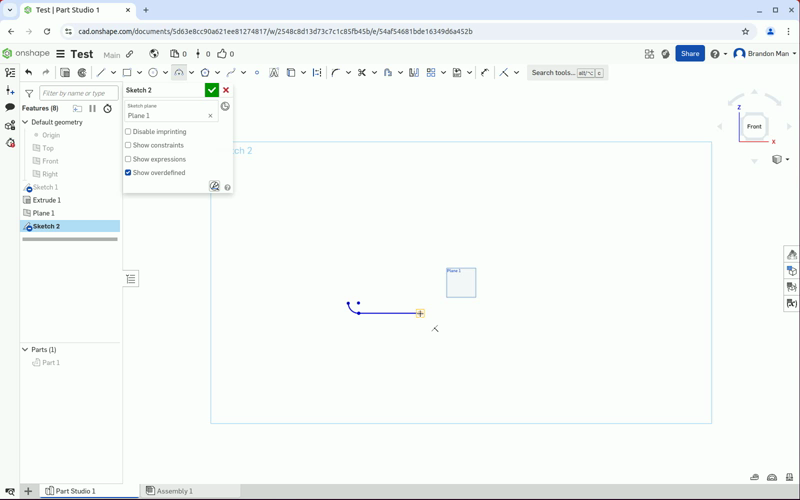
key_down(shift)
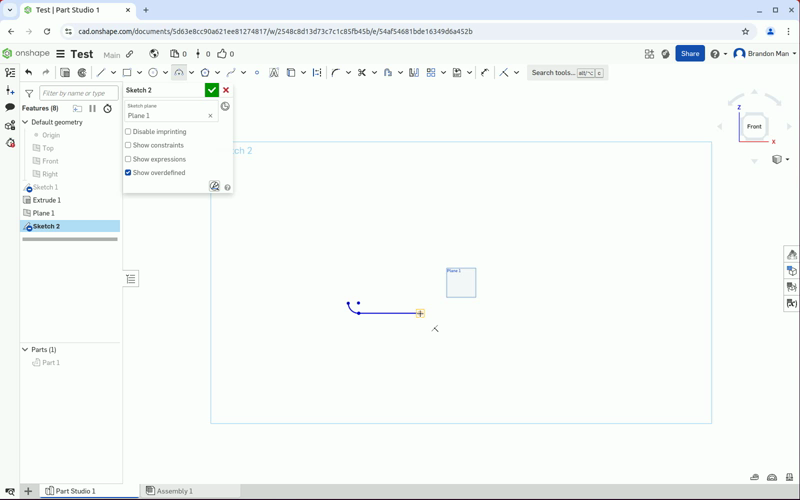
mouse_move(430, 303)
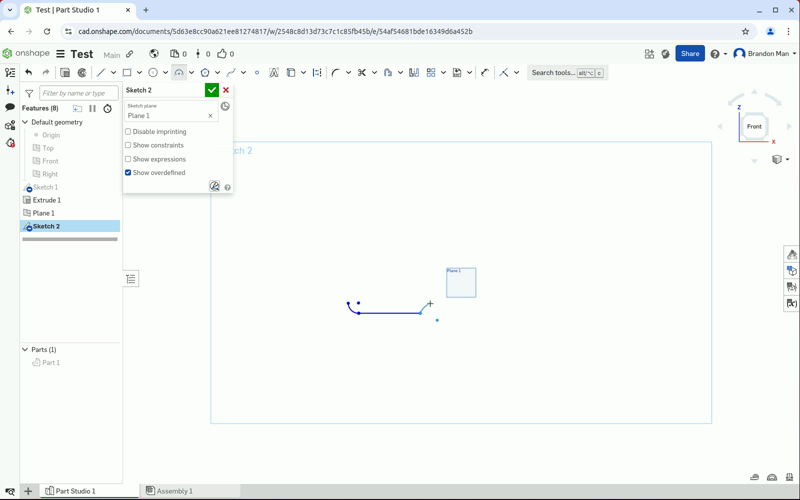
click(430, 303)
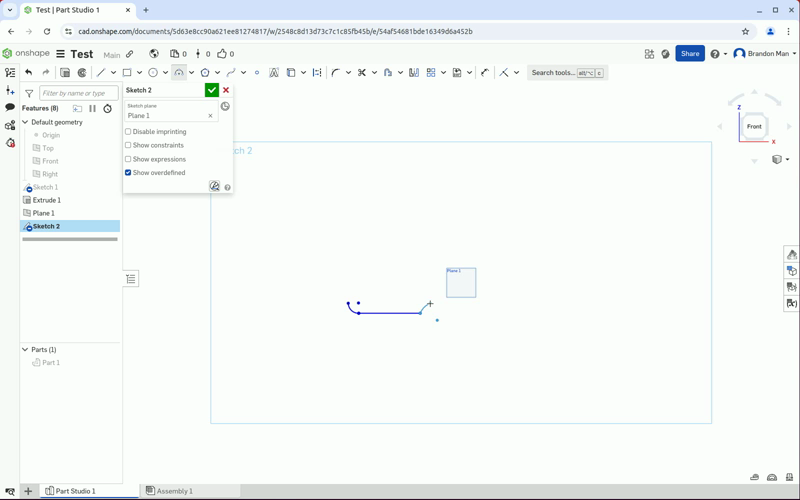
mouse_move(427, 310)
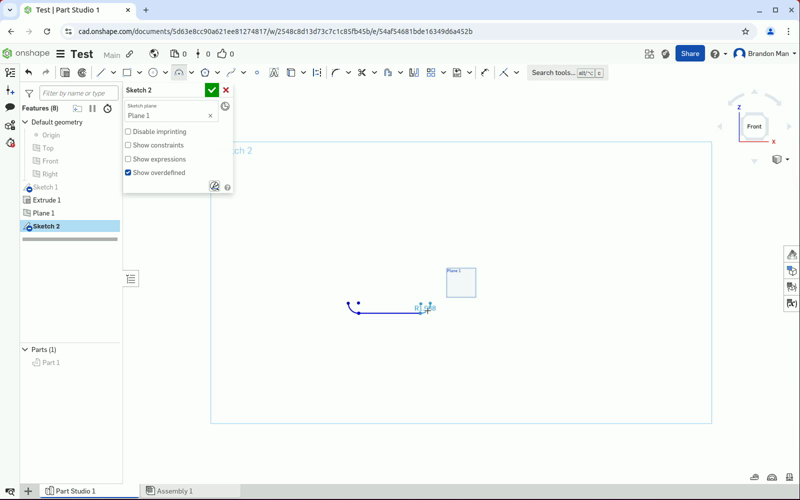
click(427, 310)
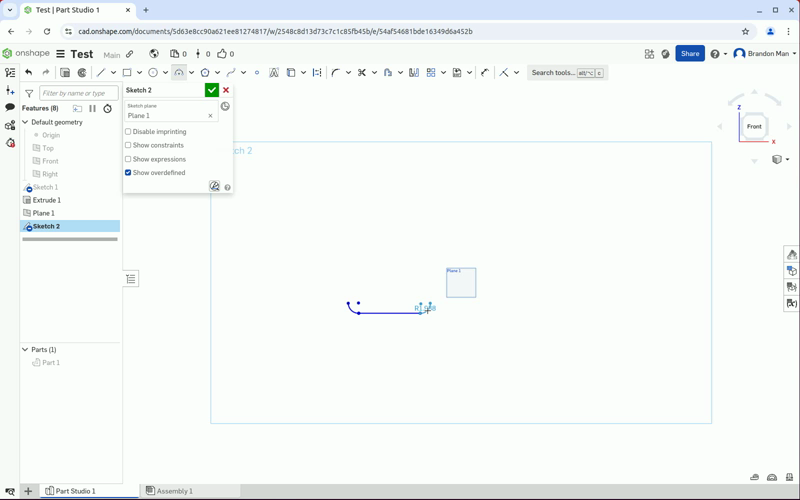
key_up(shift)
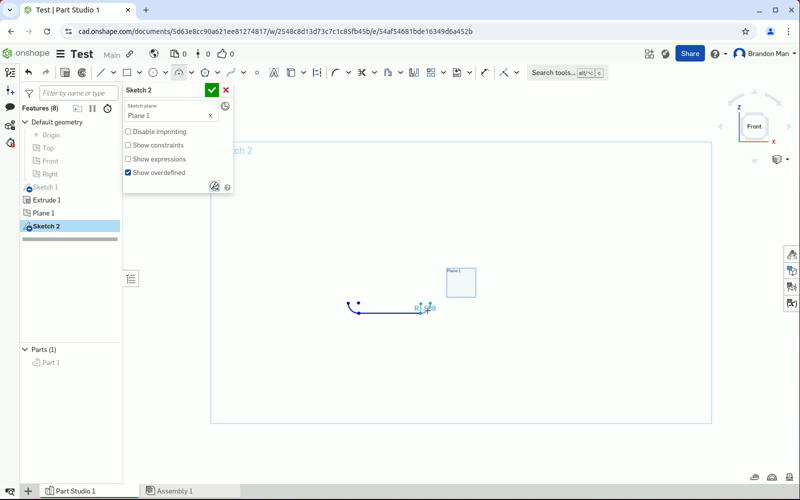
key(esc)
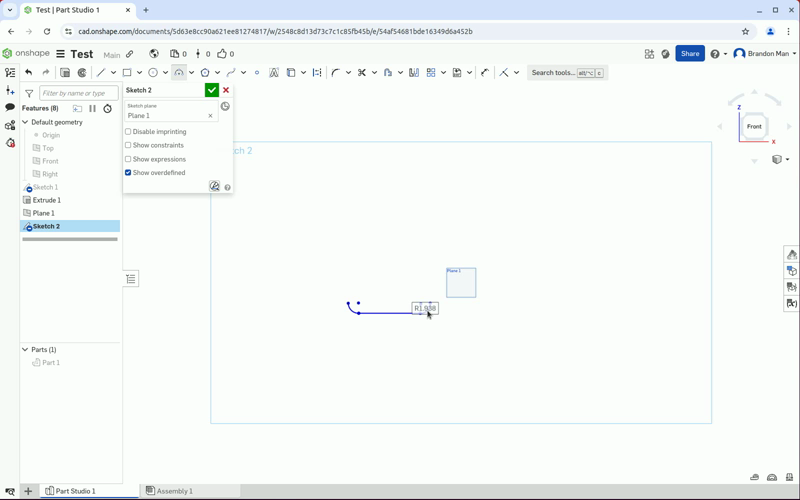
key(l)
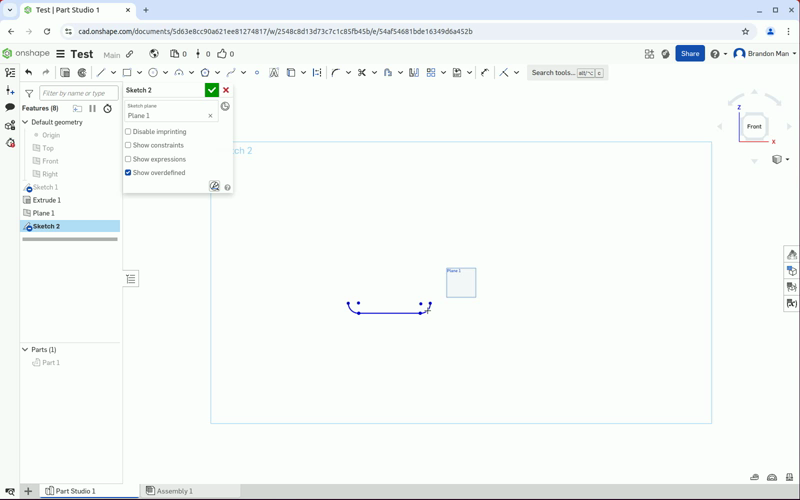
mouse_move(430, 303)
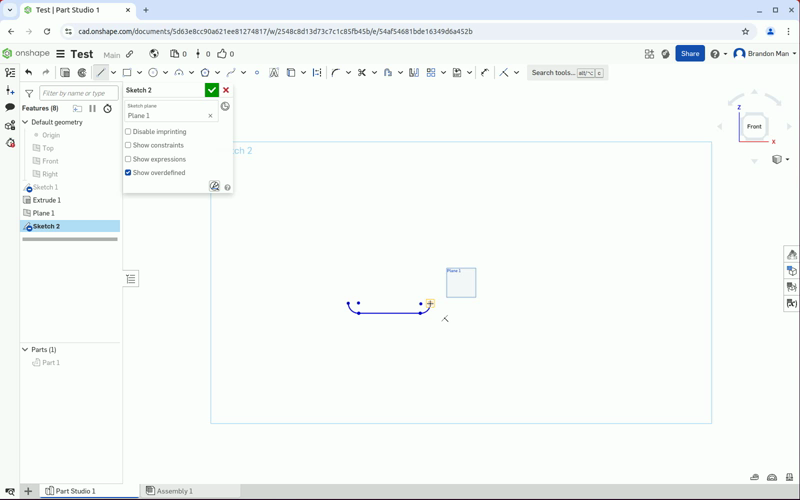
click(430, 303)
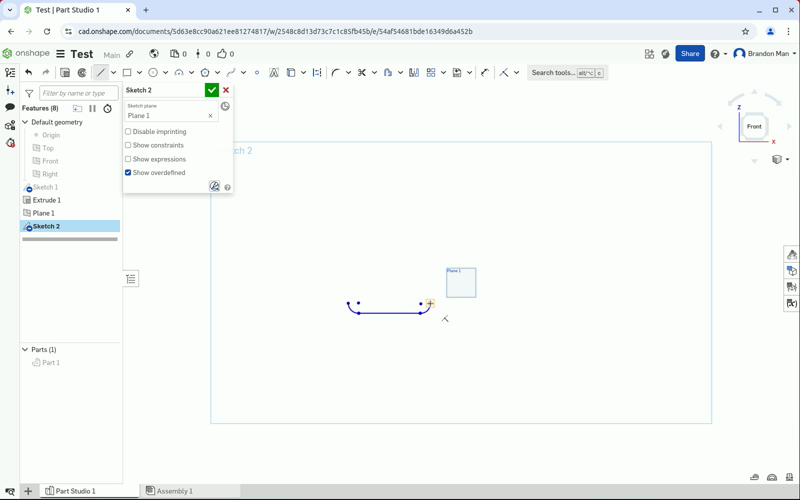
key_down(shift)
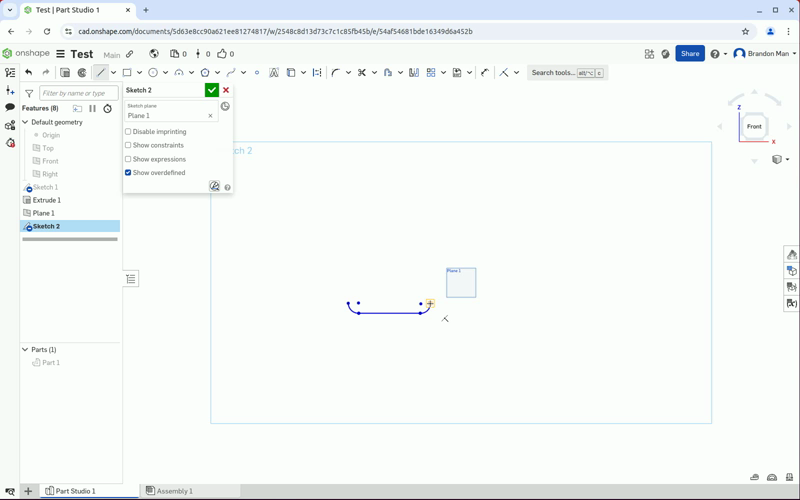
mouse_move(460, 303)
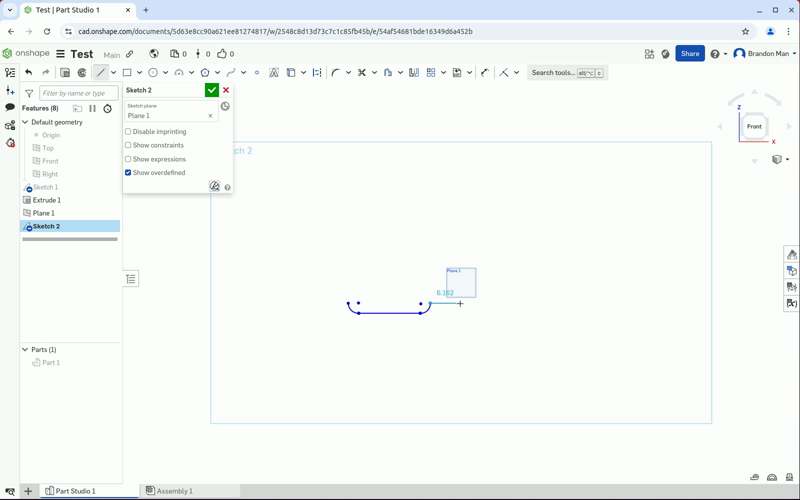
mouse_move(430, 261)
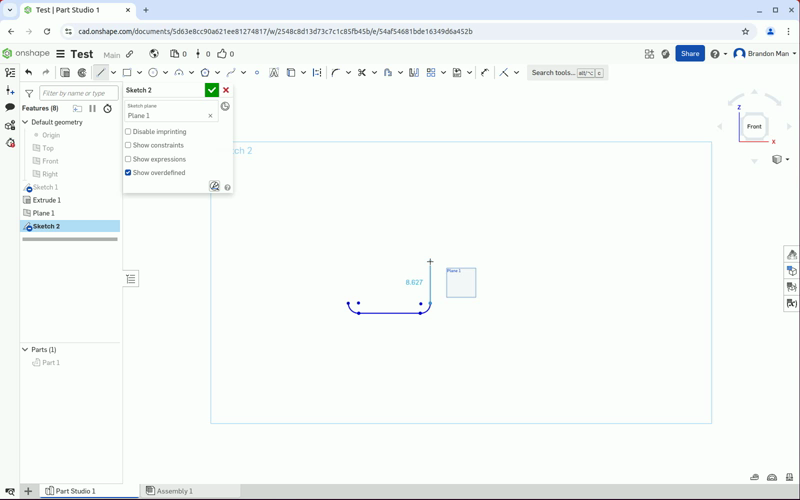
click(430, 261)
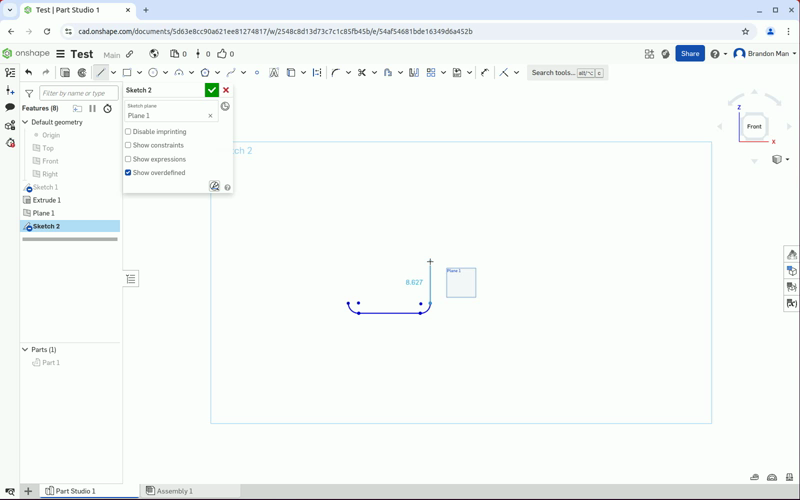
key_up(shift)
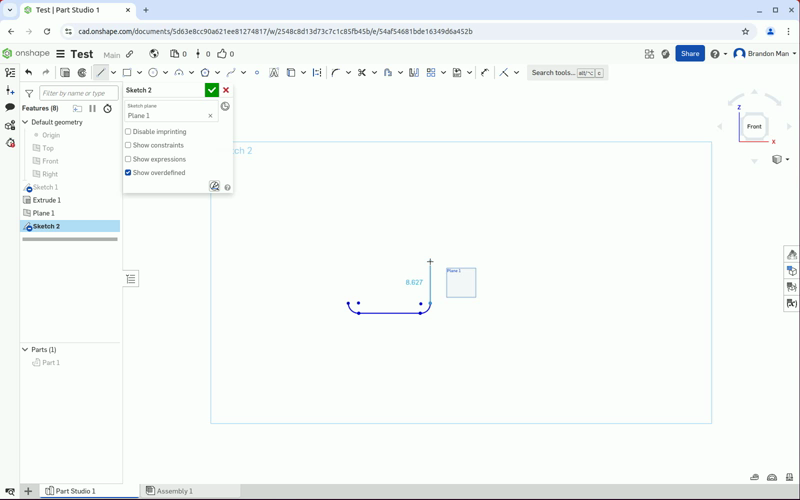
key(esc)
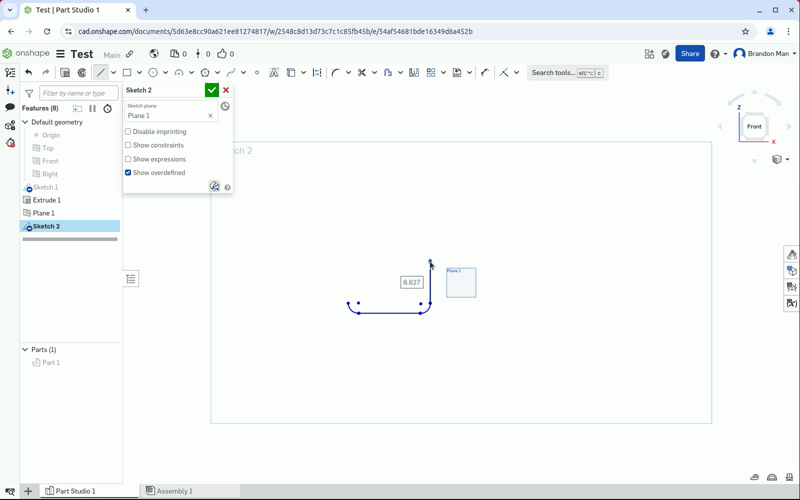
key(a)
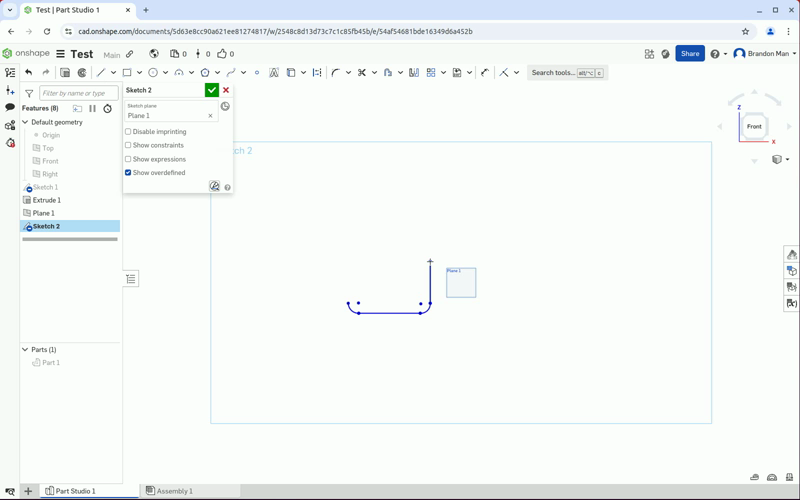
mouse_move(430, 261)
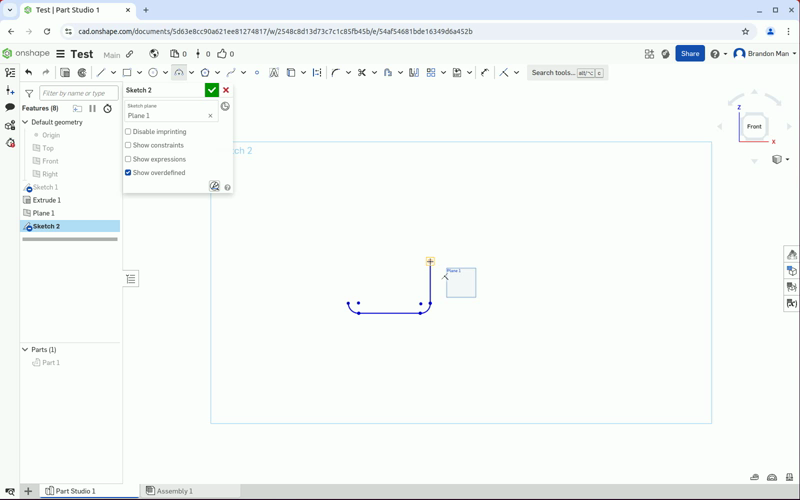
click(430, 261)
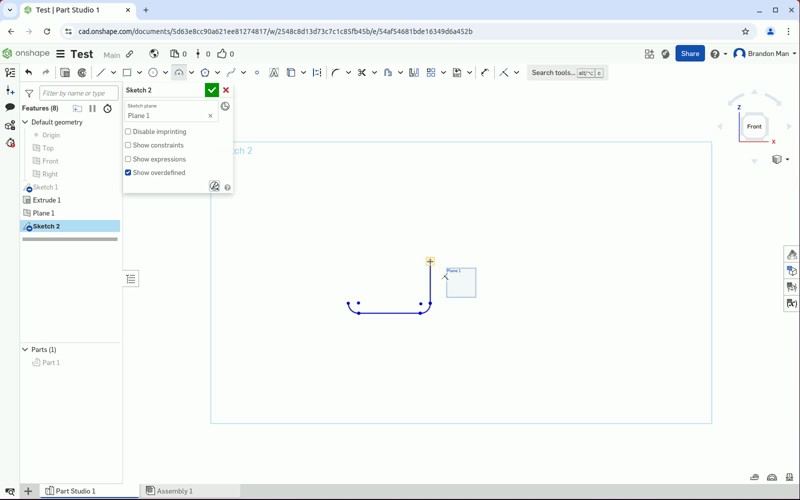
key_down(shift)
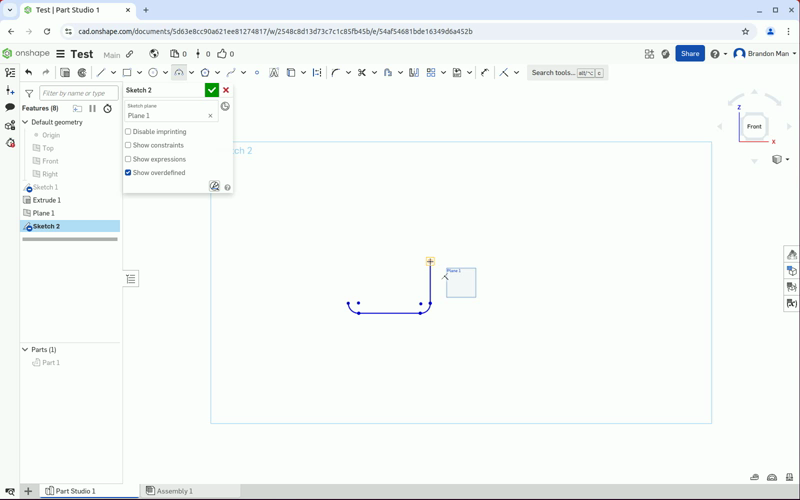
mouse_move(420, 251)
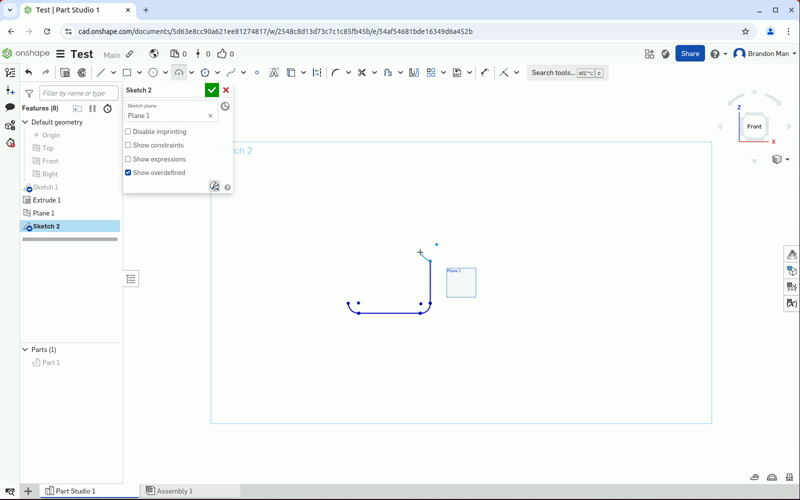
click(420, 251)
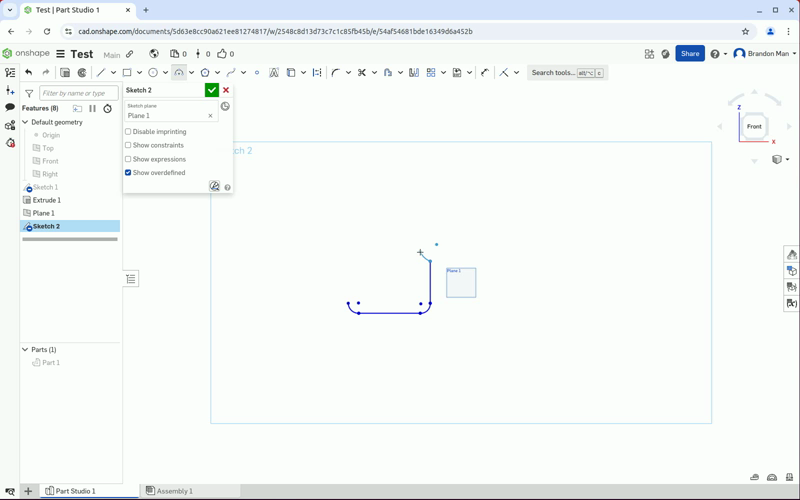
mouse_move(427, 254)
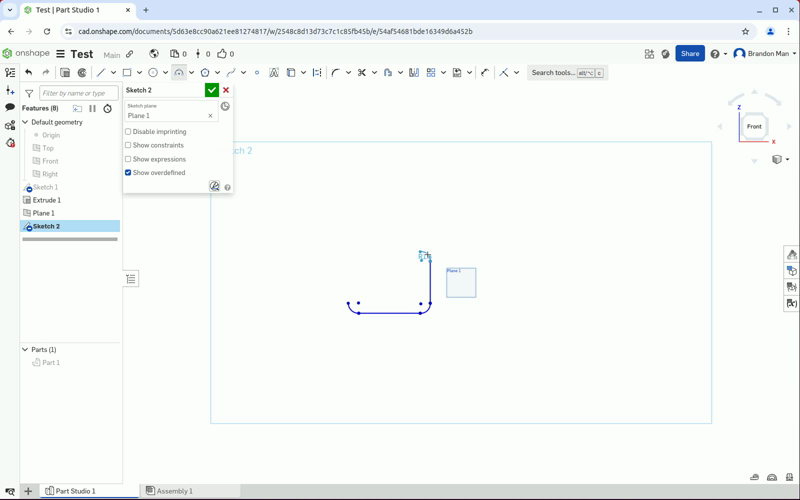
click(427, 254)
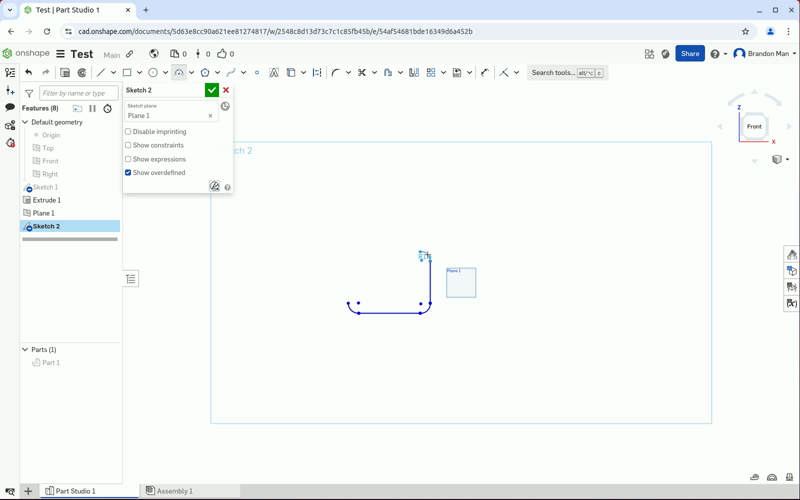
key_up(shift)
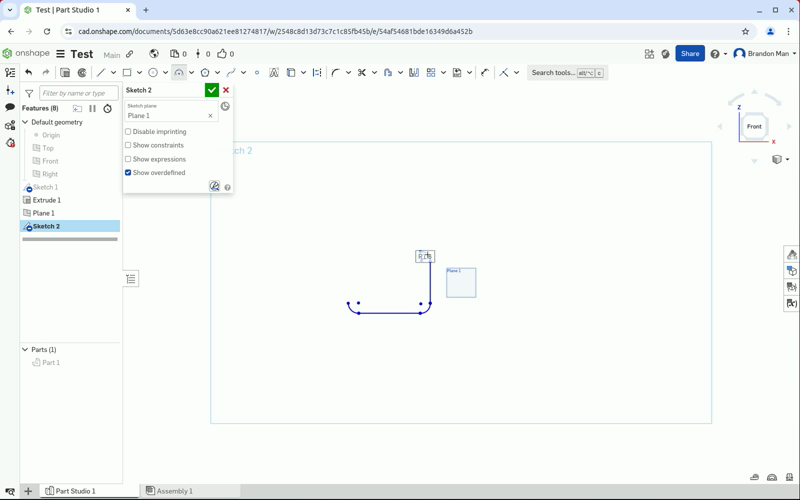
key(esc)
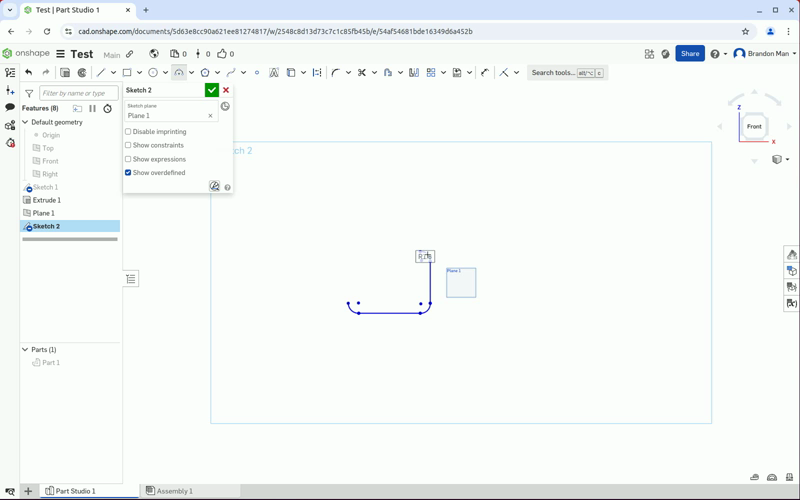
key(l)
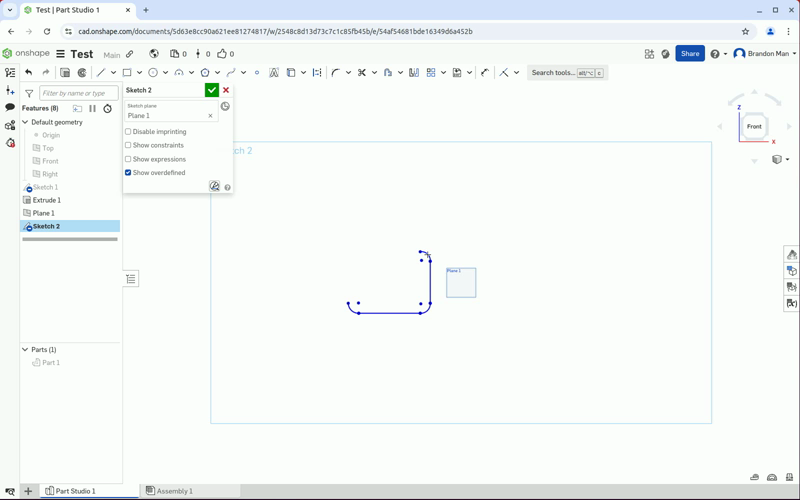
mouse_move(420, 251)
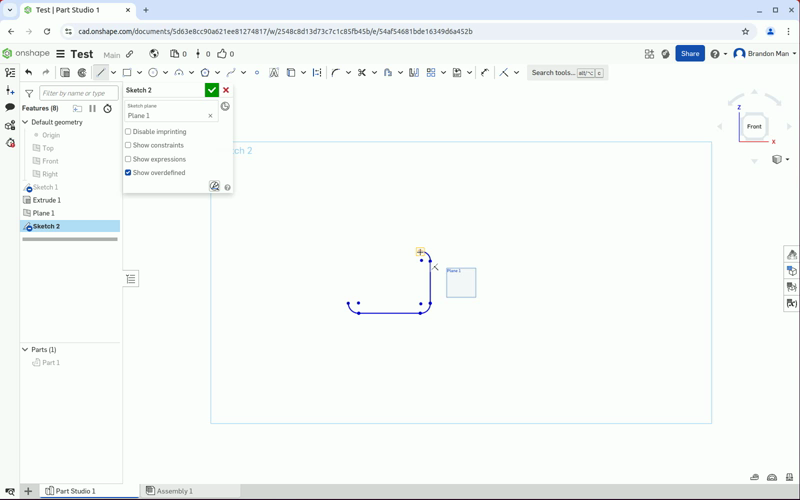
click(420, 251)
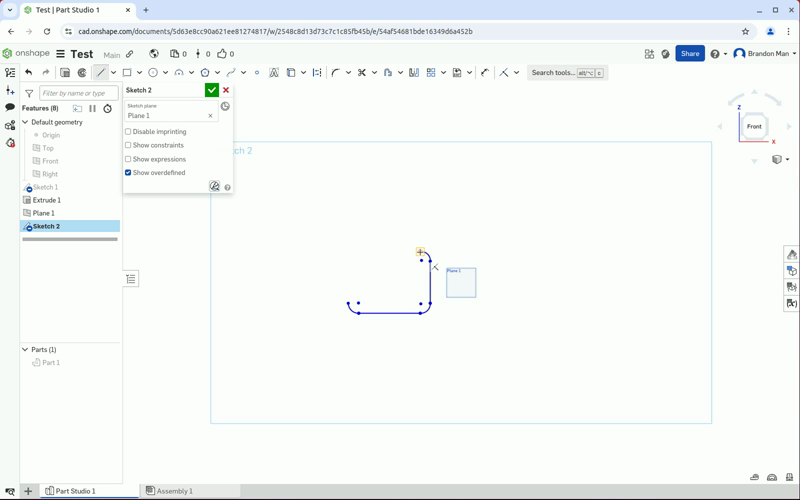
key_down(shift)
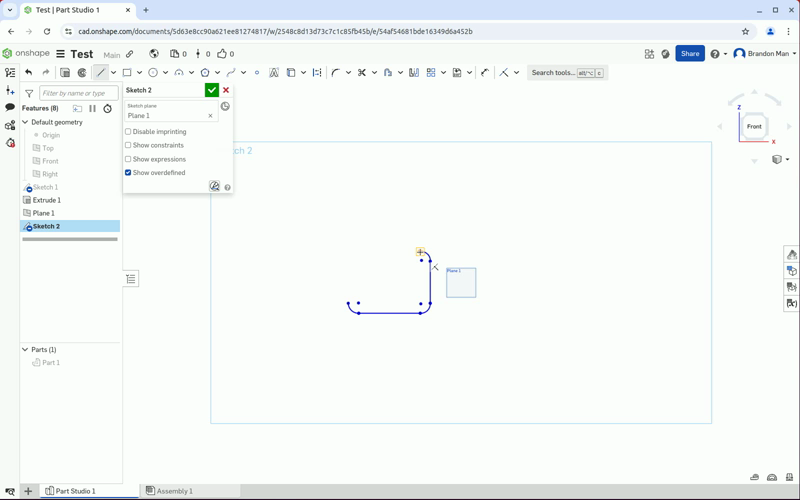
mouse_move(358, 251)
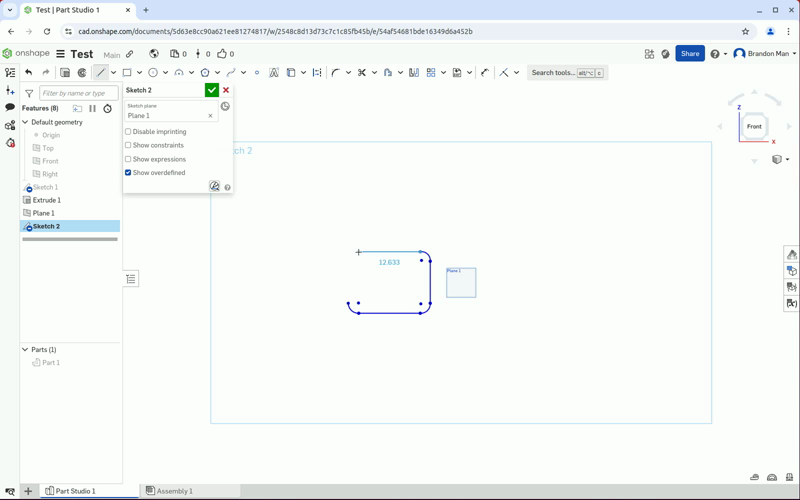
click(358, 251)
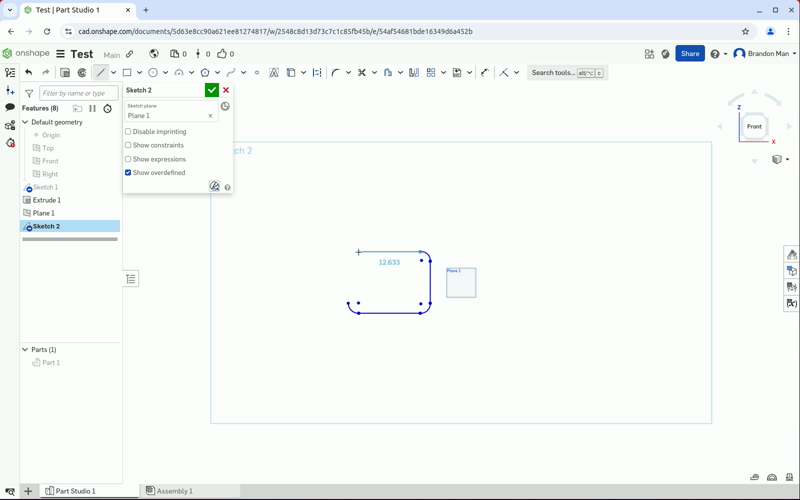
key_up(shift)
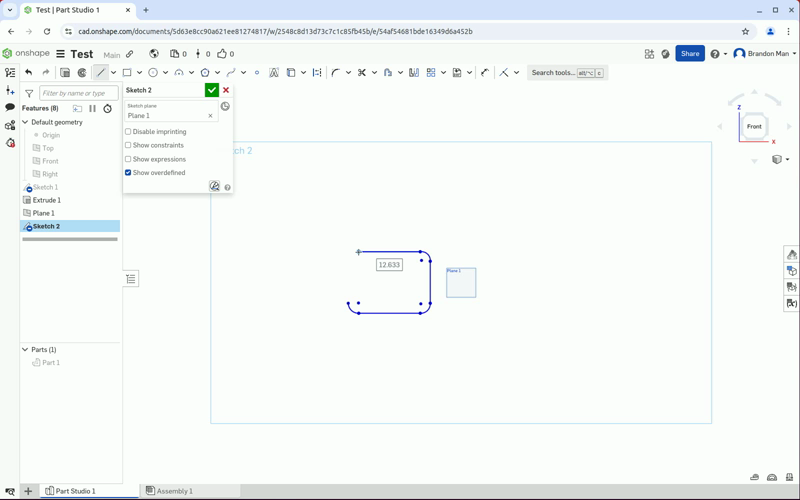
key(esc)
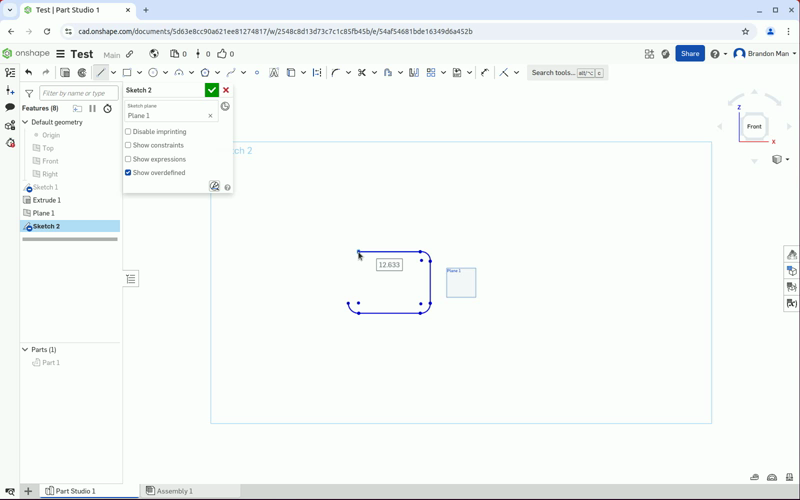
key(a)
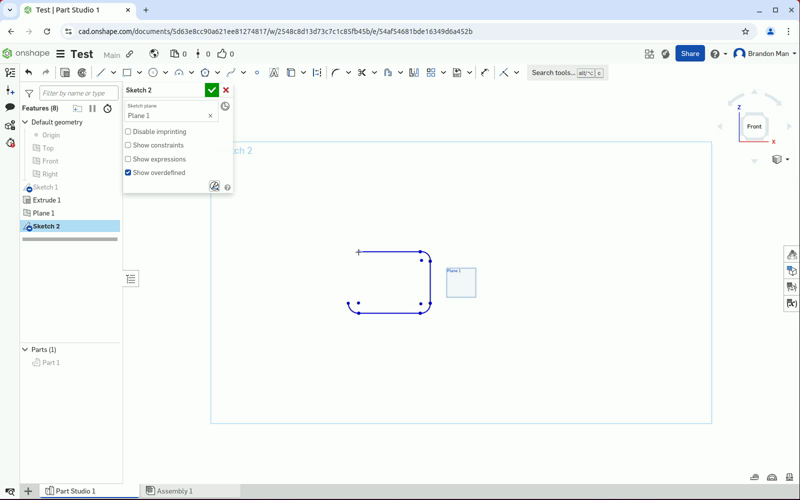
mouse_move(358, 251)
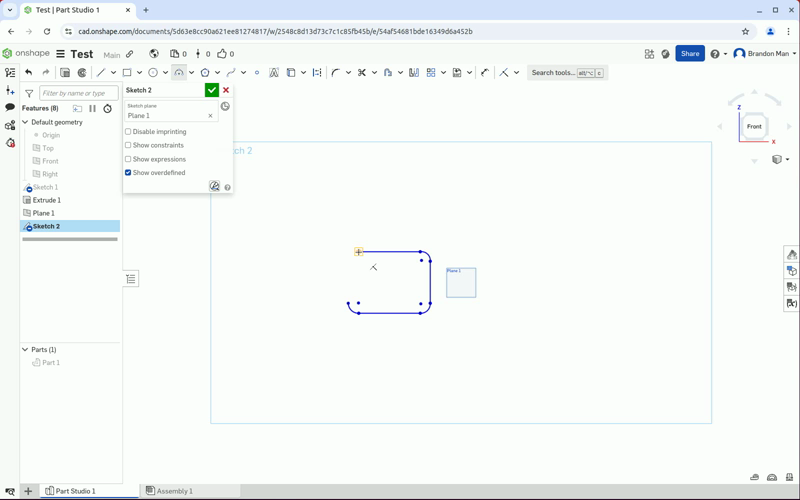
click(358, 251)
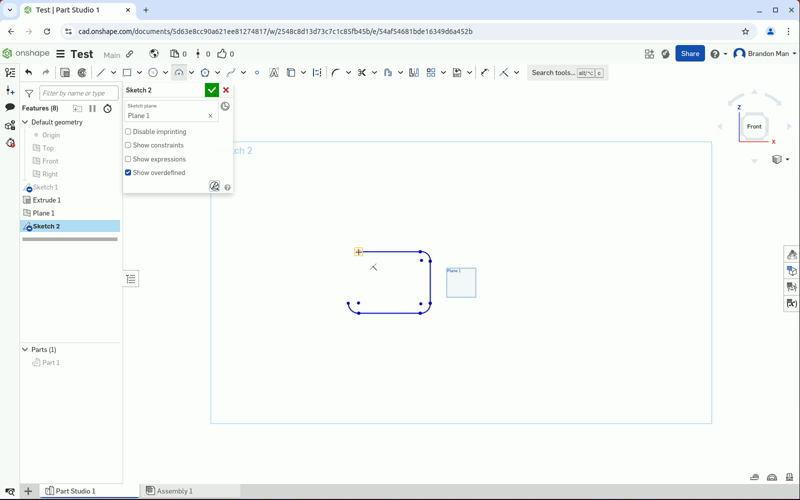
key_down(shift)
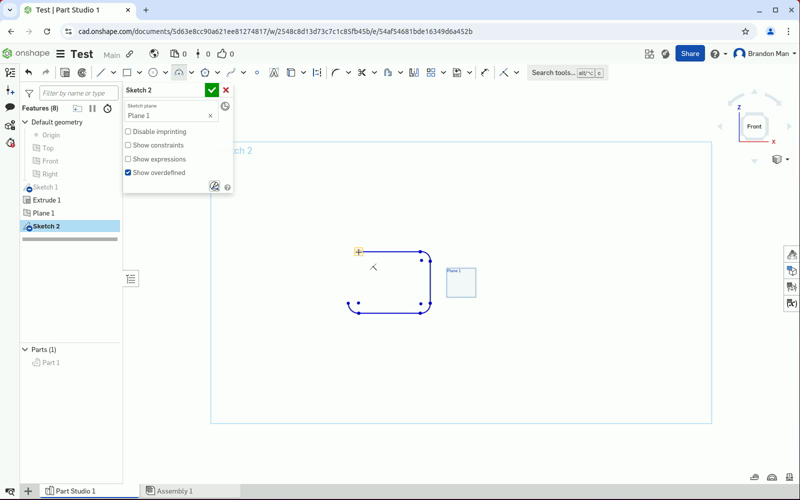
mouse_move(348, 261)
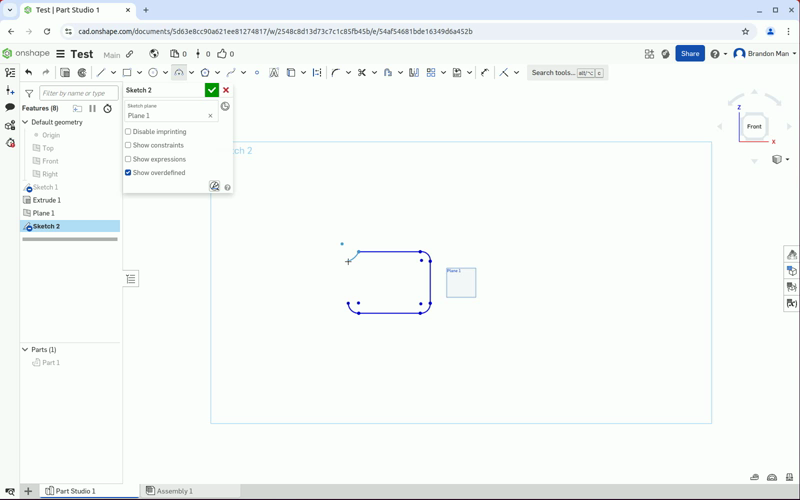
click(348, 261)
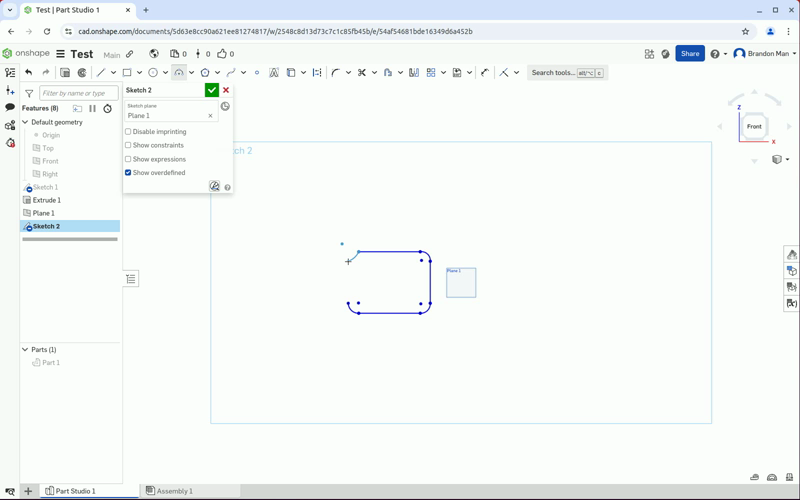
mouse_move(351, 254)
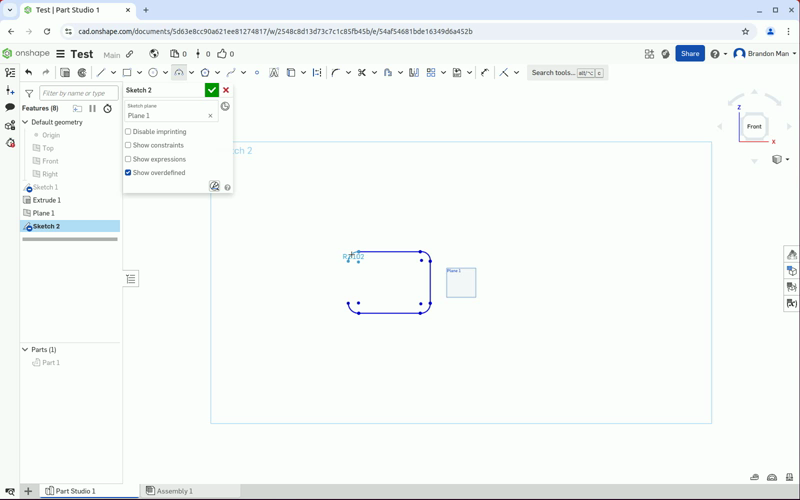
click(351, 254)
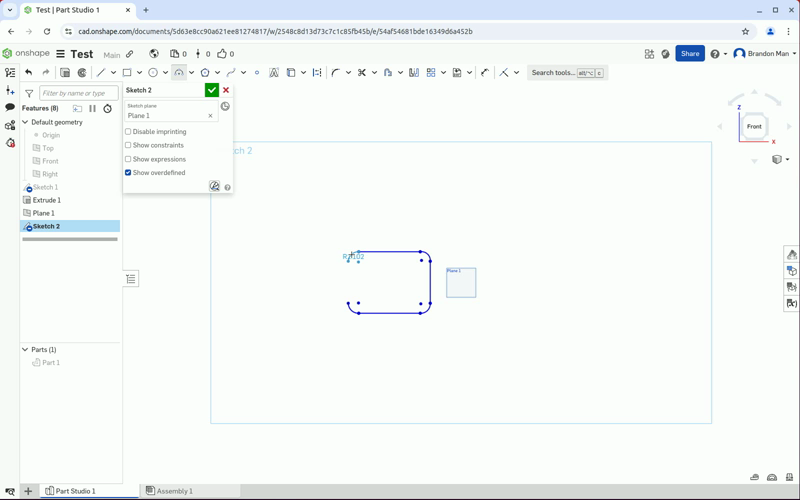
key_up(shift)
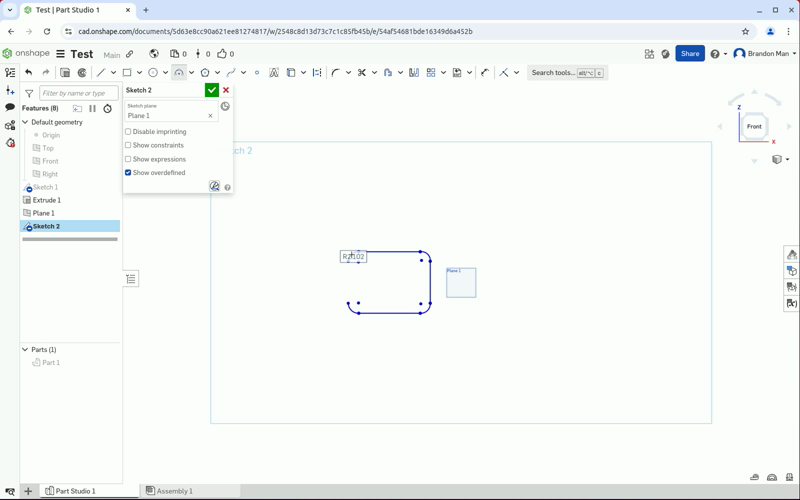
key(esc)
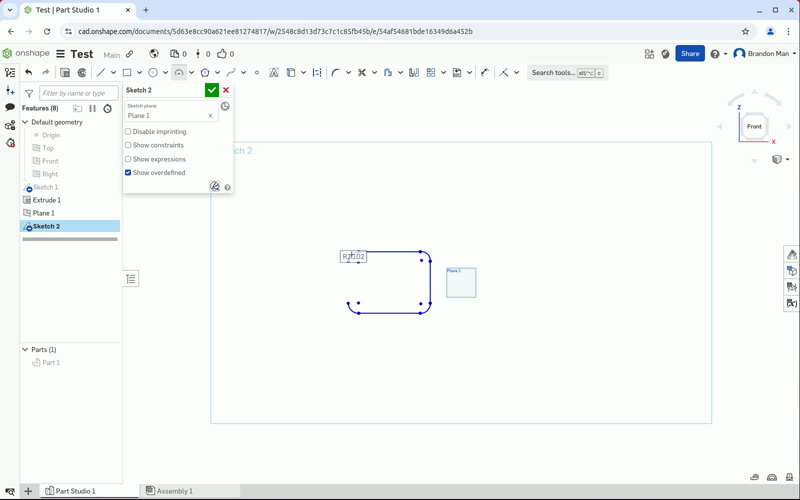
key(l)
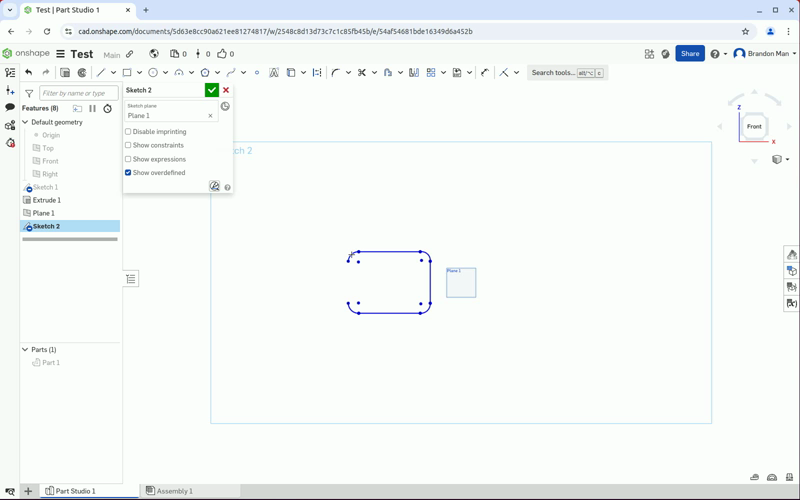
mouse_move(348, 261)
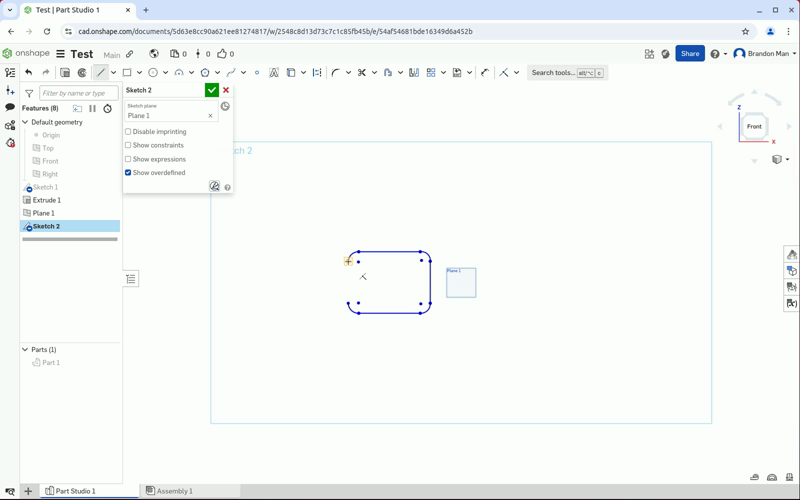
click(348, 261)
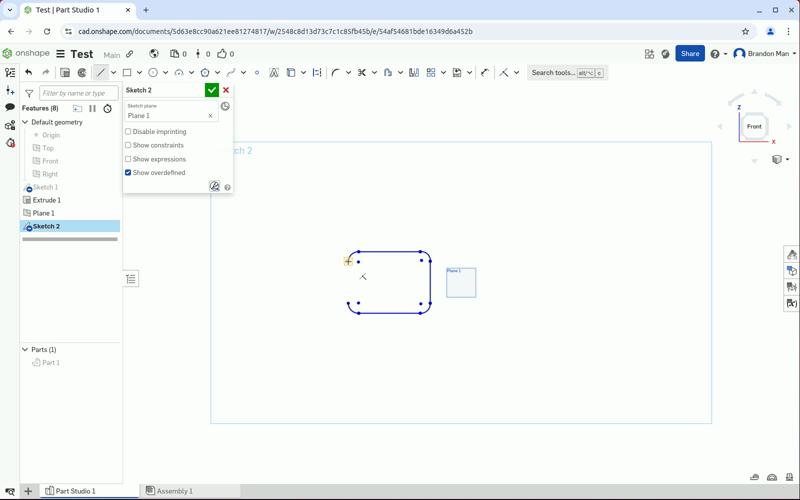
mouse_move(378, 261)
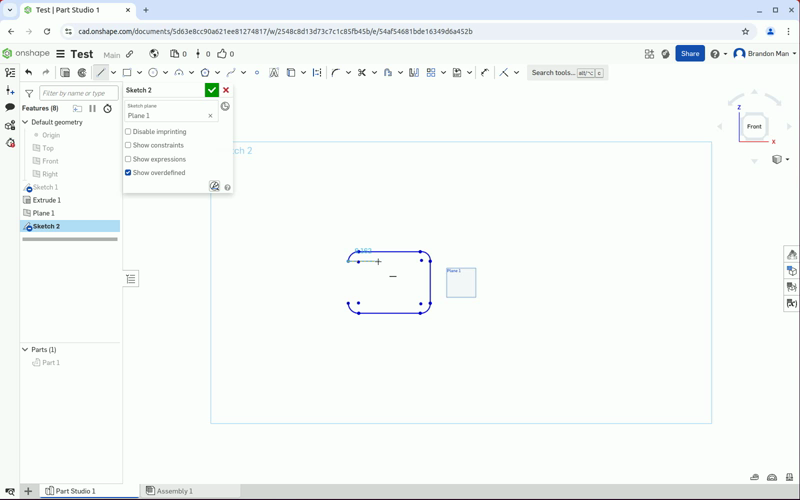
key_down(shift)
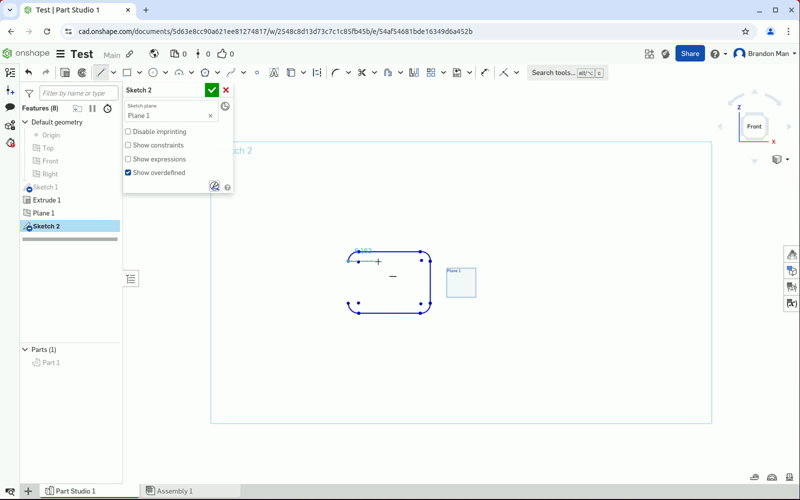
mouse_move(348, 303)
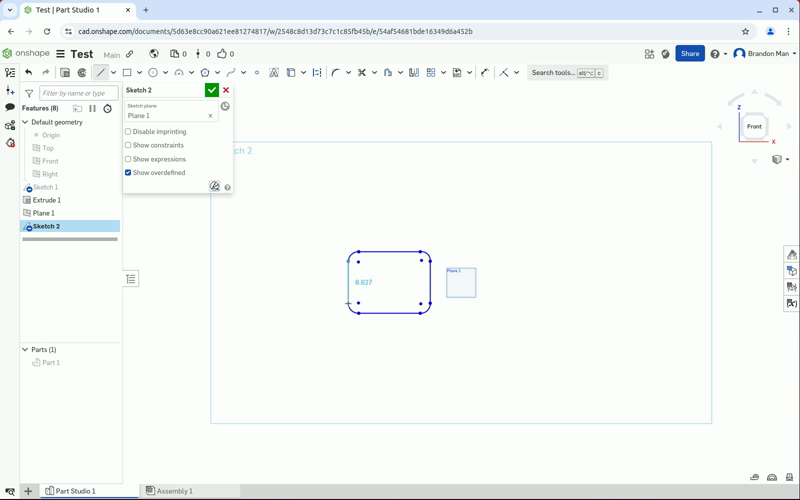
key_up(shift)
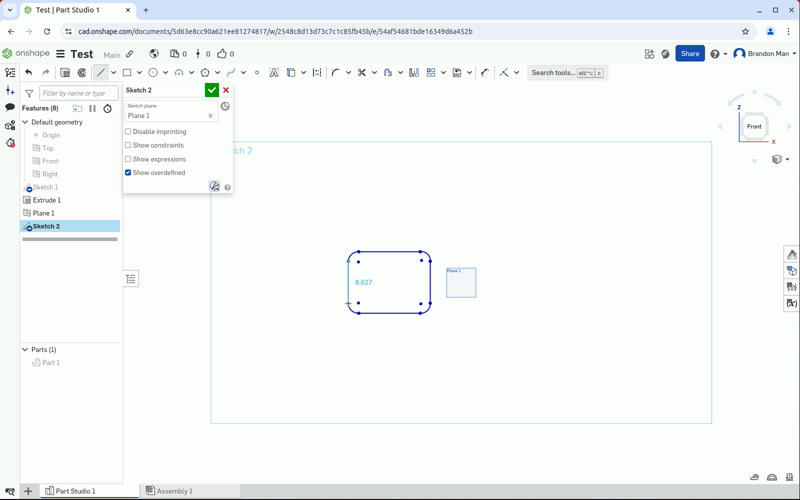
click(348, 303)
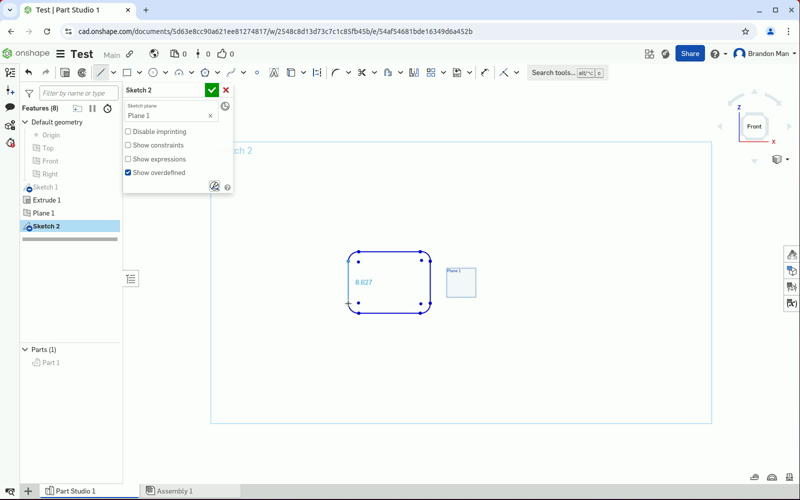
key(esc)
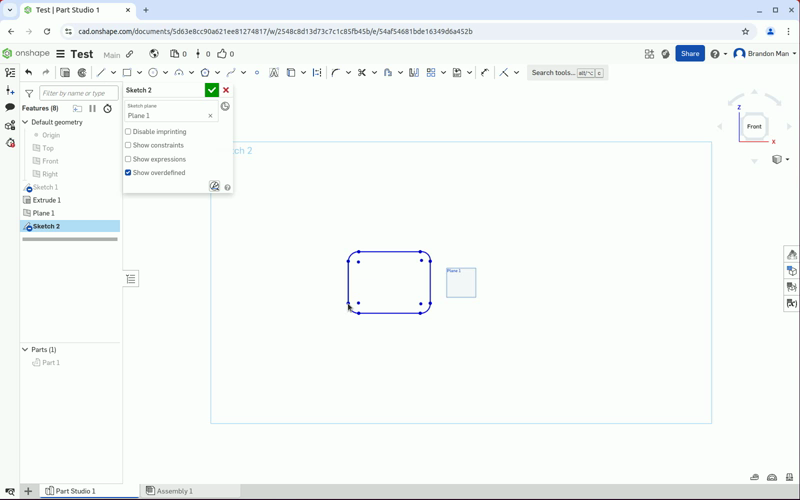
key(c)
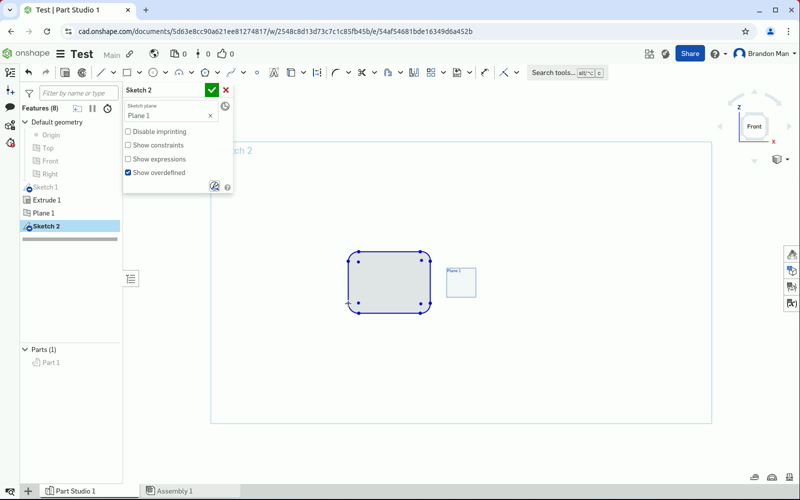
key_down(shift)
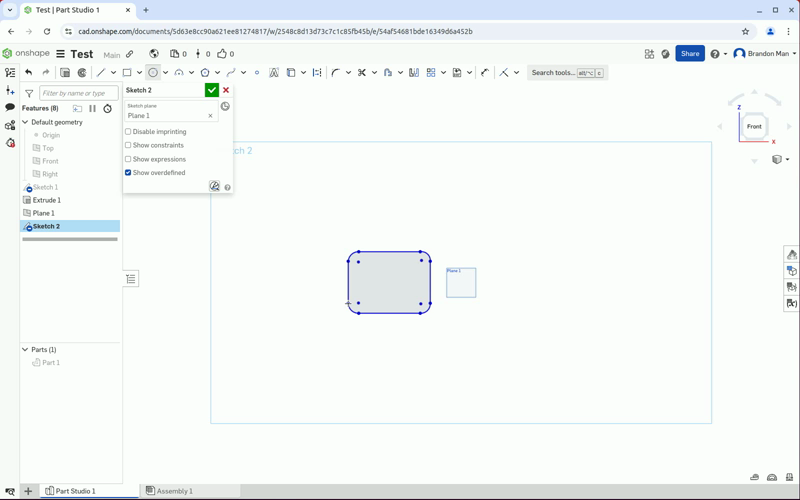
mouse_move(389, 282)
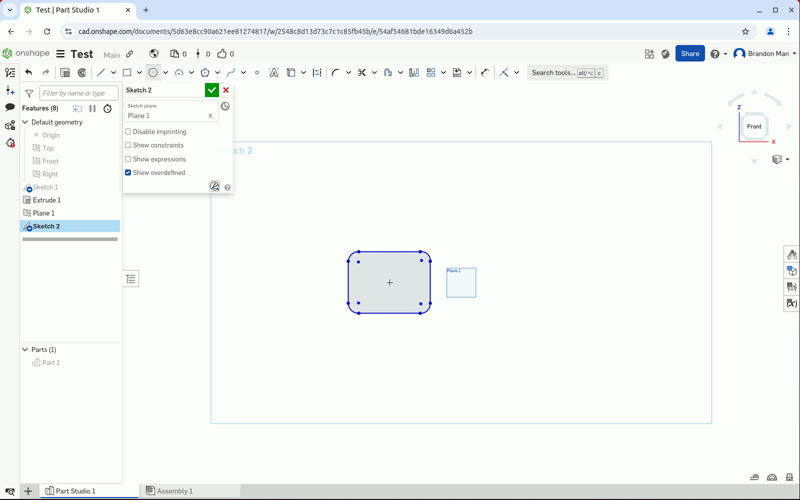
click(389, 282)
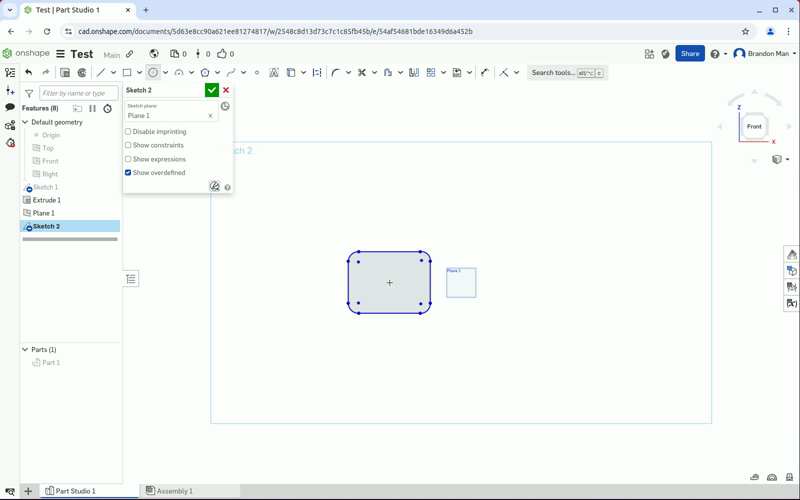
key_up(shift)
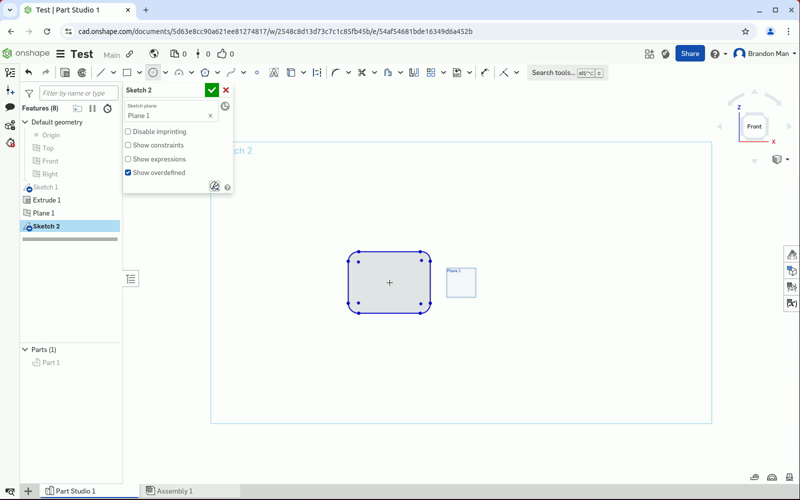
mouse_move(396, 282)
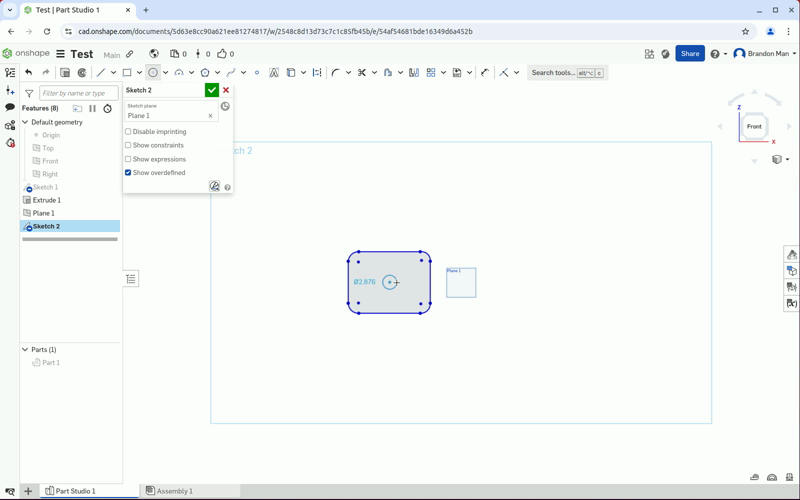
click(396, 282)
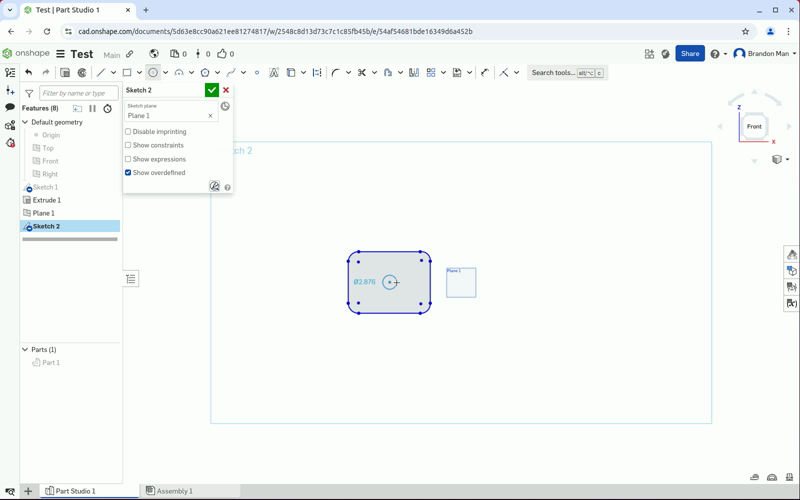
key(esc)
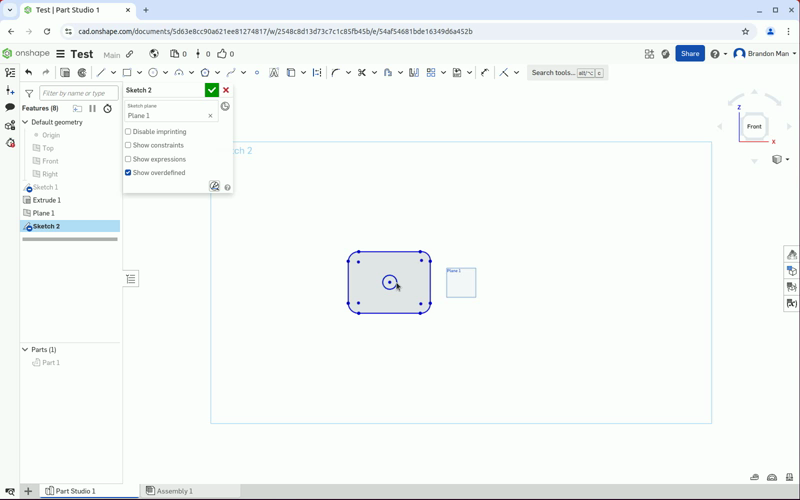
mouse_move(374, 300)
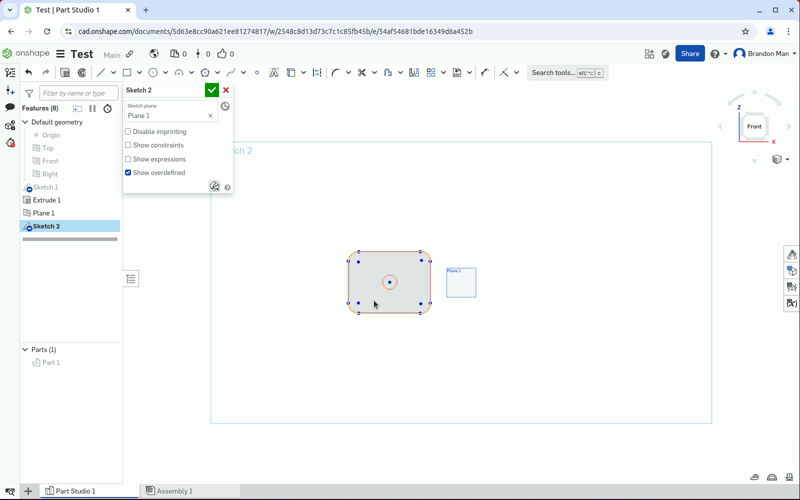
click(374, 300)
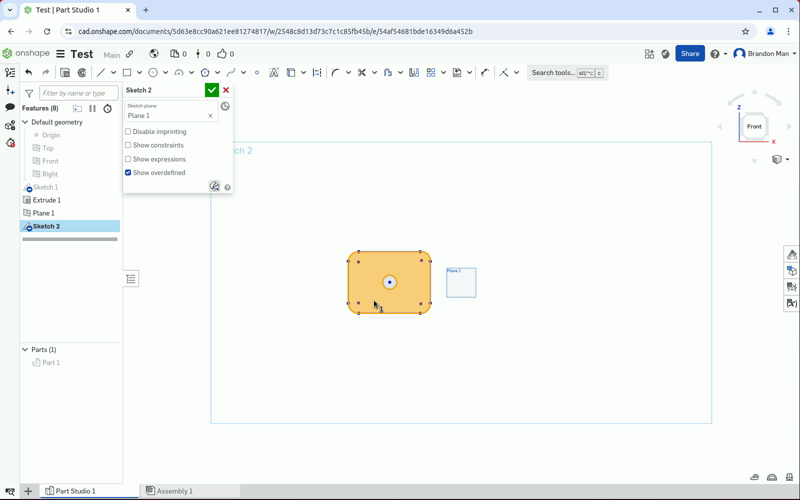
mouse_move(73, 352)
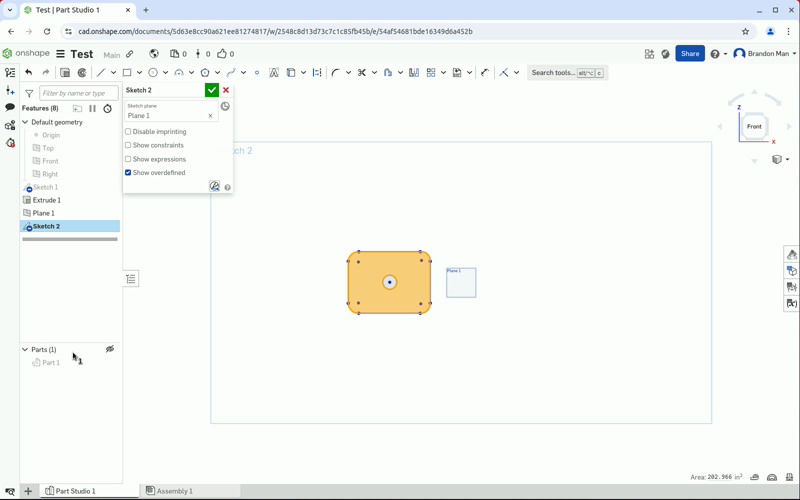
key(shift+y)
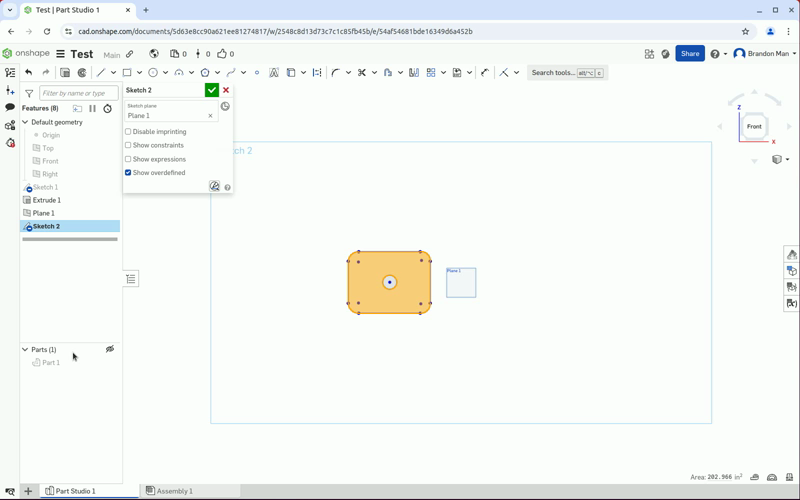
key(shift+e)
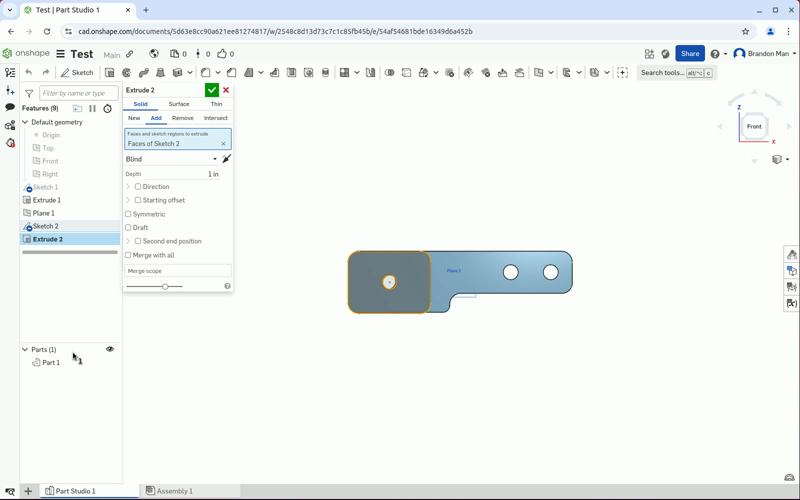
mouse_move(143, 106)
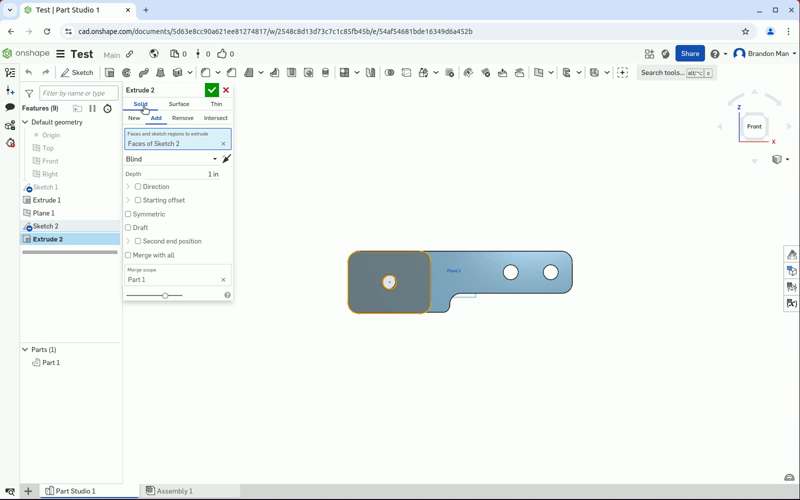
click(143, 106)
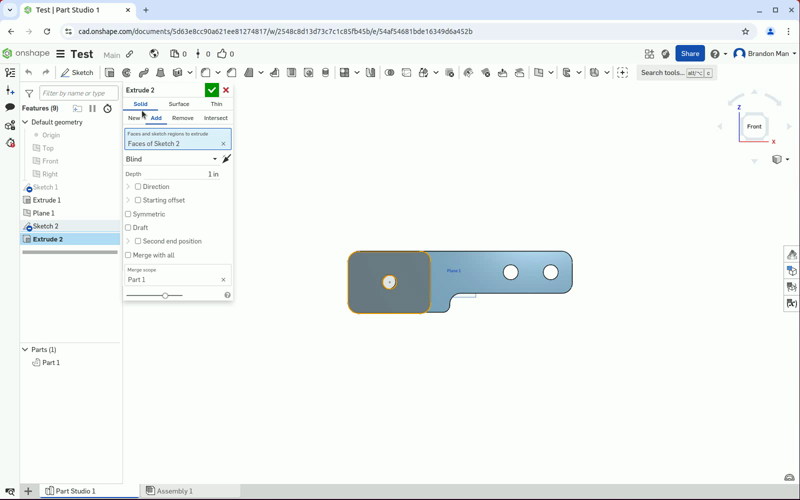
mouse_move(137, 120)
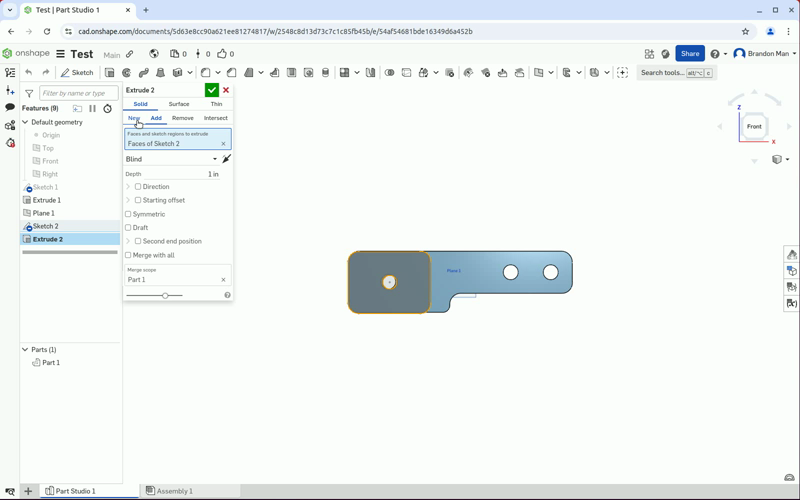
click(137, 120)
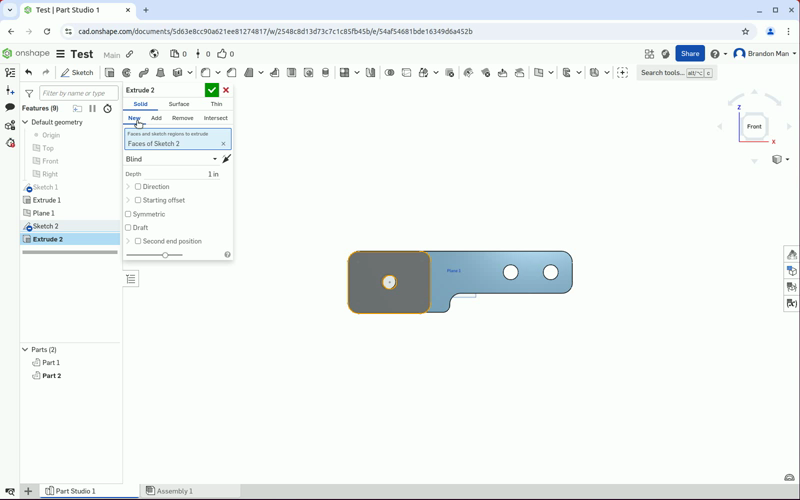
key(tab, 4)
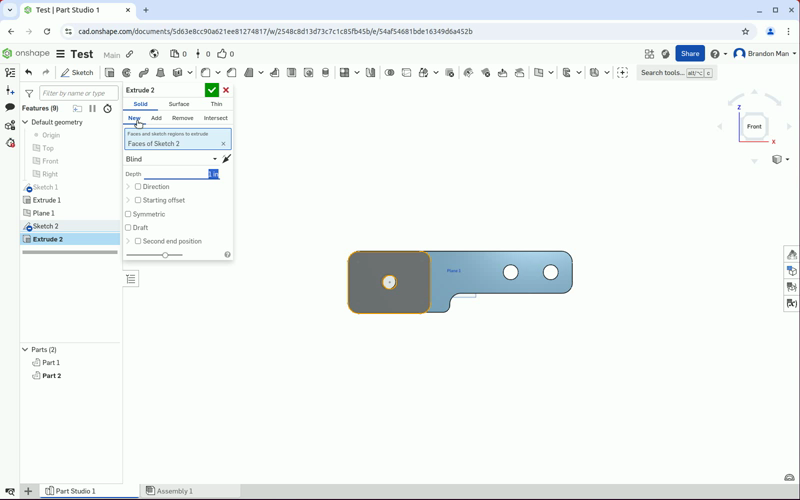
text(2.407)
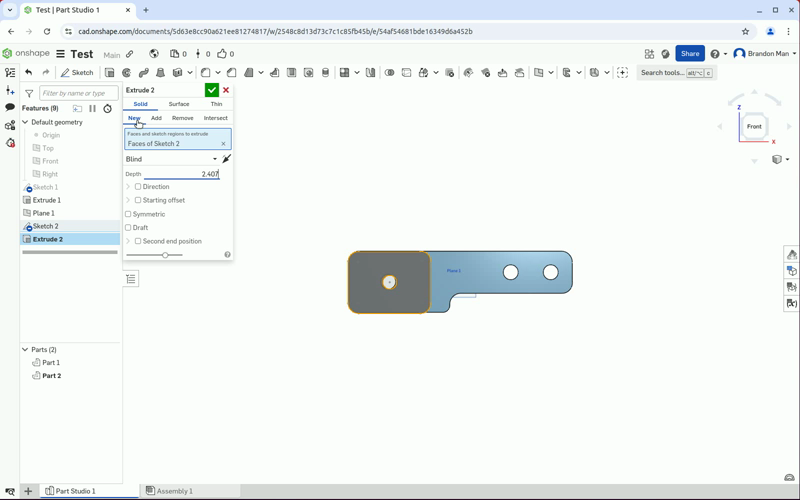
key(enter)
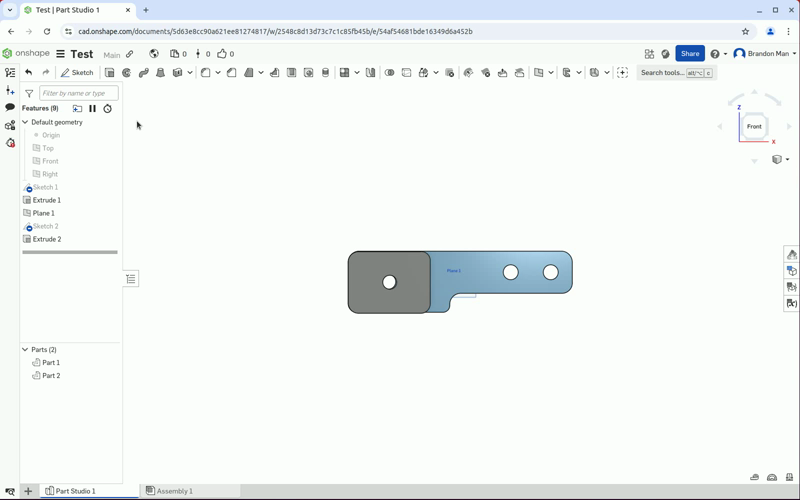
key(shift+h)
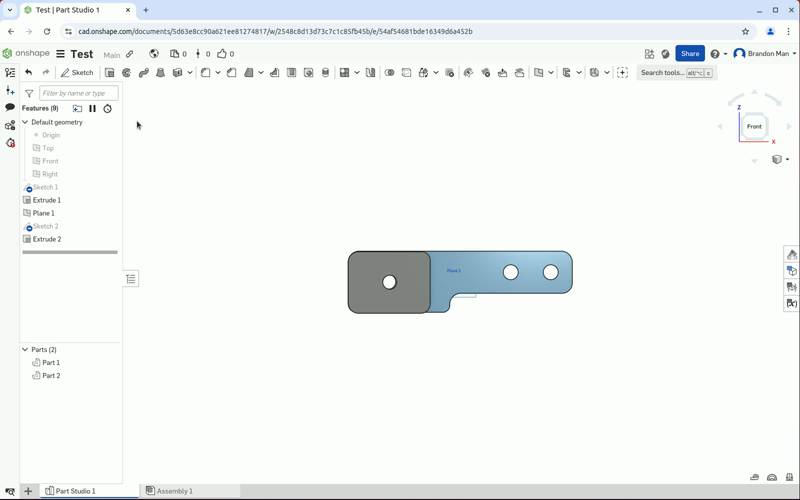
key(shift+h)
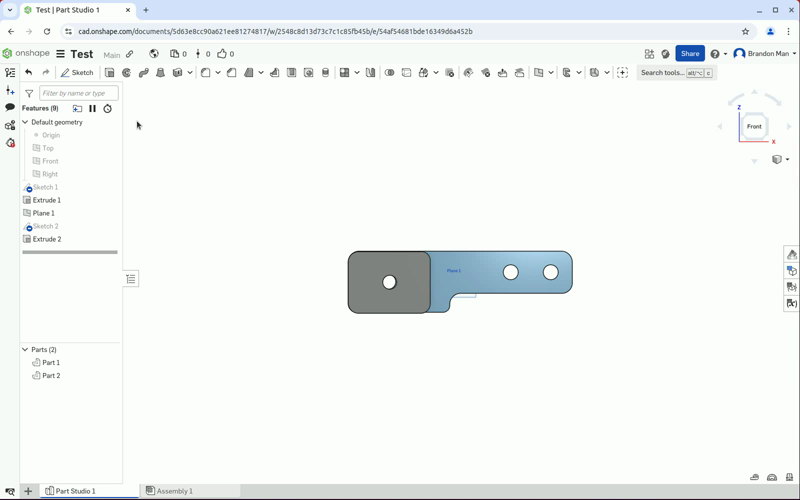
key(shift+7)
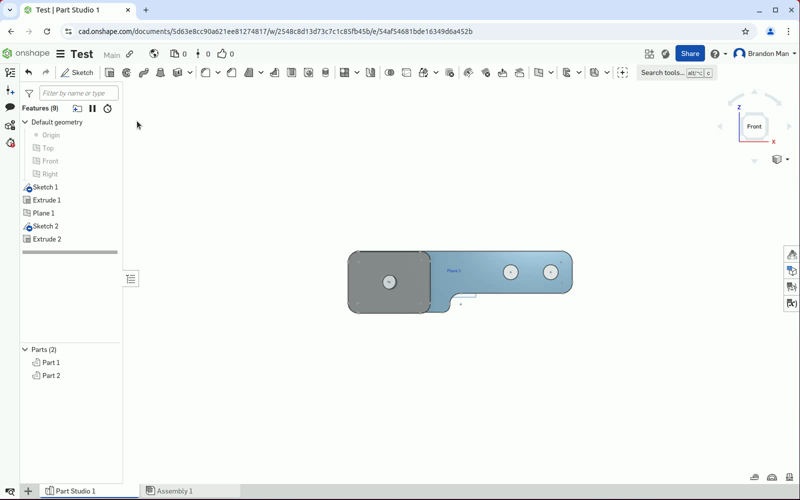
key(left, 2)
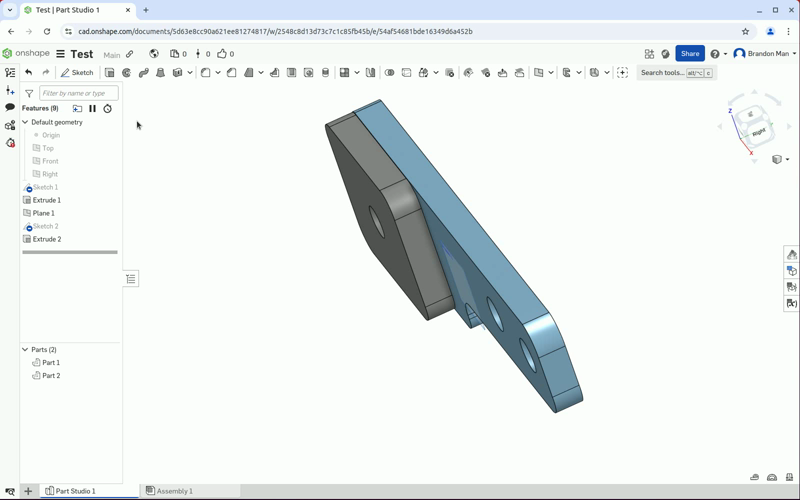
key(down, 2)
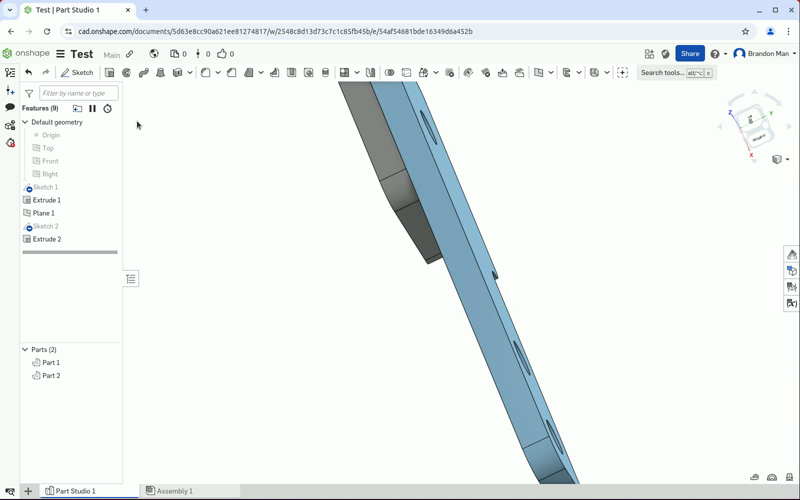
key(up, 2)
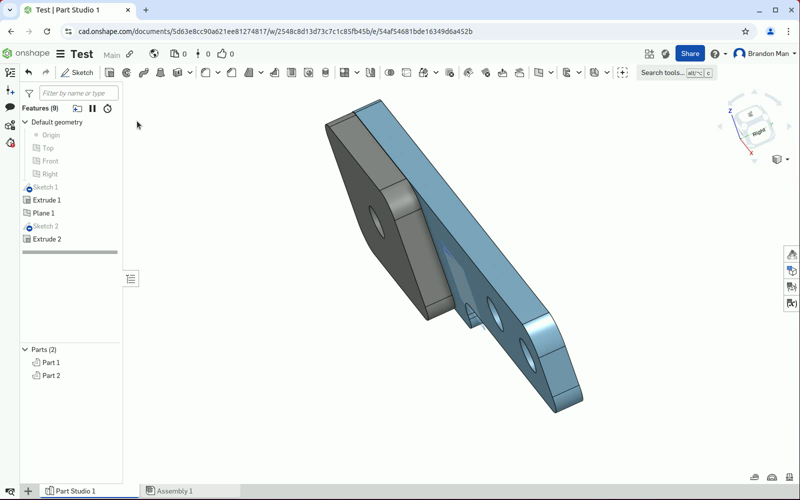
key(right, 2)
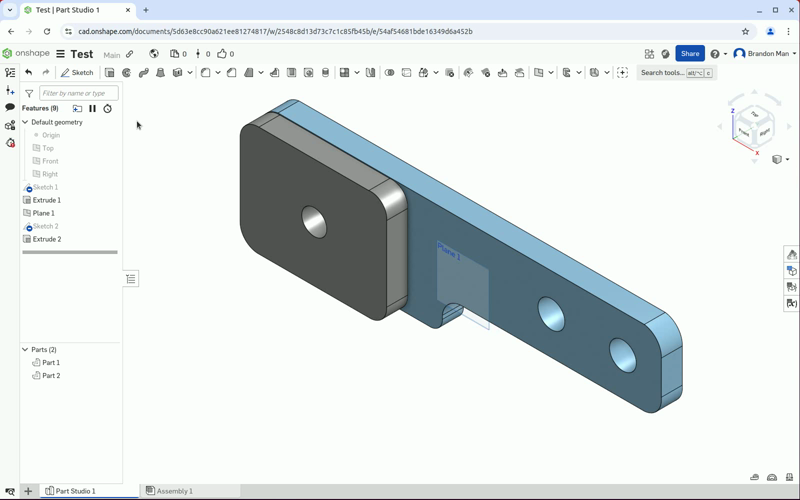
mouse_move(73, 189)
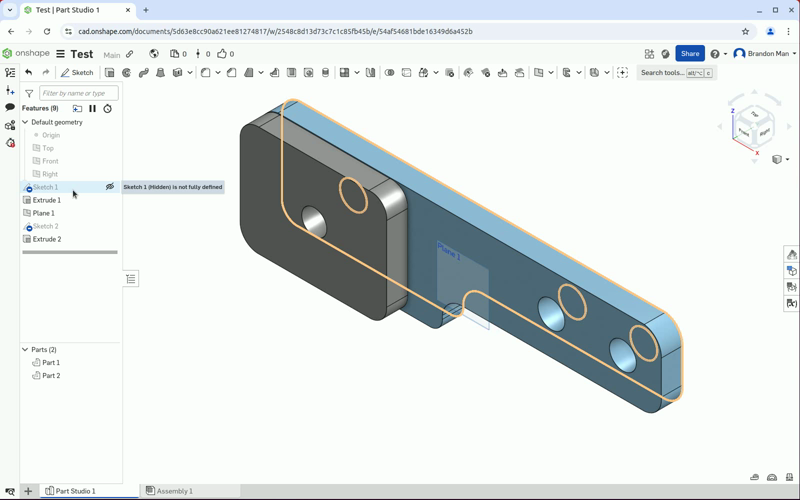
click(73, 189)